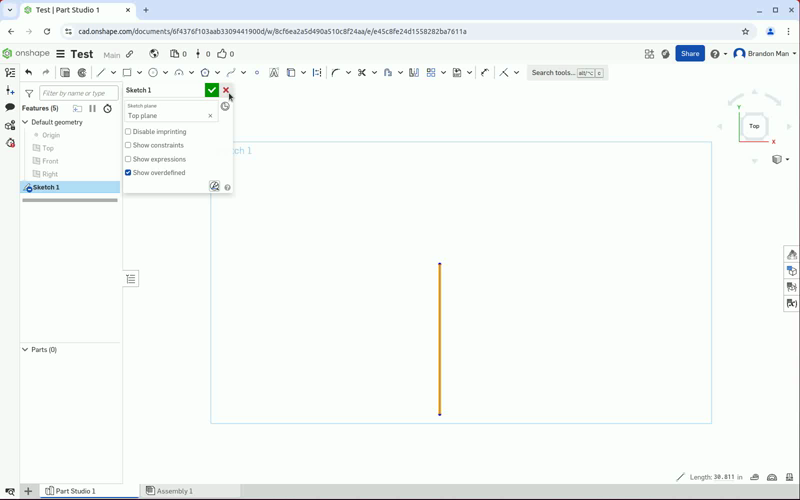
key(shift+h)
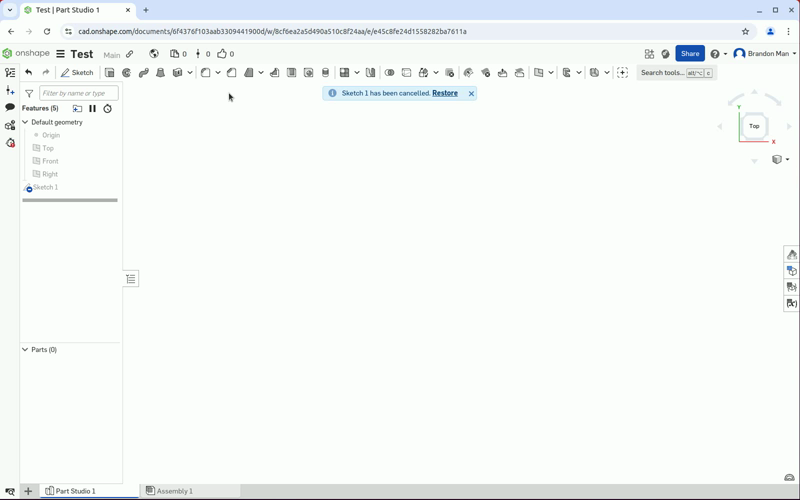
mouse_move(73, 352)
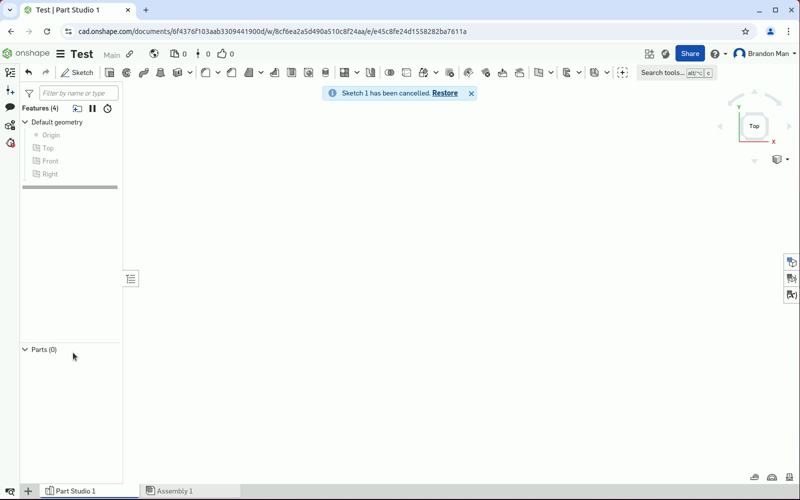
key(y)
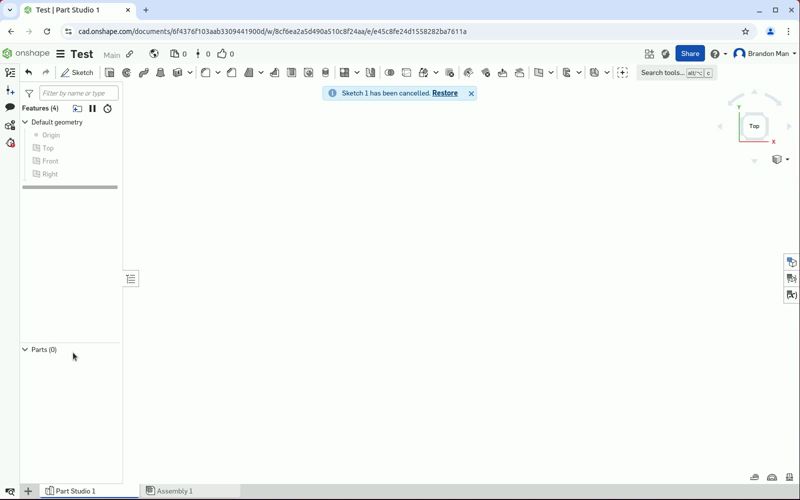
key(shift+p)
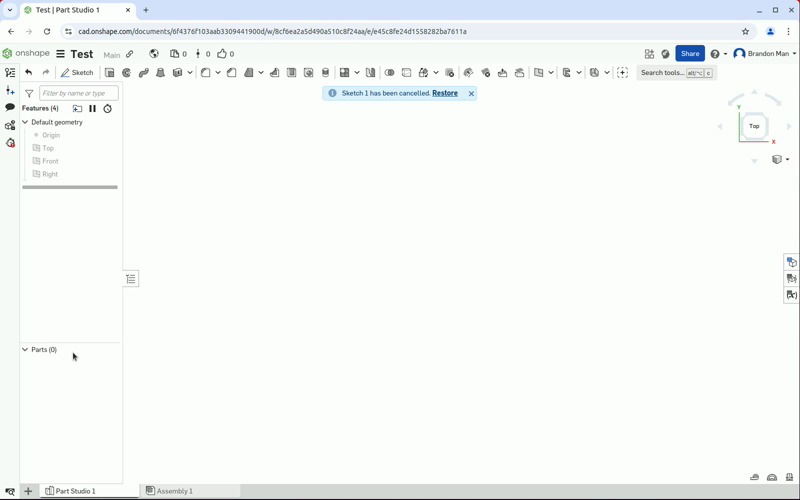
key(space)
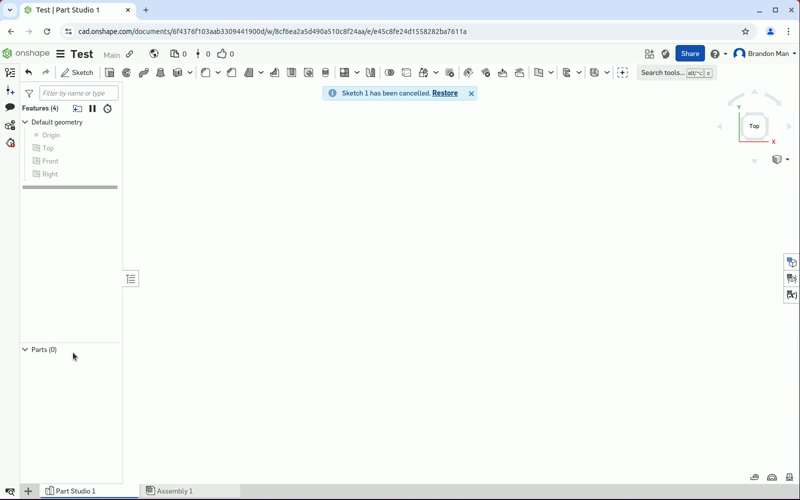
key_down(shift)
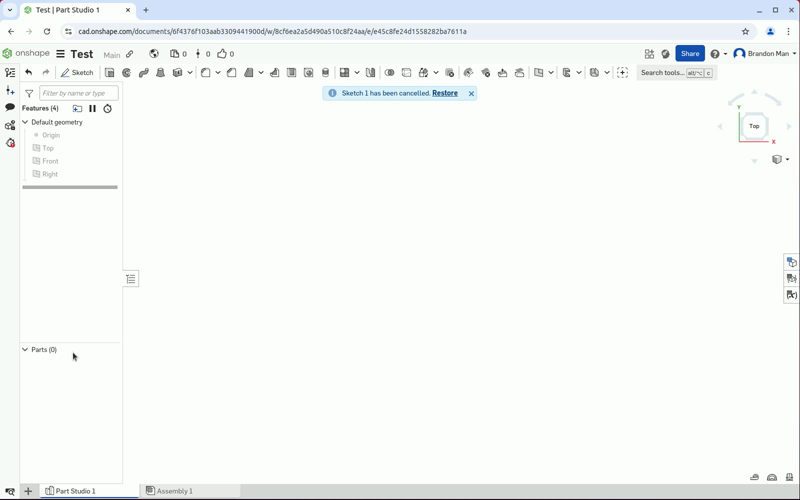
key(up)
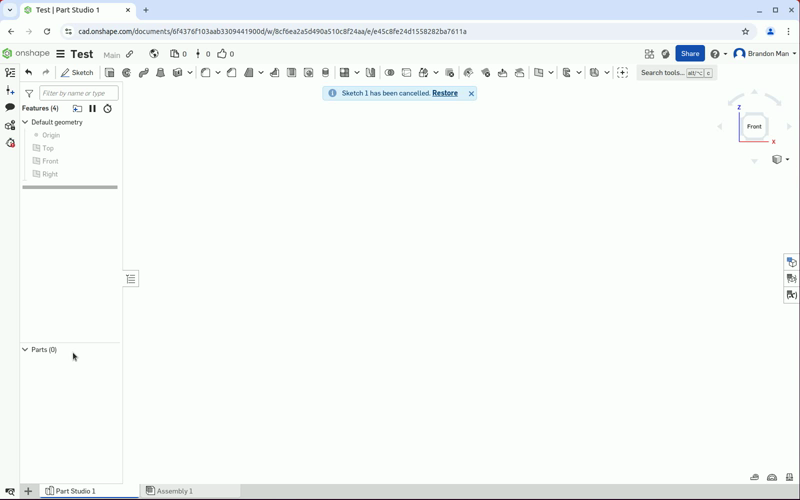
key_up(shift)
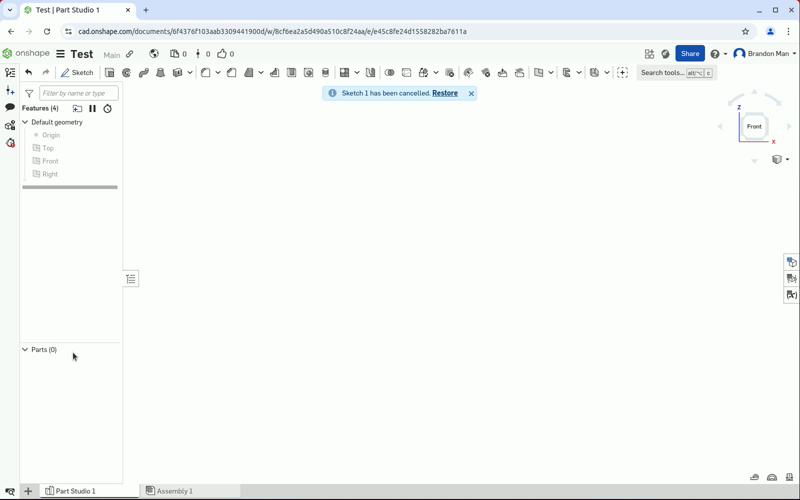
mouse_move(73, 352)
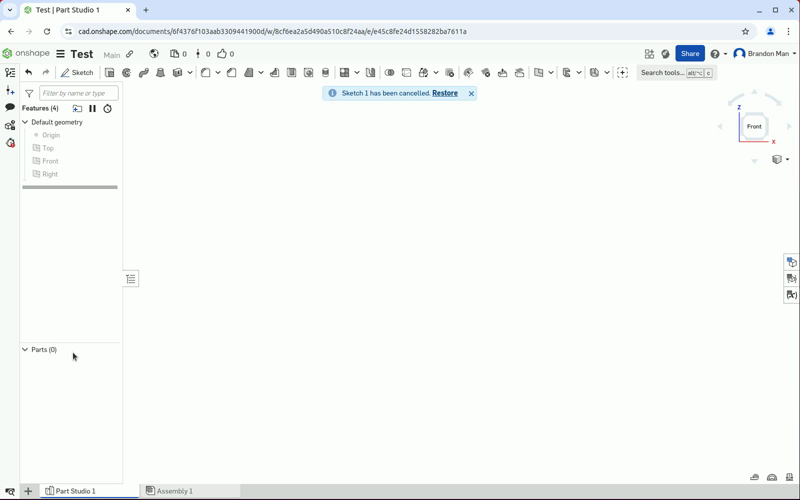
key(shift+y)
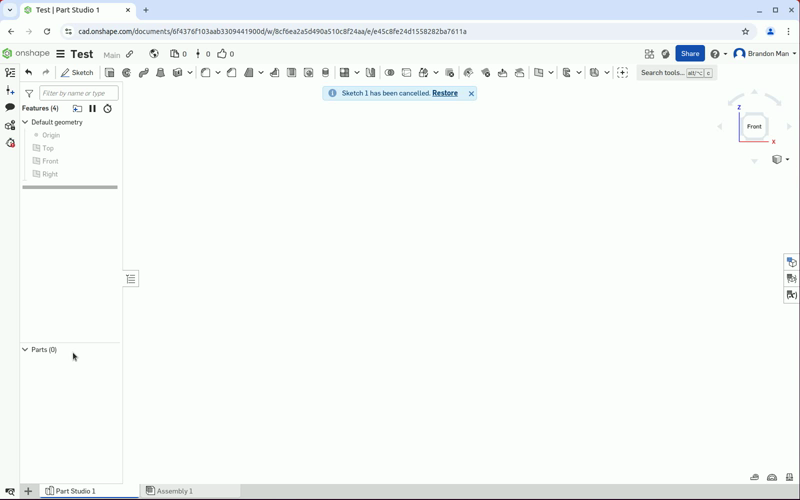
key(shift+s)
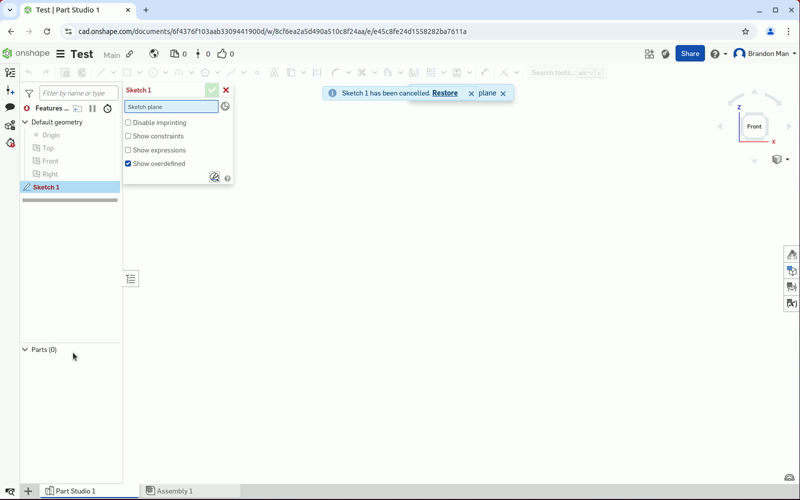
mouse_move(73, 163)
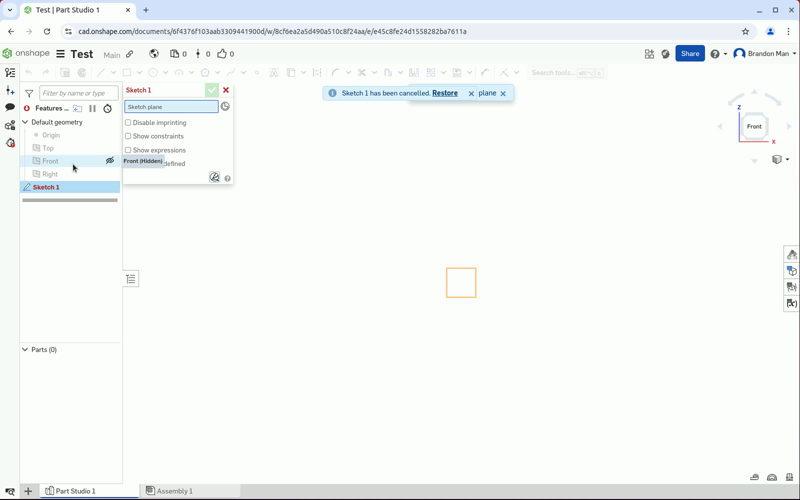
click(73, 163)
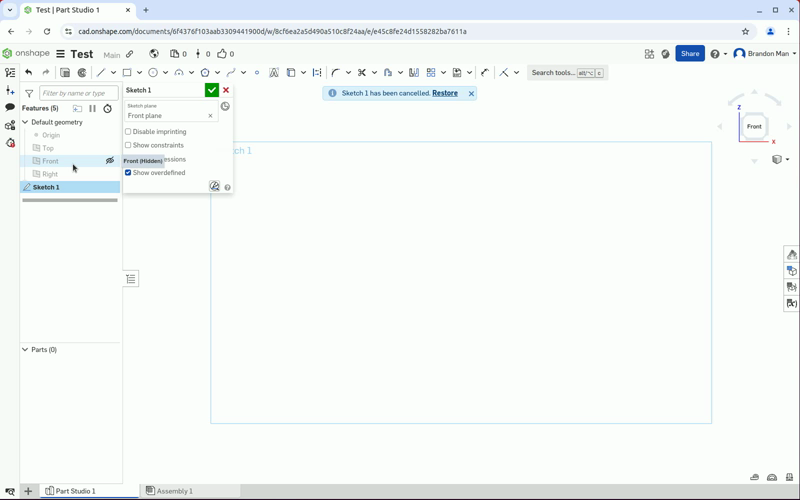
mouse_move(73, 352)
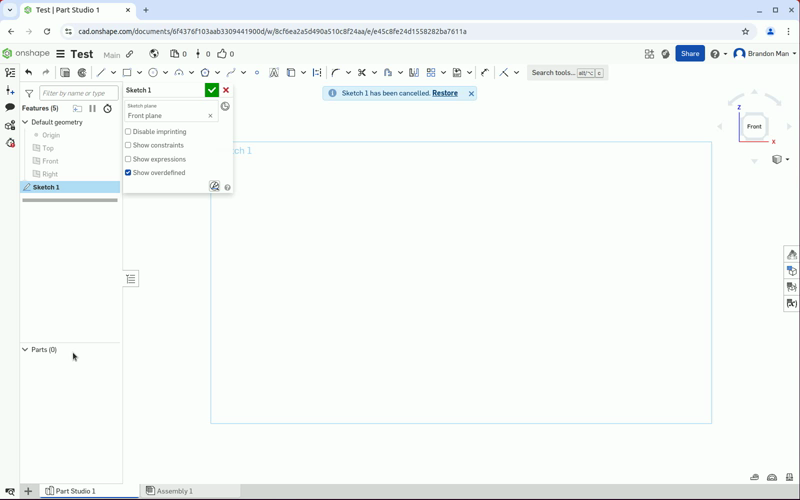
key(y)
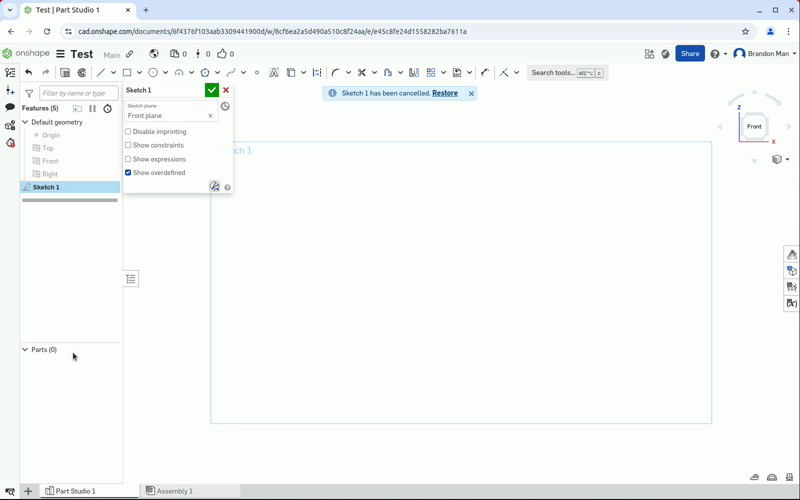
key(l)
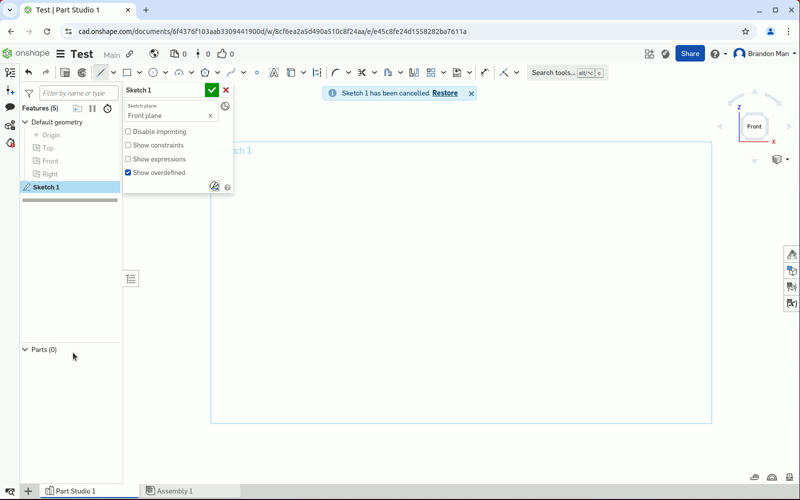
key_down(shift)
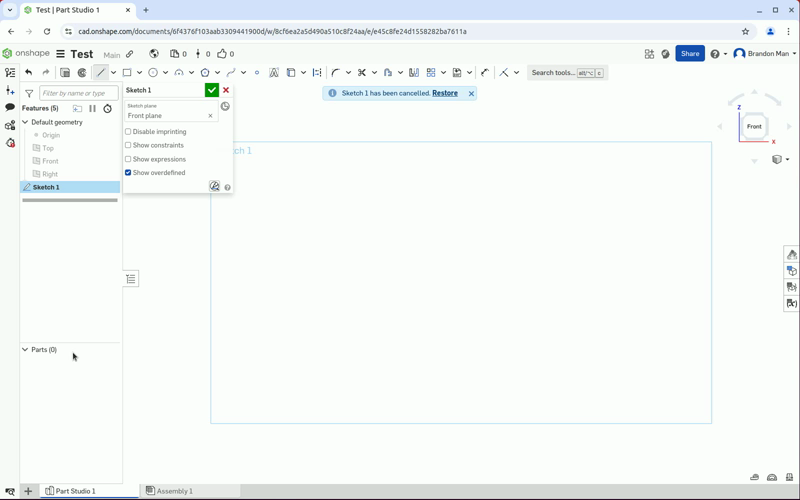
mouse_move(460, 282)
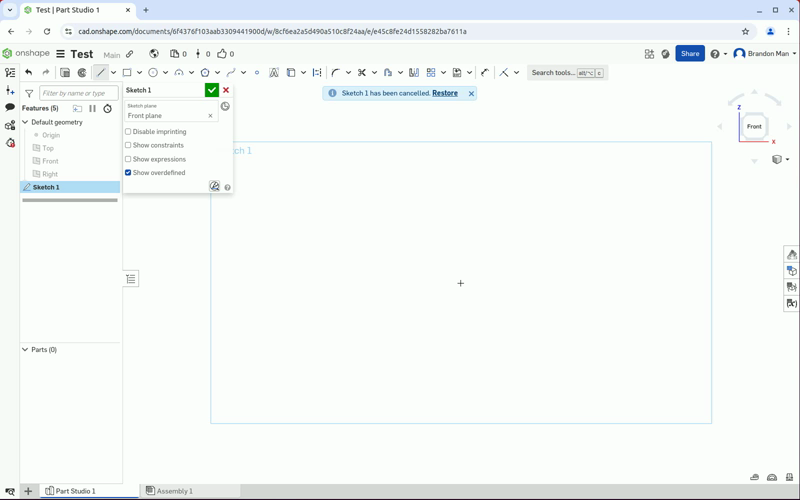
click(460, 282)
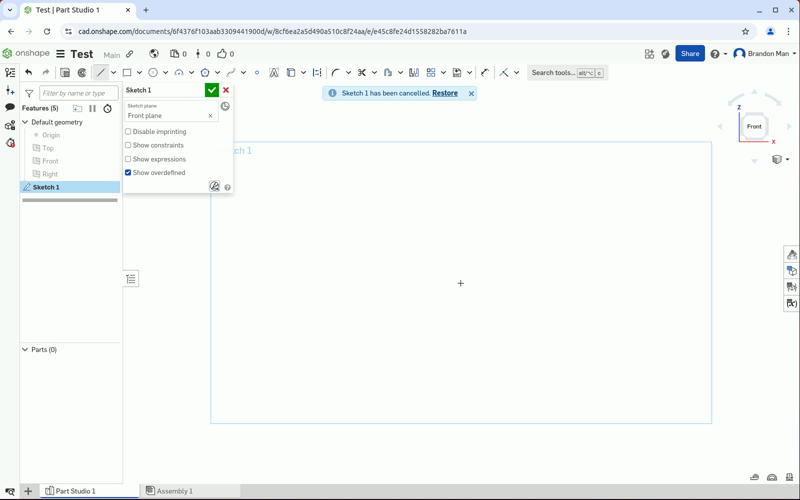
key_up(shift)
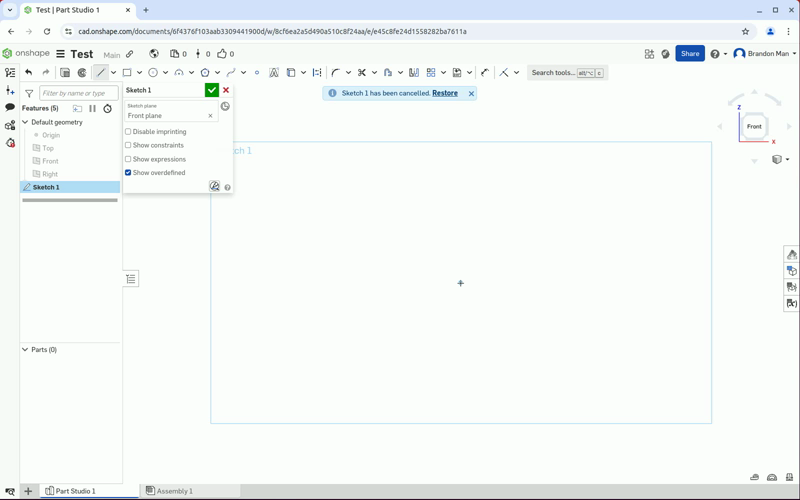
key_down(shift)
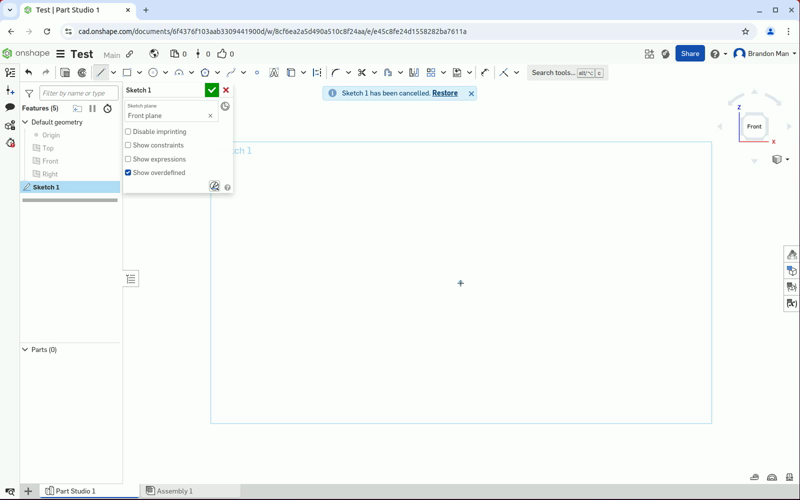
mouse_move(535, 282)
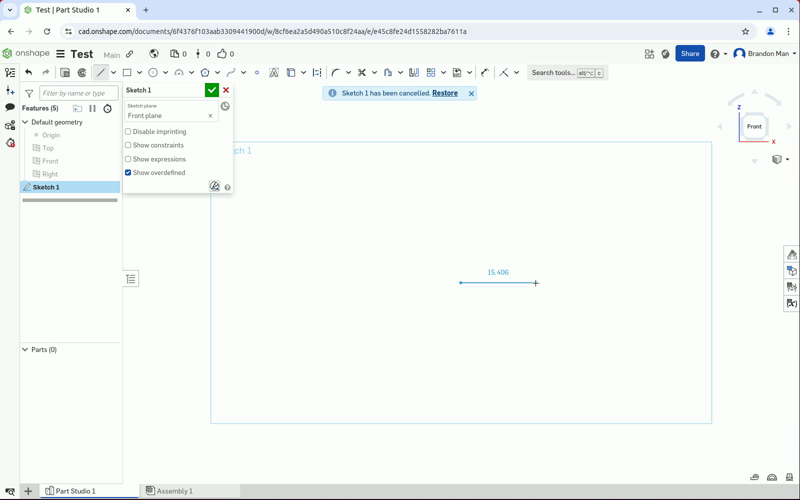
click(535, 282)
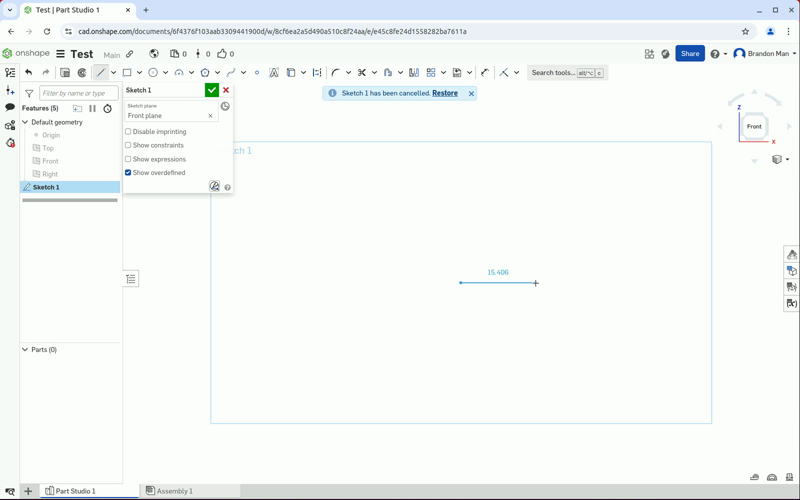
key_up(shift)
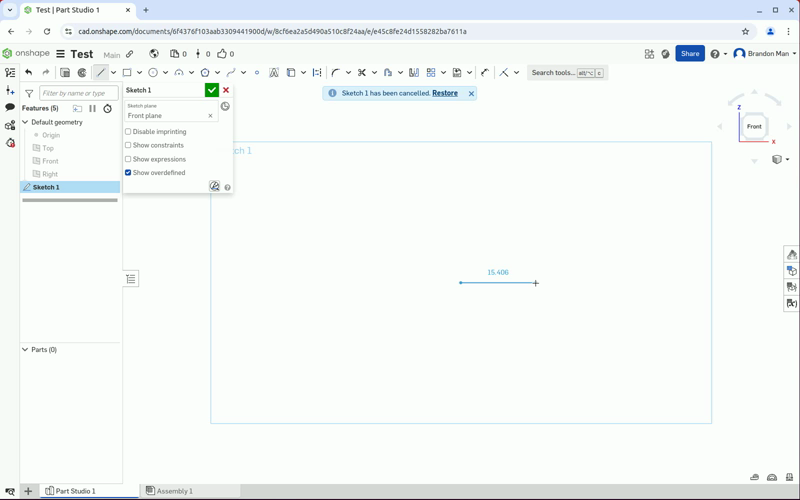
key_down(shift)
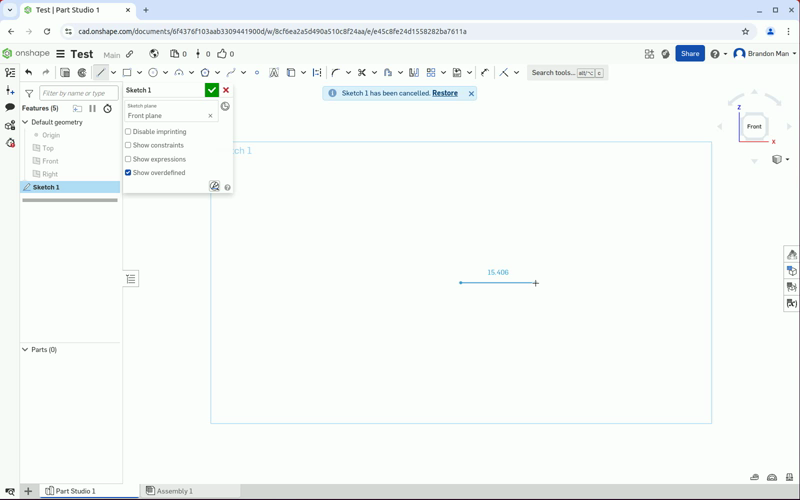
mouse_move(565, 282)
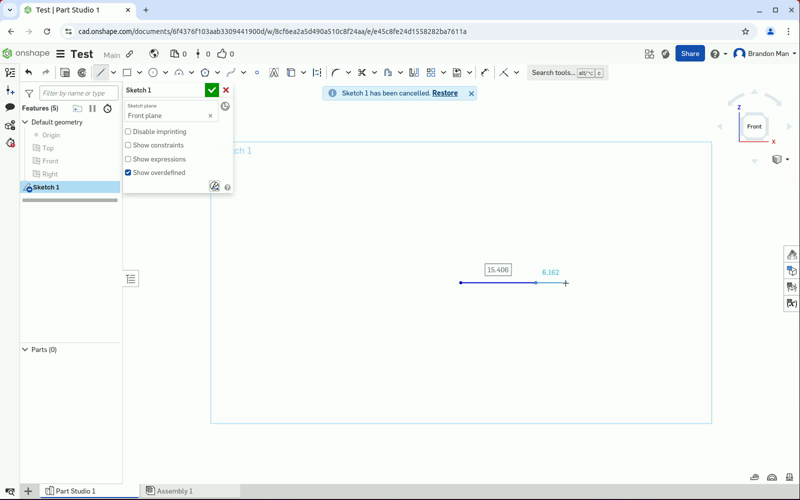
mouse_move(535, 244)
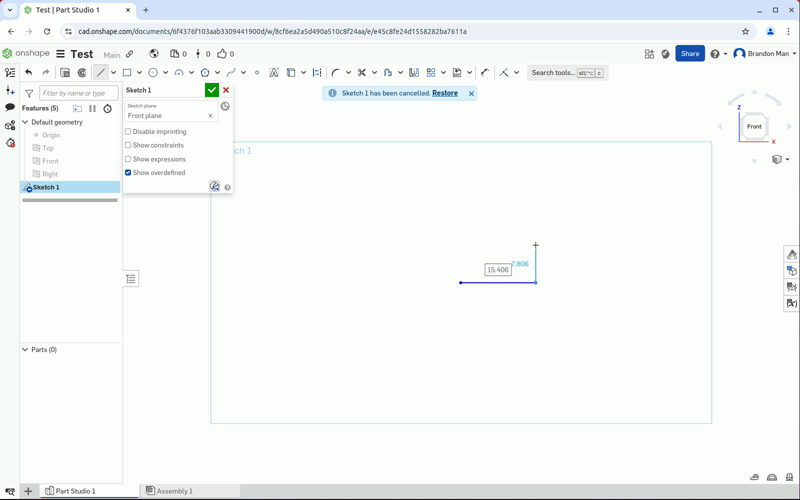
click(535, 244)
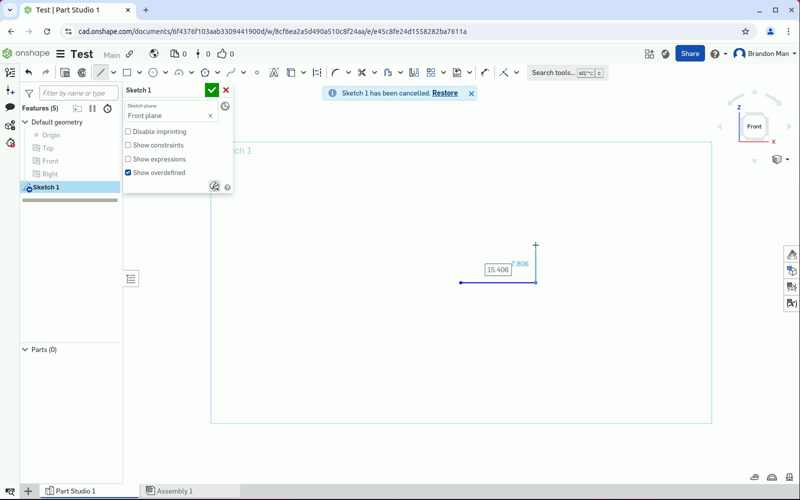
key_up(shift)
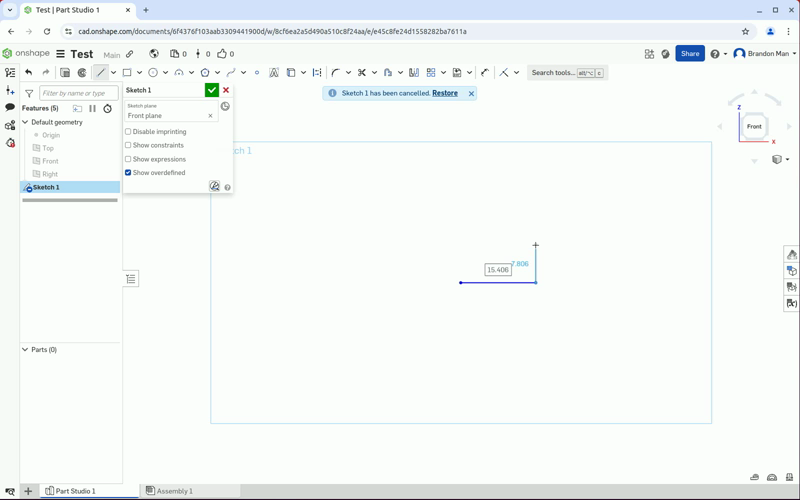
key_down(shift)
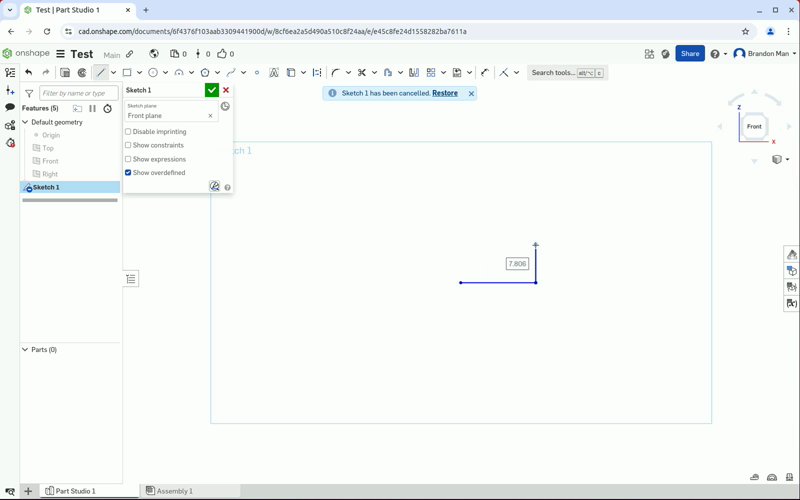
mouse_move(565, 244)
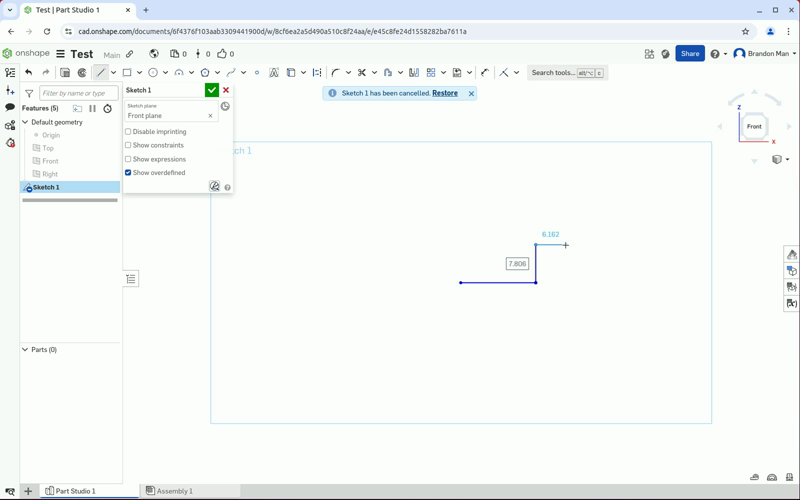
mouse_move(498, 244)
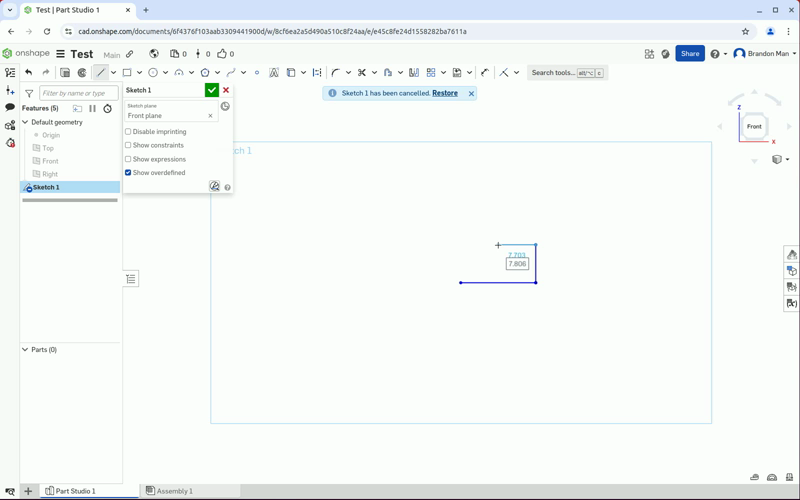
click(498, 244)
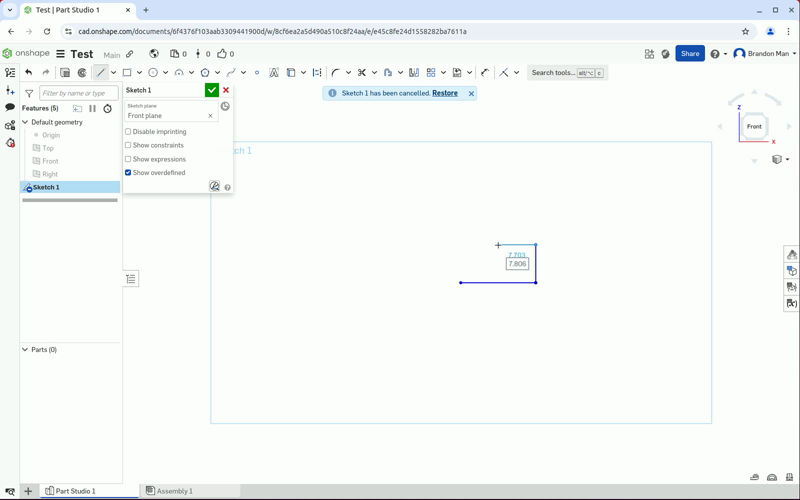
key_up(shift)
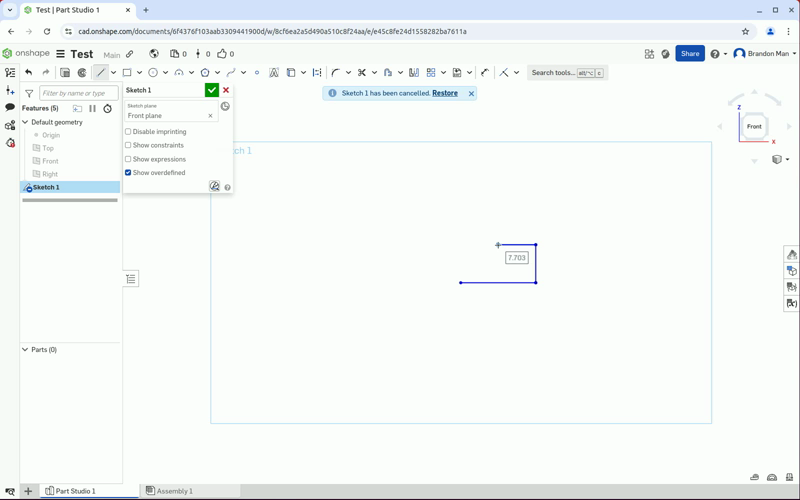
key_down(shift)
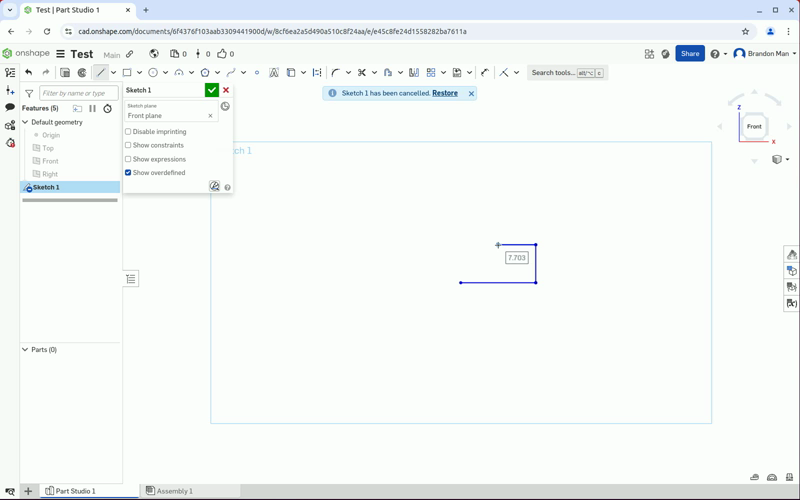
mouse_move(528, 244)
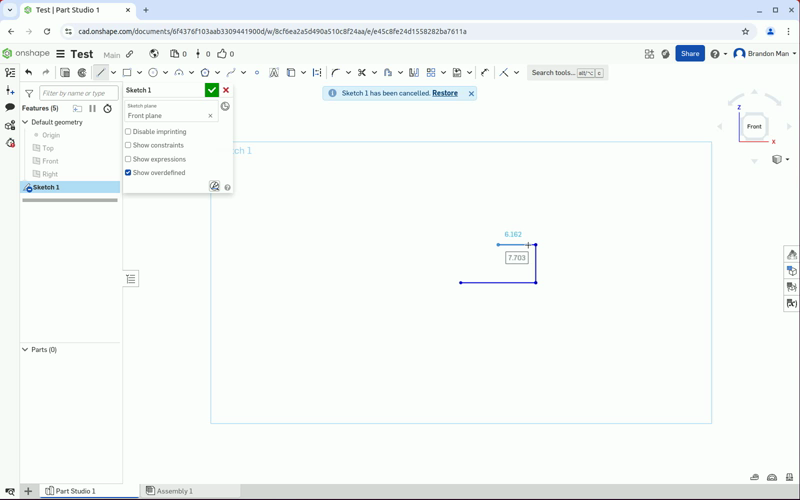
mouse_move(498, 207)
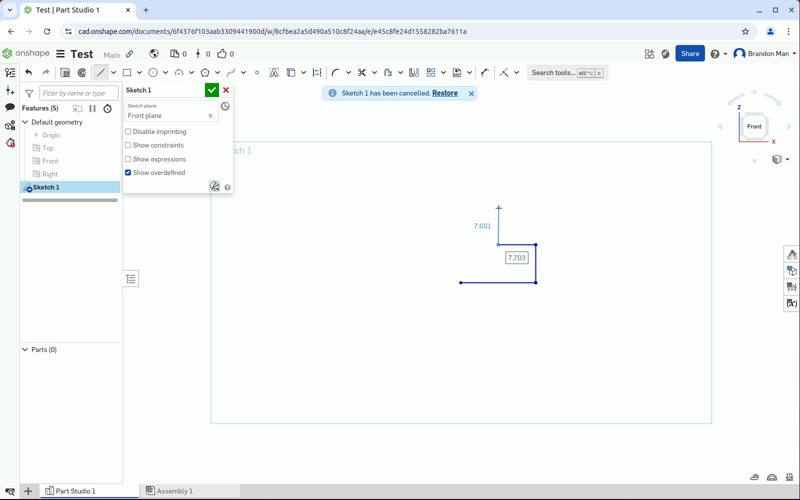
click(498, 207)
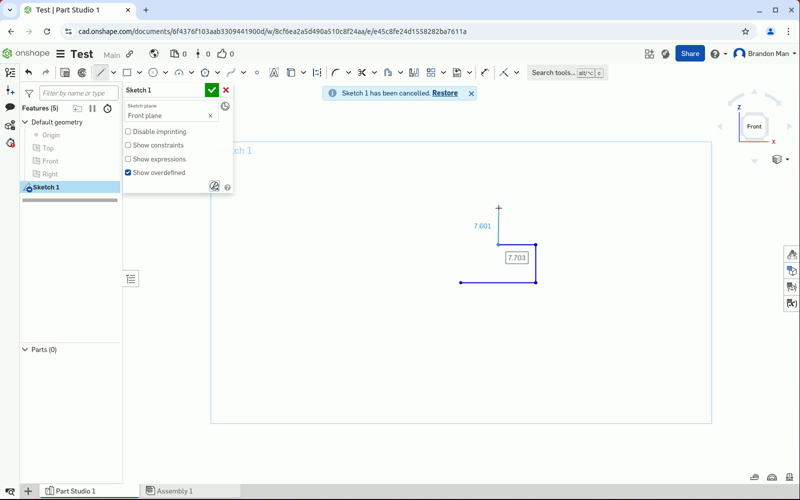
key_up(shift)
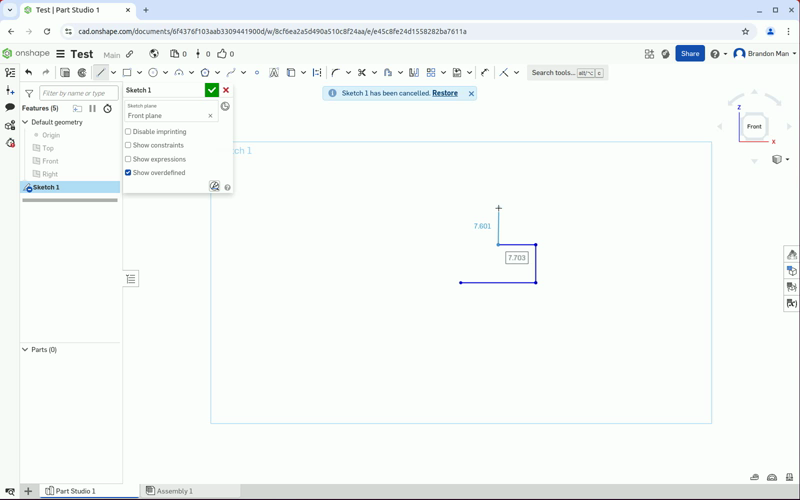
key_down(shift)
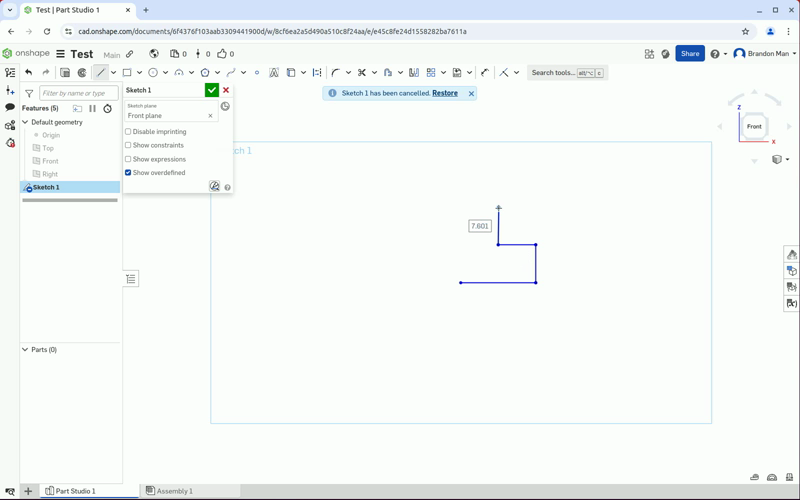
mouse_move(528, 207)
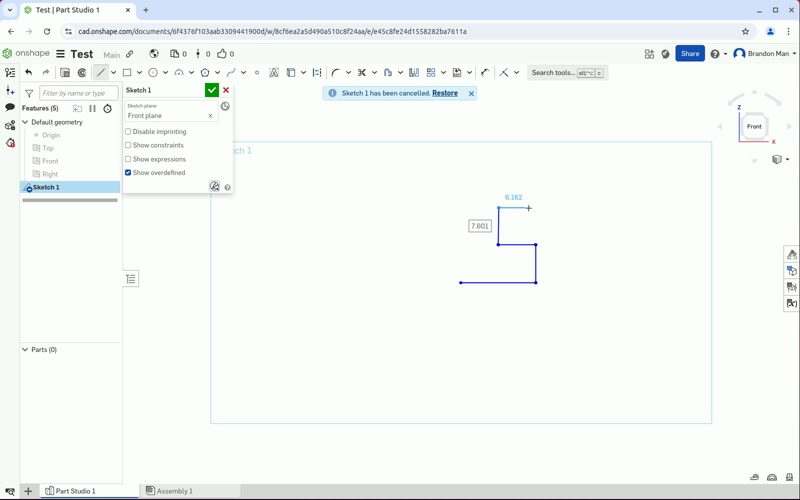
mouse_move(460, 207)
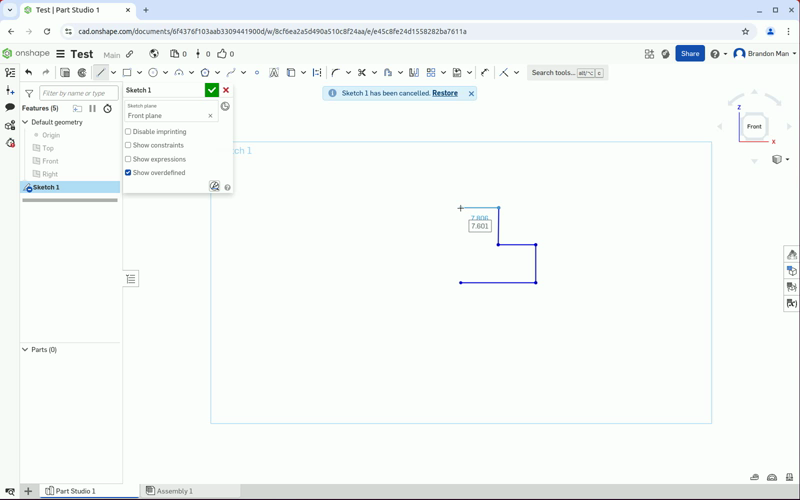
click(460, 207)
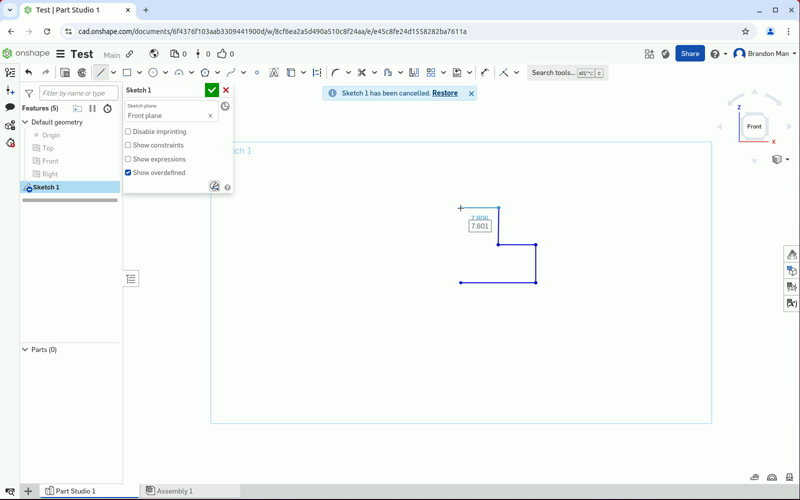
key_up(shift)
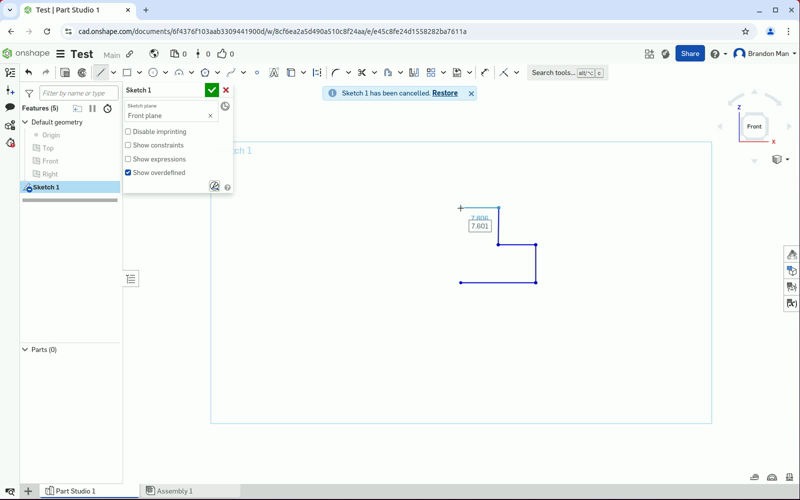
key_down(shift)
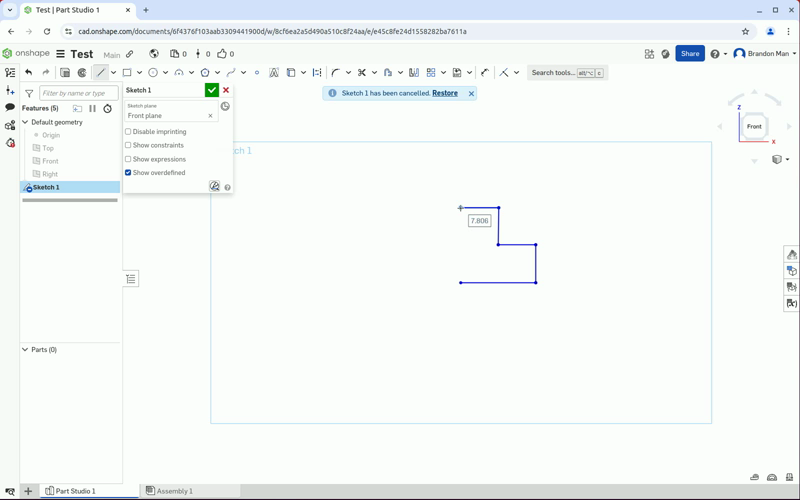
mouse_move(460, 282)
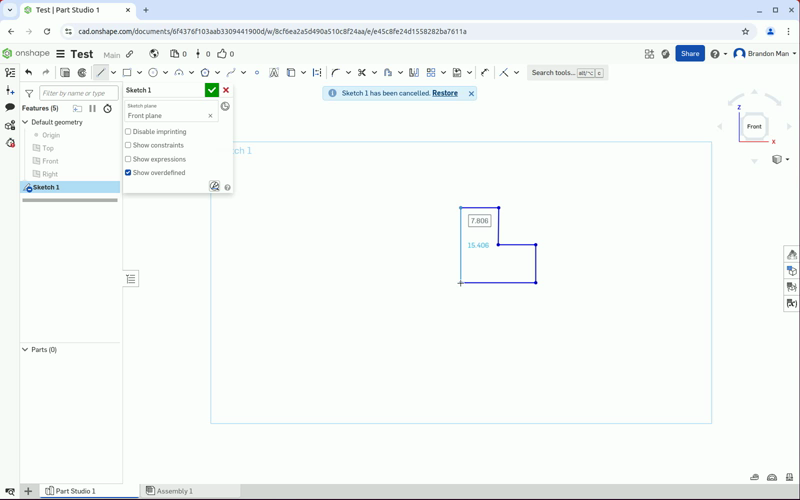
key_up(shift)
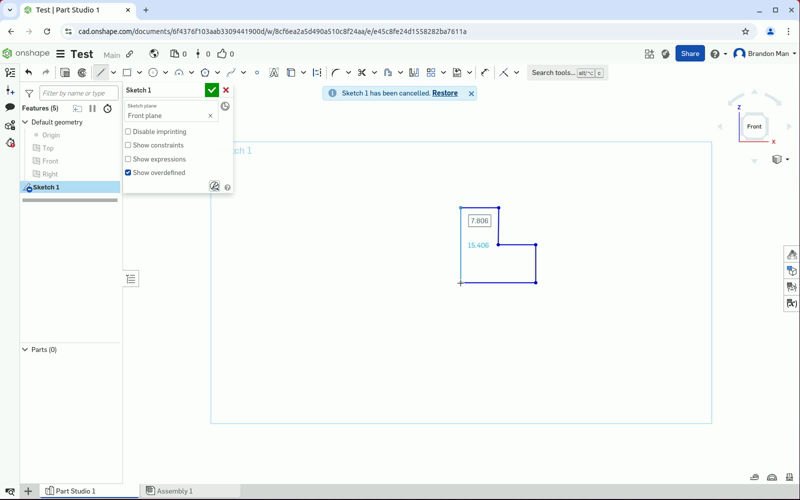
click(460, 282)
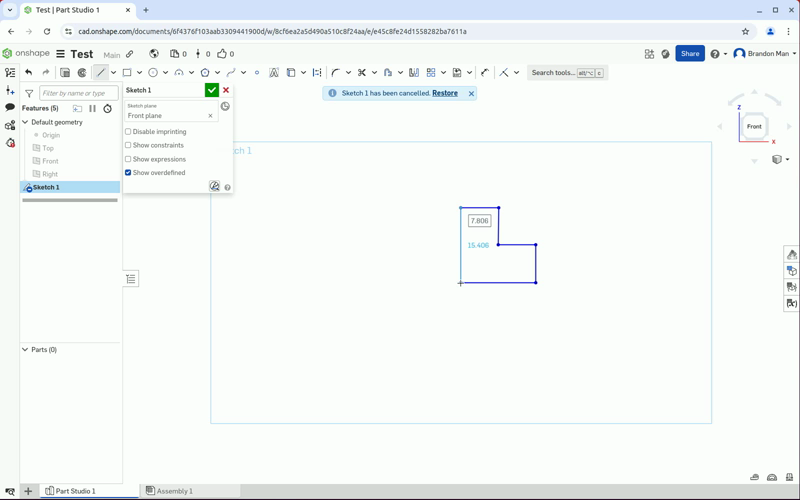
key(esc)
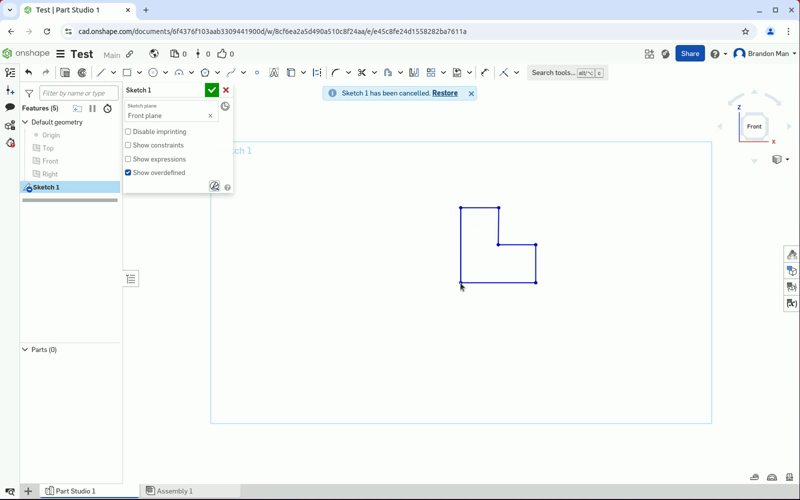
mouse_move(480, 268)
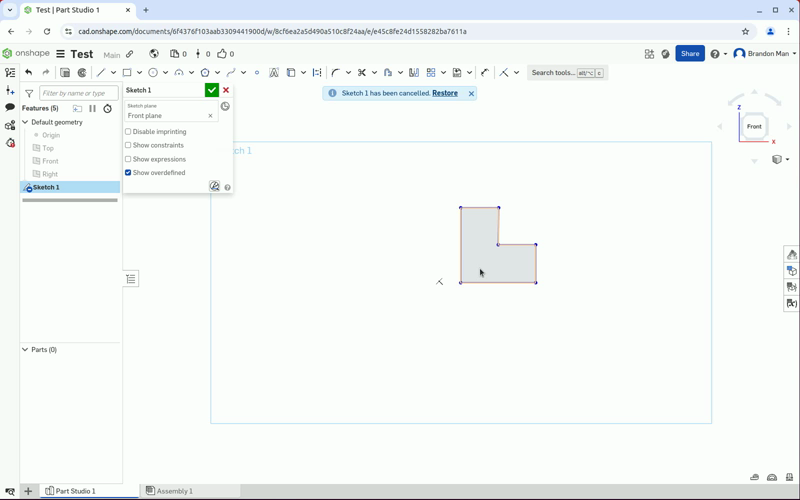
click(480, 268)
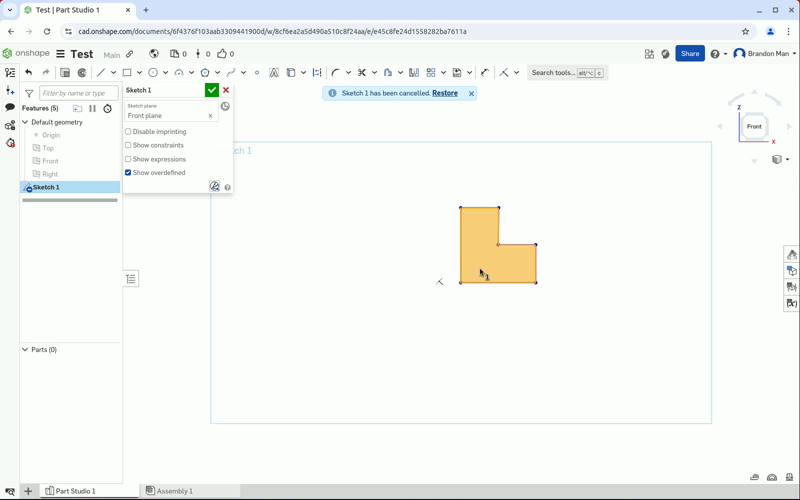
mouse_move(73, 352)
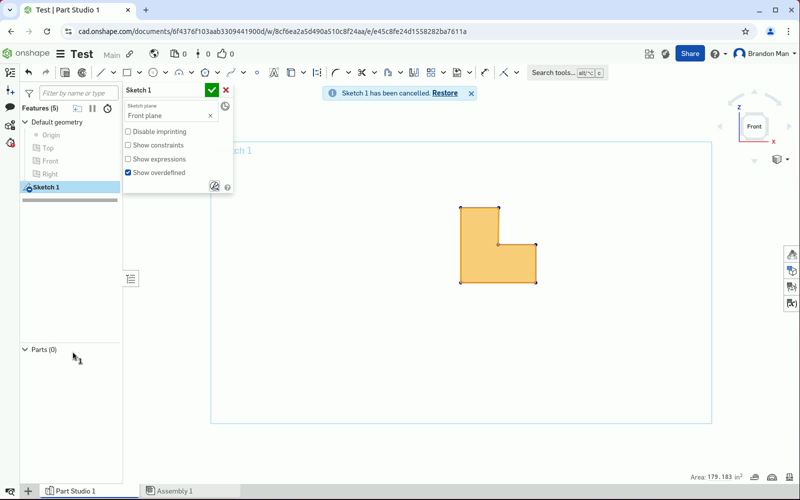
key(shift+y)
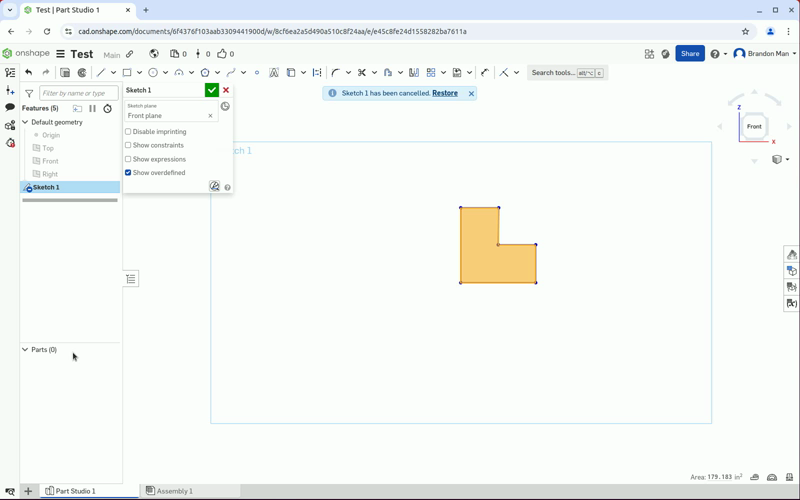
key(shift+e)
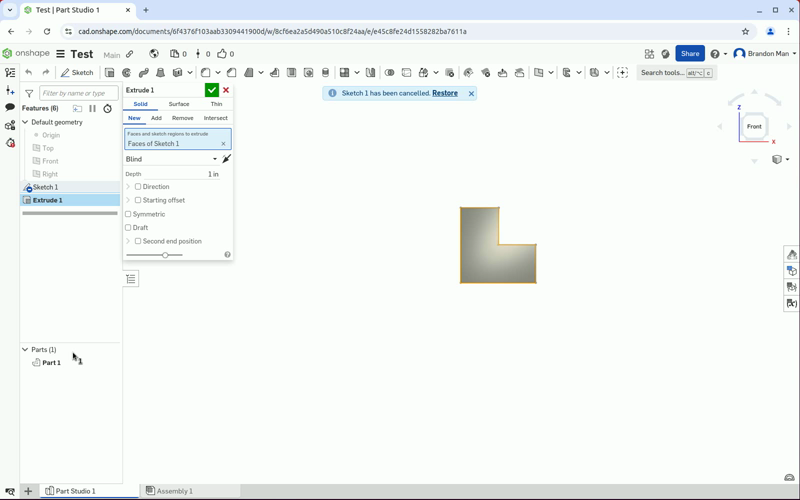
mouse_move(143, 106)
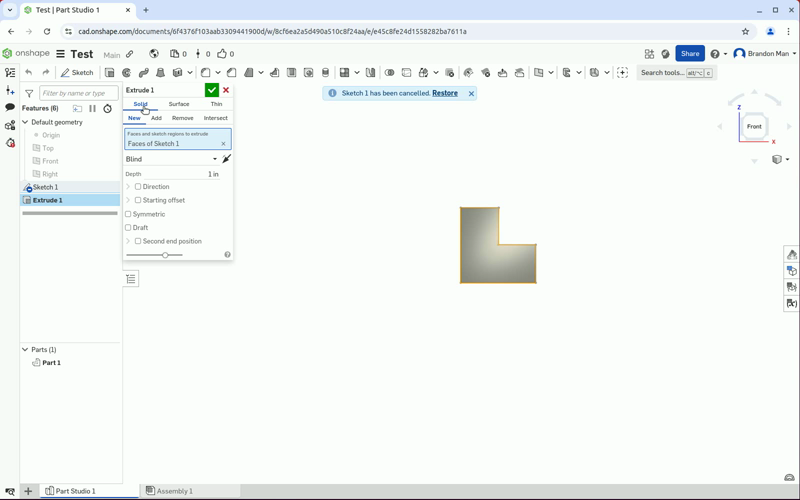
click(143, 106)
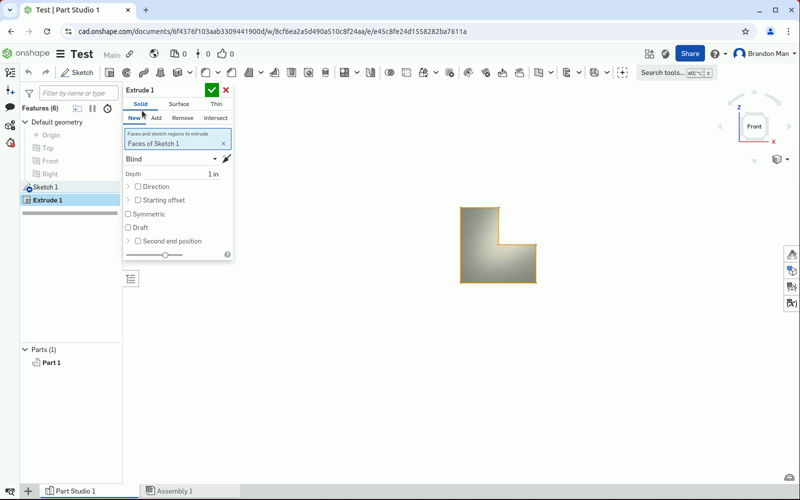
mouse_move(137, 120)
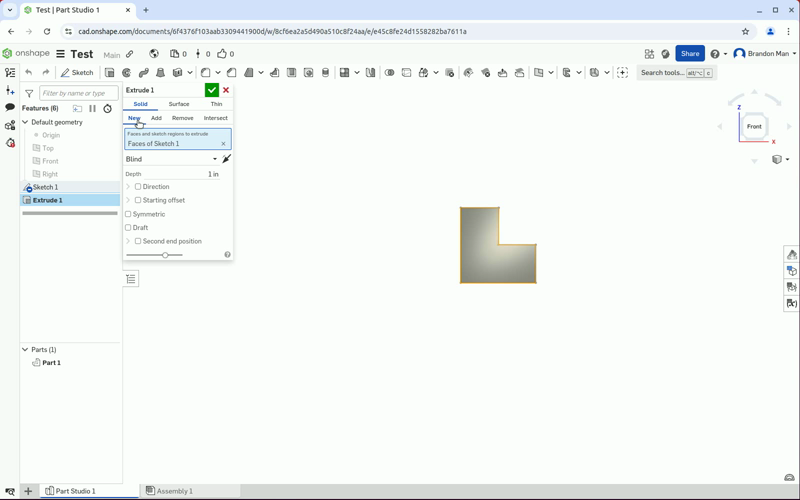
click(137, 120)
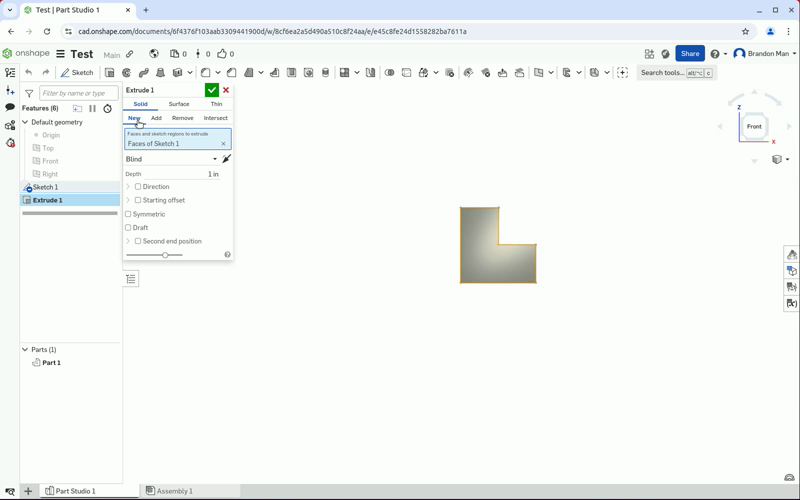
key(tab, 4)
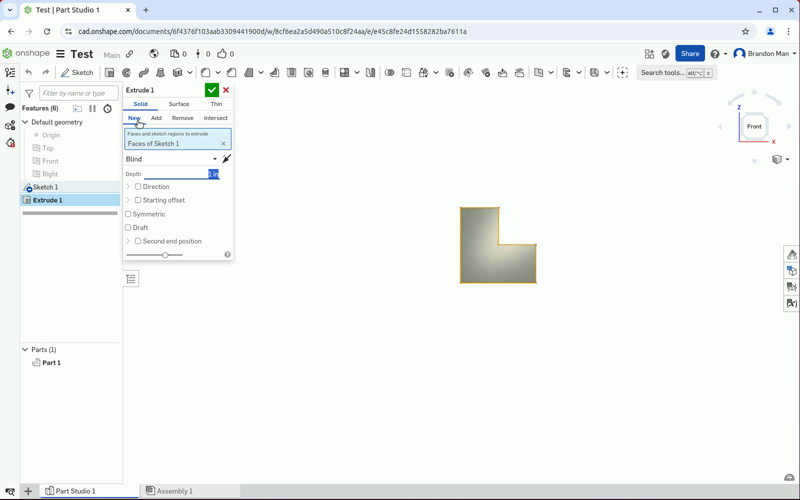
text(7.462)
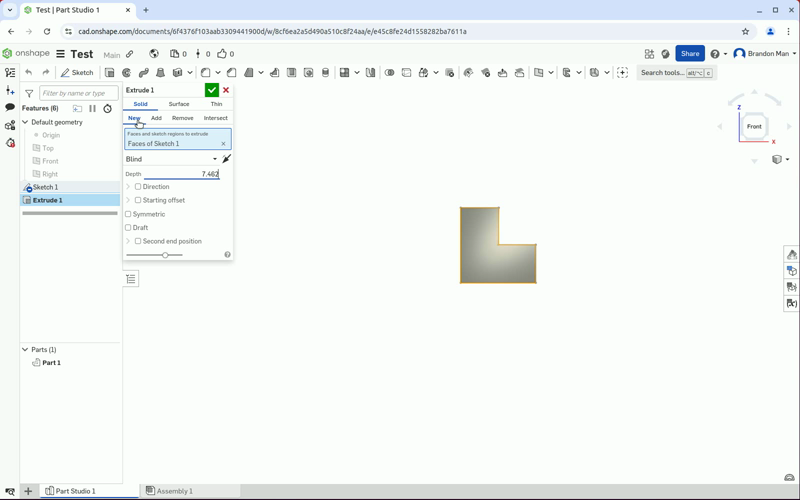
key(enter)
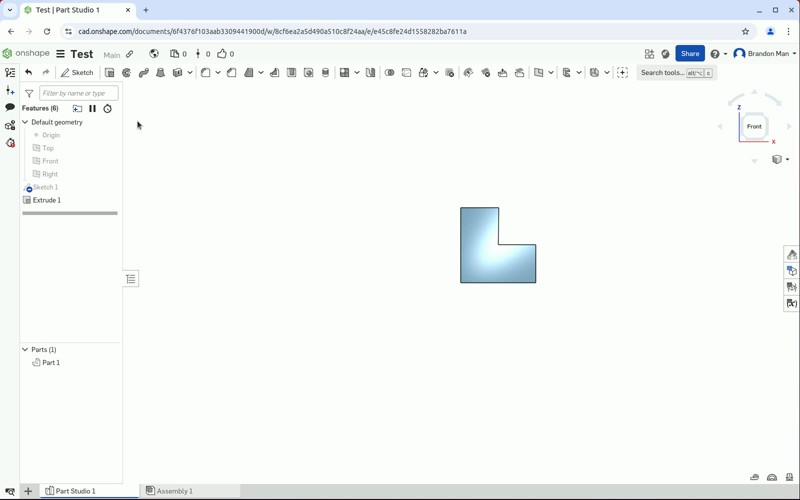
key(shift+h)
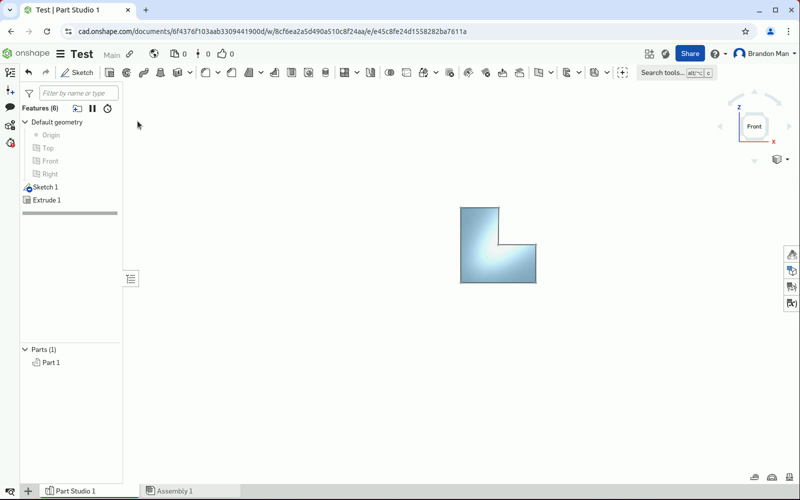
key(shift+h)
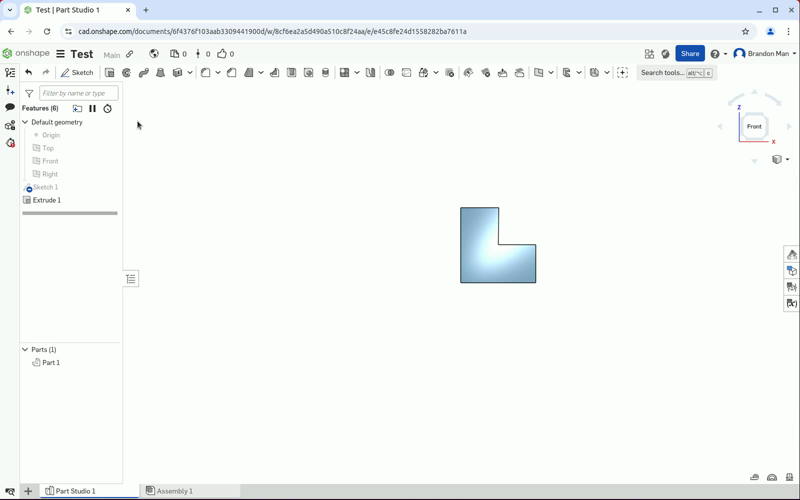
mouse_move(73, 189)
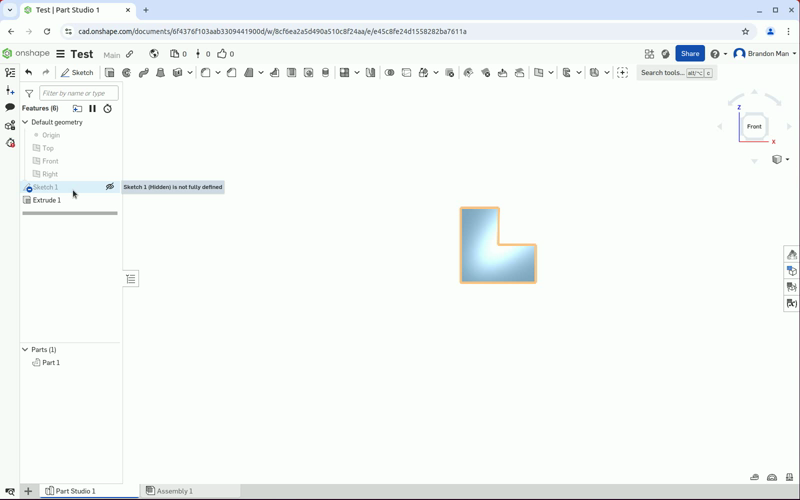
click(73, 189)
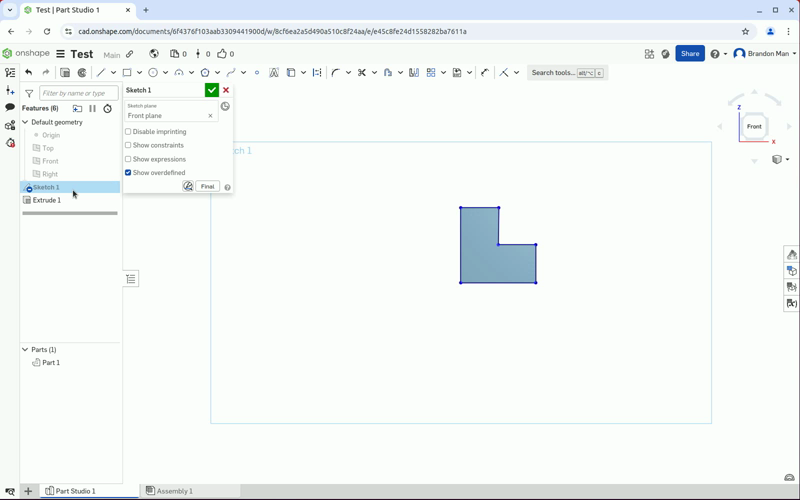
mouse_move(229, 92)
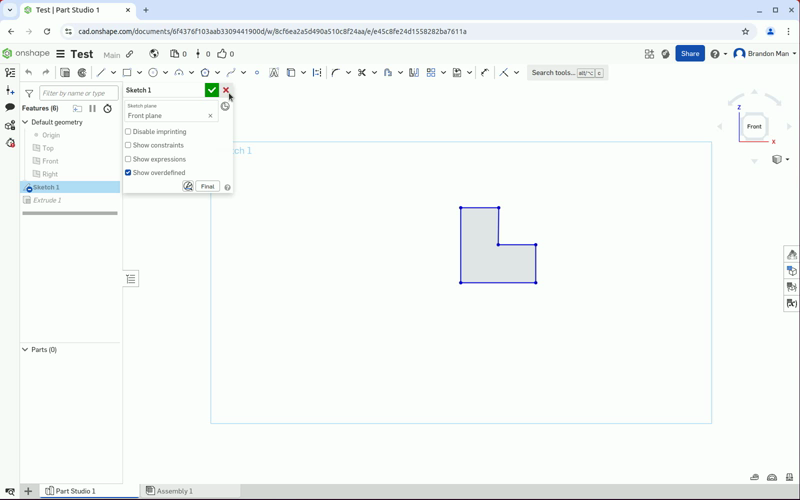
click(229, 92)
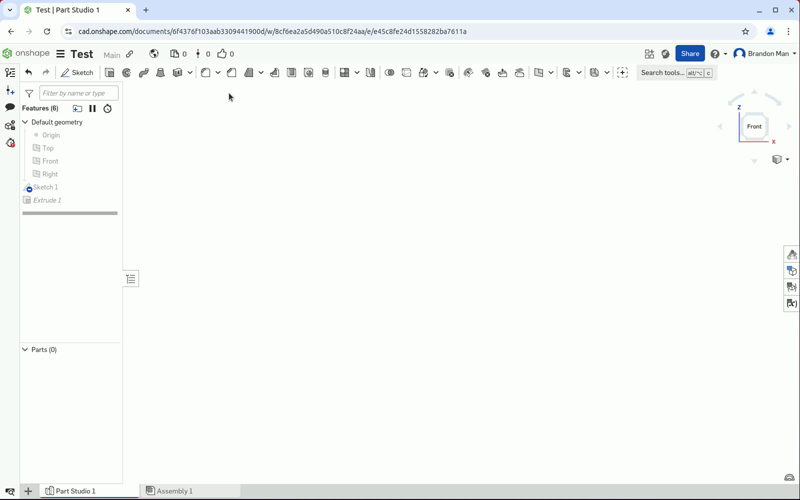
mouse_move(73, 352)
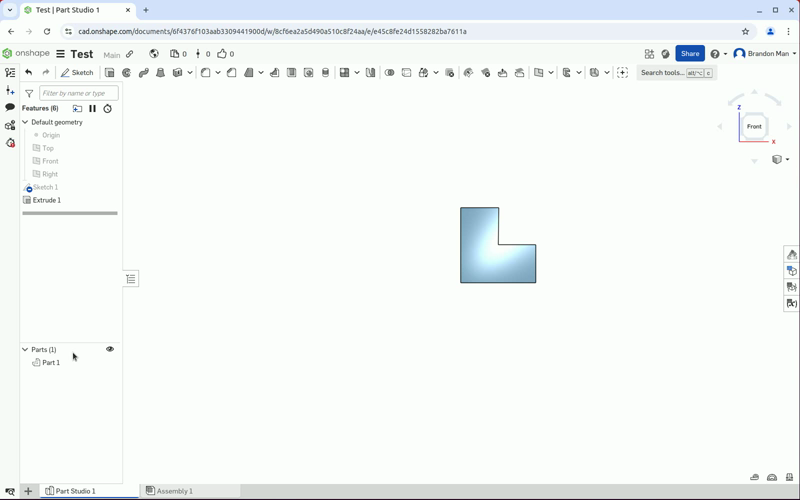
key(y)
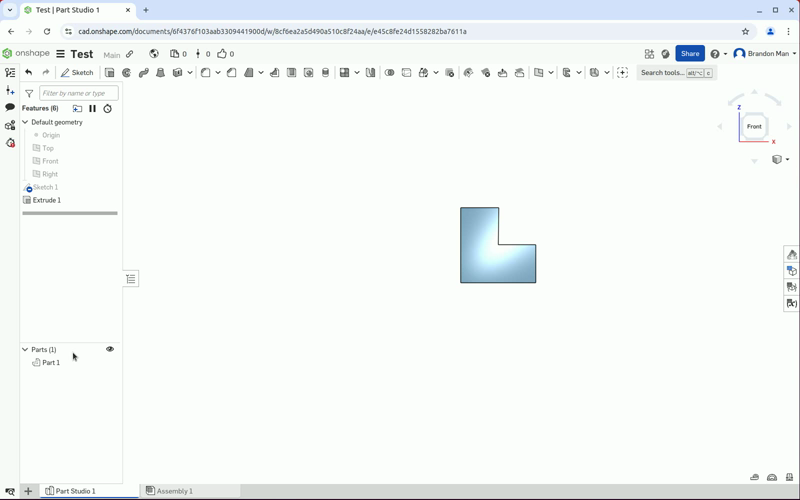
key(shift+p)
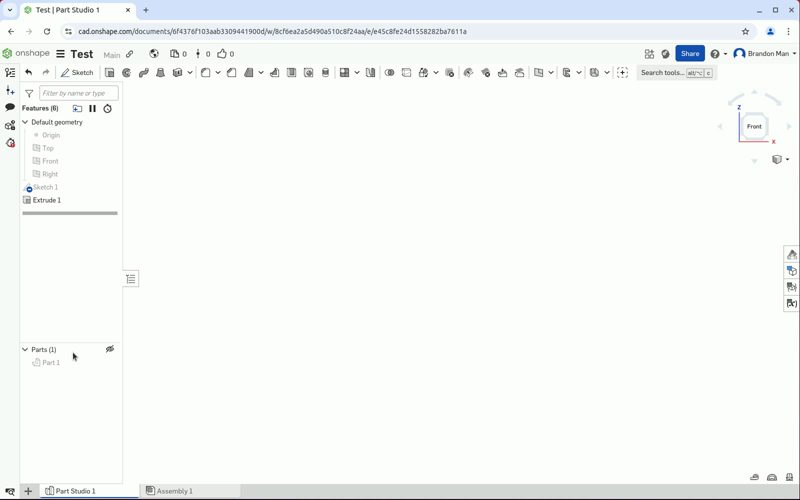
key(space)
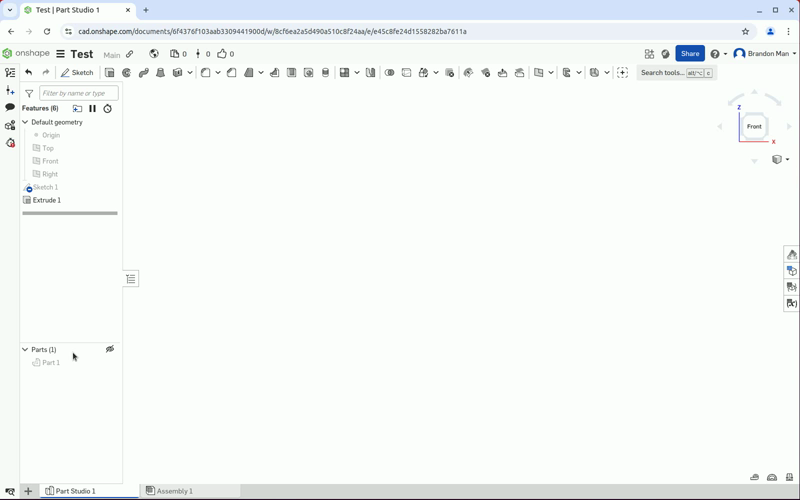
key_down(shift)
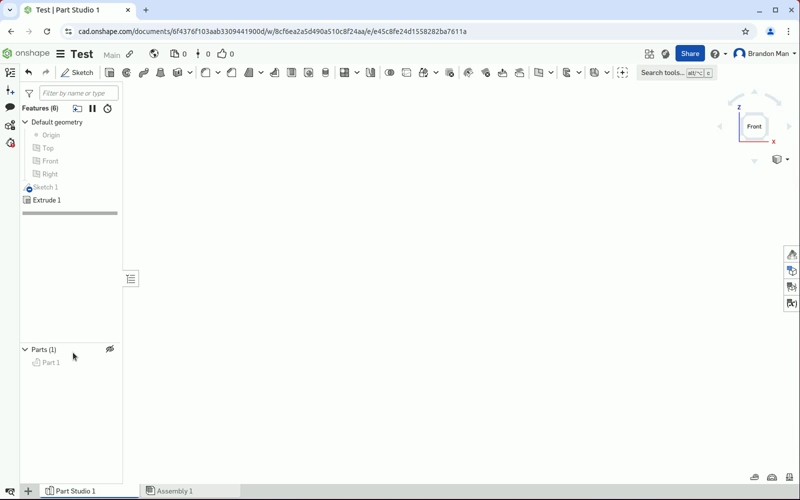
key(left)
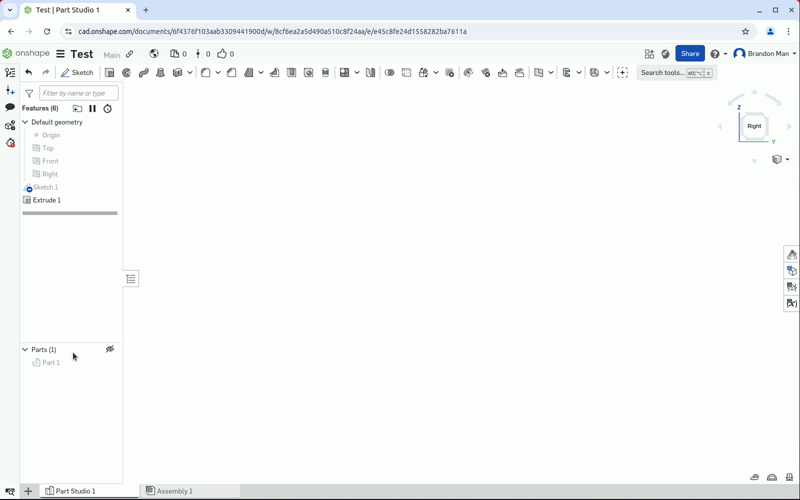
key_up(shift)
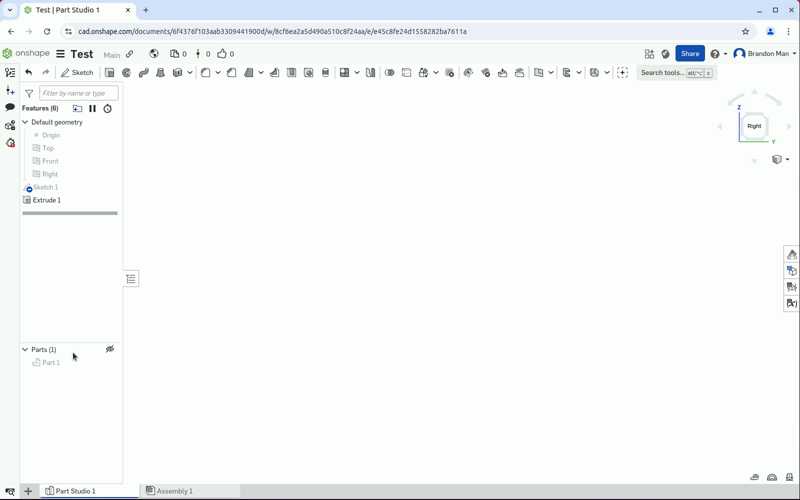
mouse_move(73, 352)
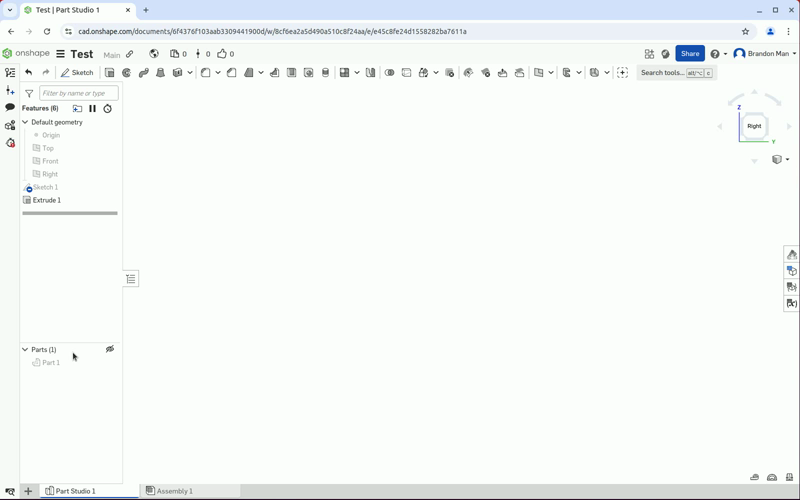
key(shift+y)
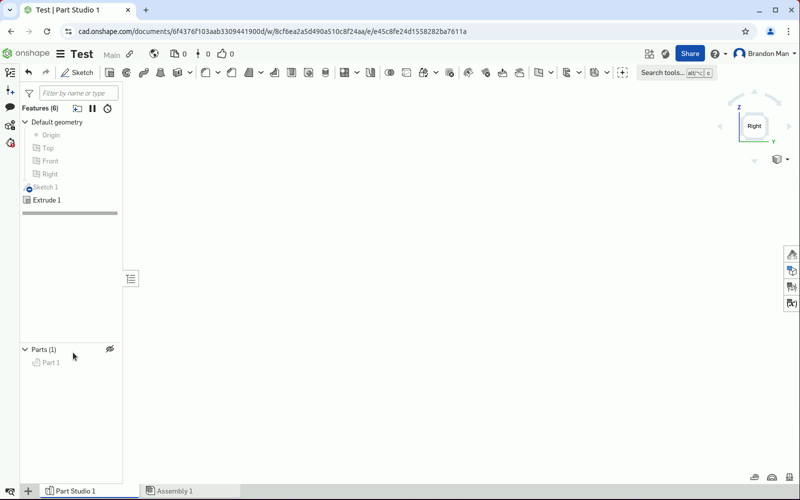
key(shift+s)
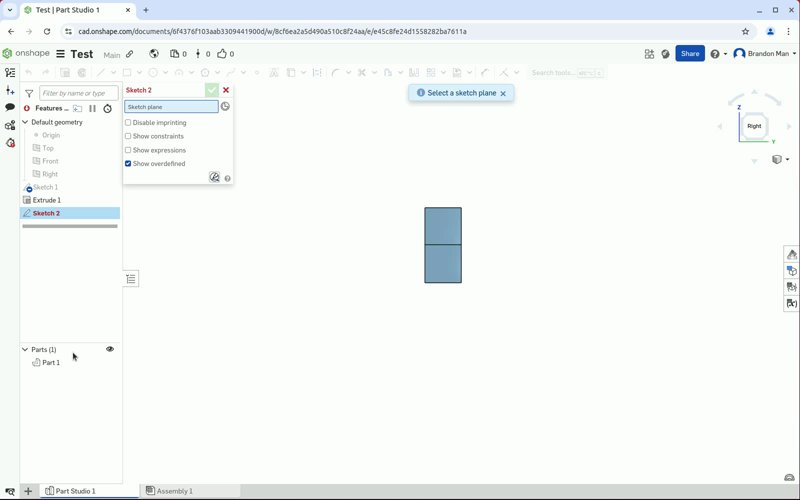
mouse_move(73, 176)
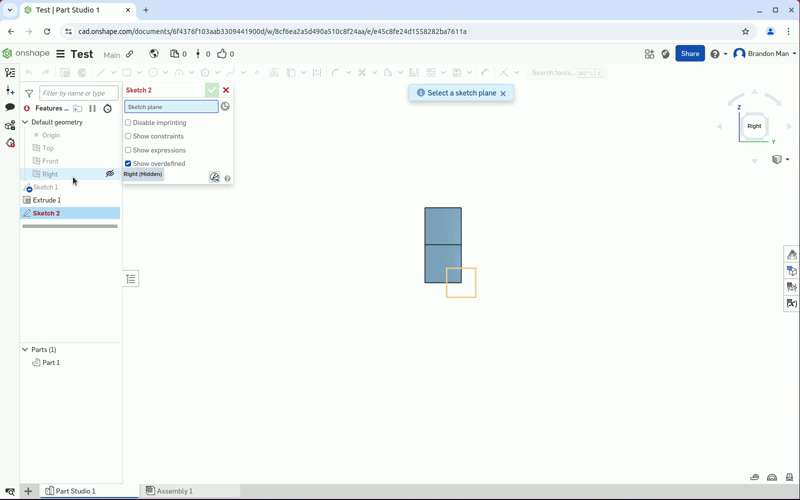
click(73, 176)
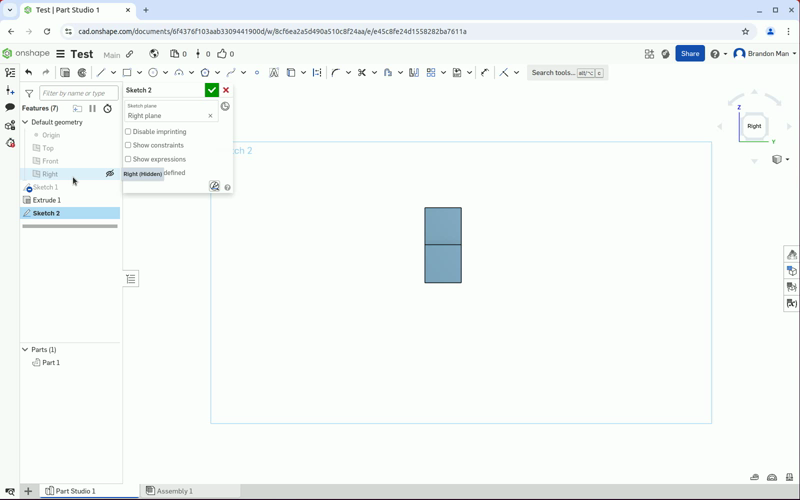
mouse_move(73, 352)
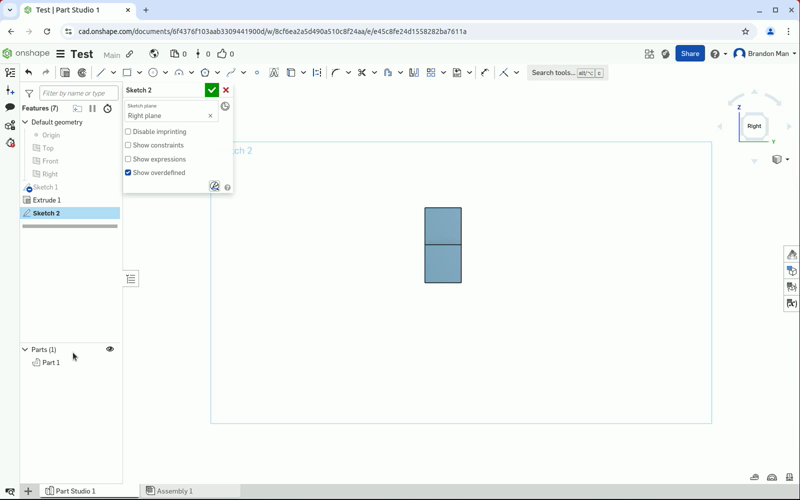
key(y)
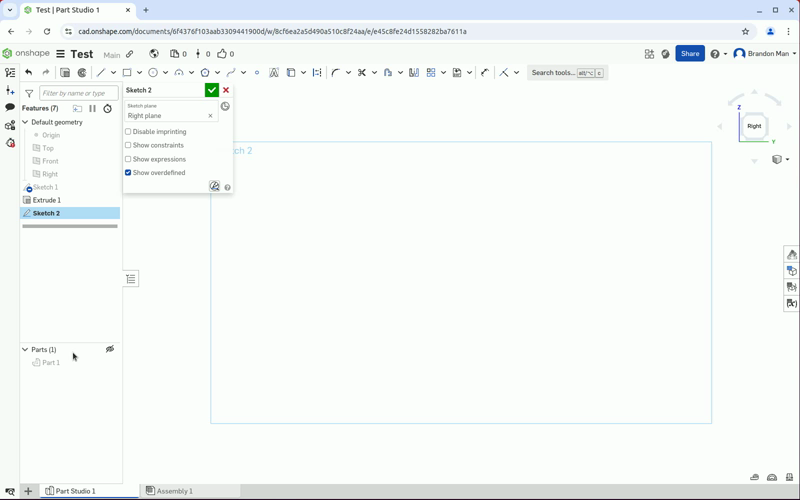
key(l)
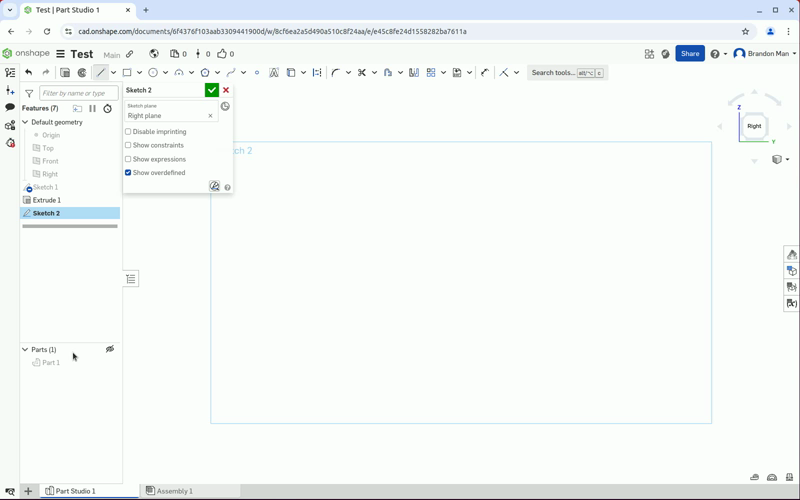
key_down(shift)
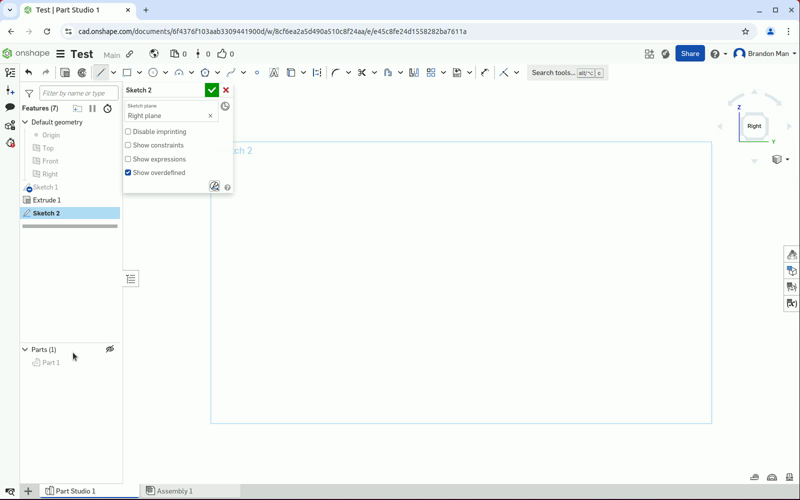
mouse_move(385, 282)
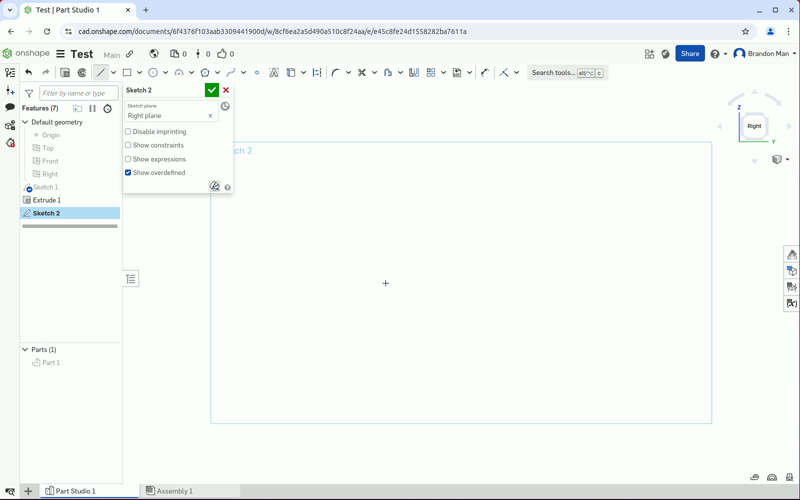
click(385, 282)
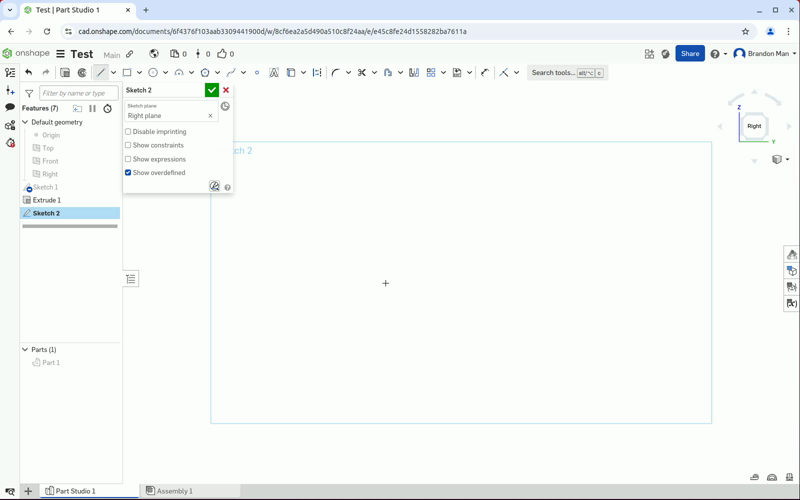
key_up(shift)
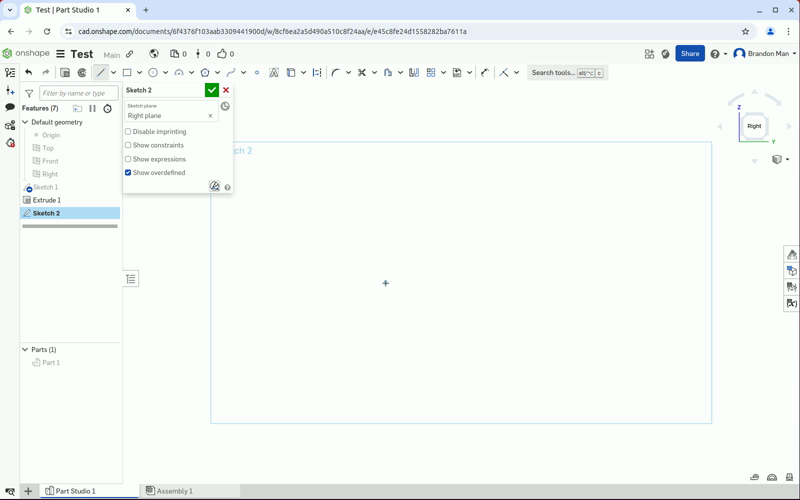
key_down(shift)
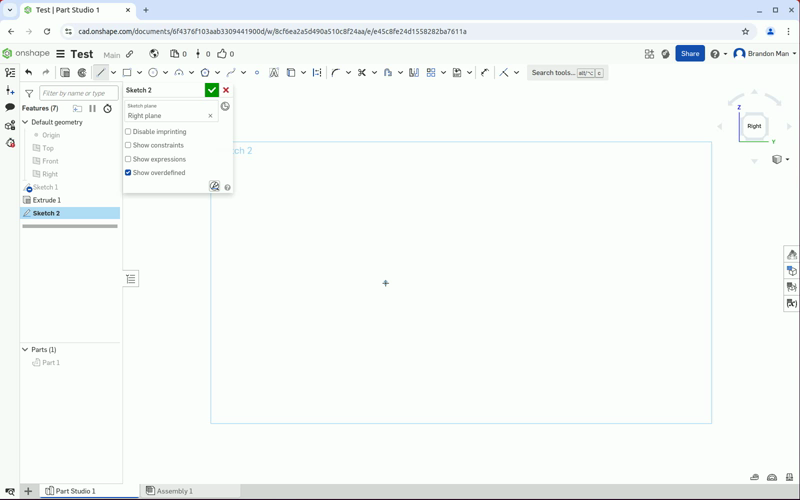
mouse_move(461, 282)
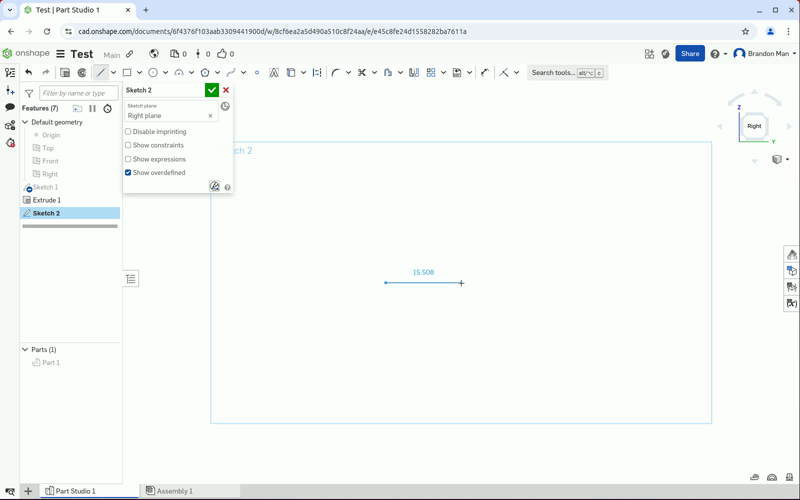
click(461, 282)
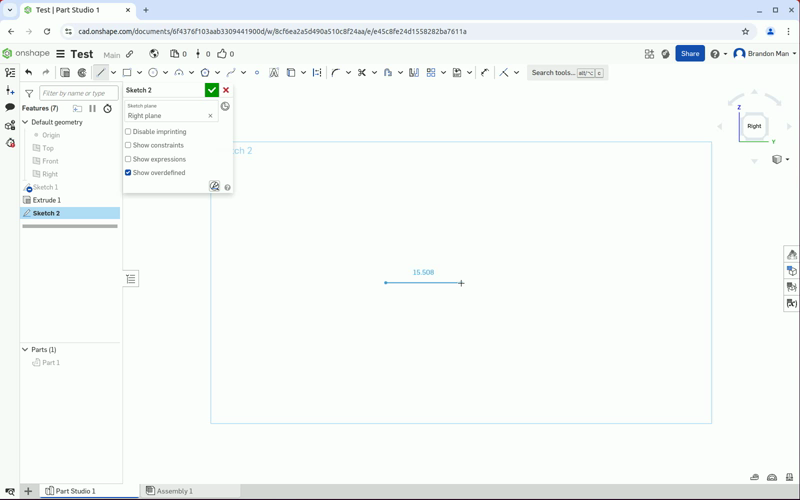
key_up(shift)
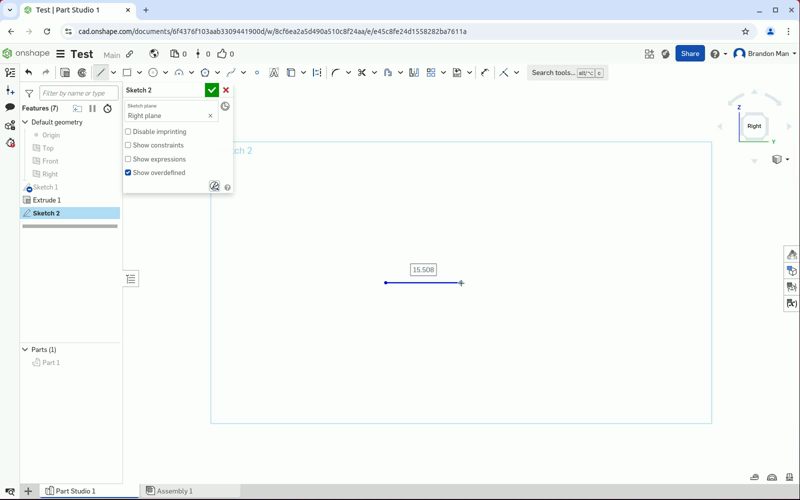
key_down(shift)
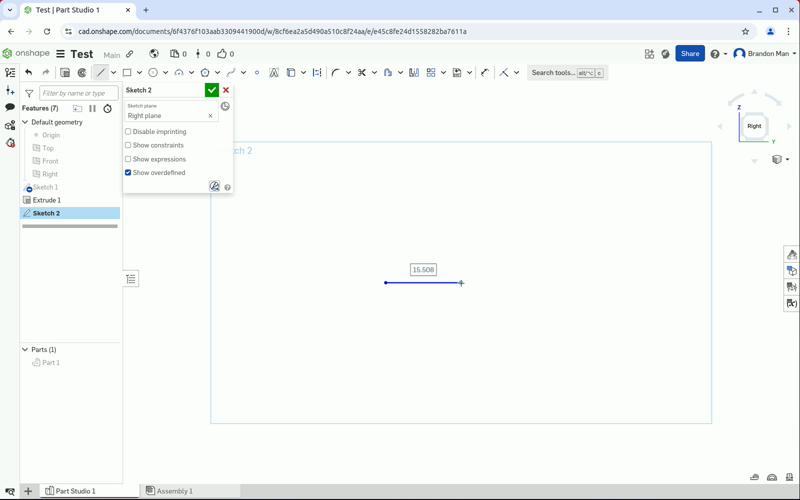
mouse_move(461, 221)
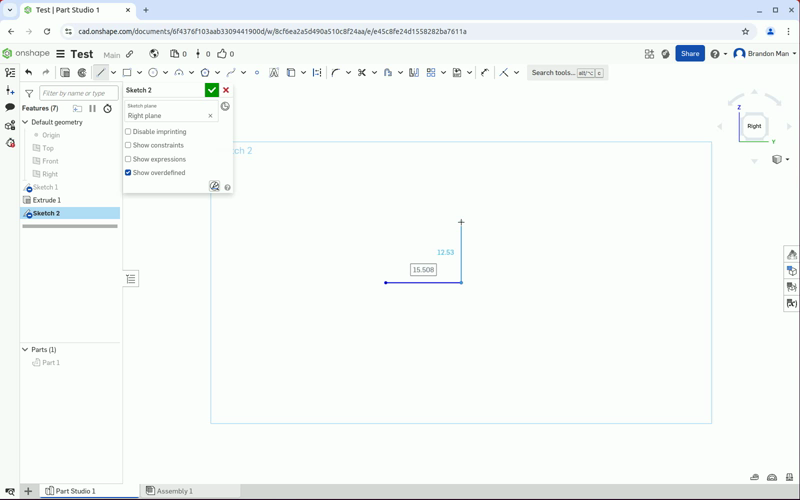
click(461, 221)
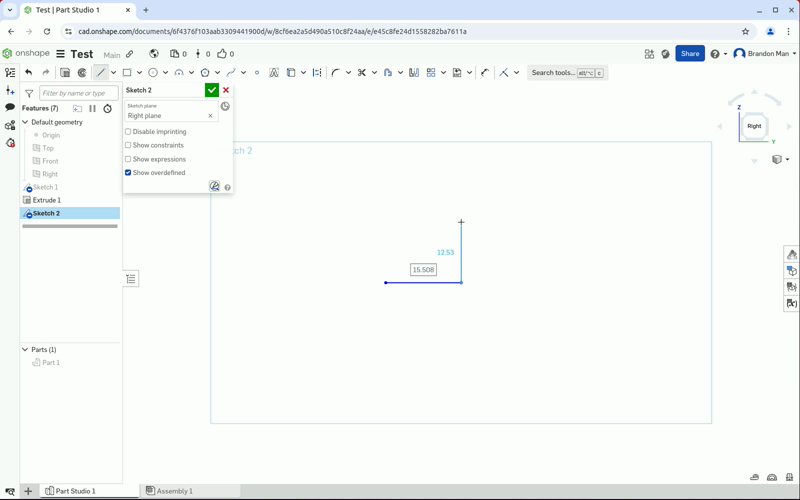
key_up(shift)
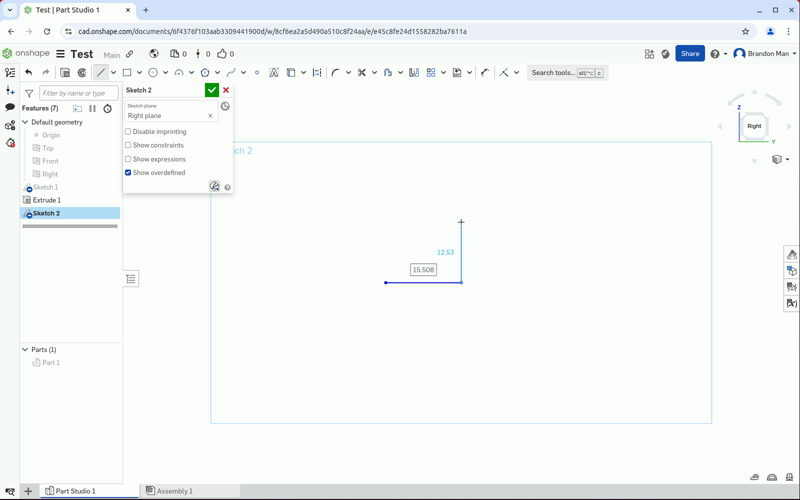
key_down(shift)
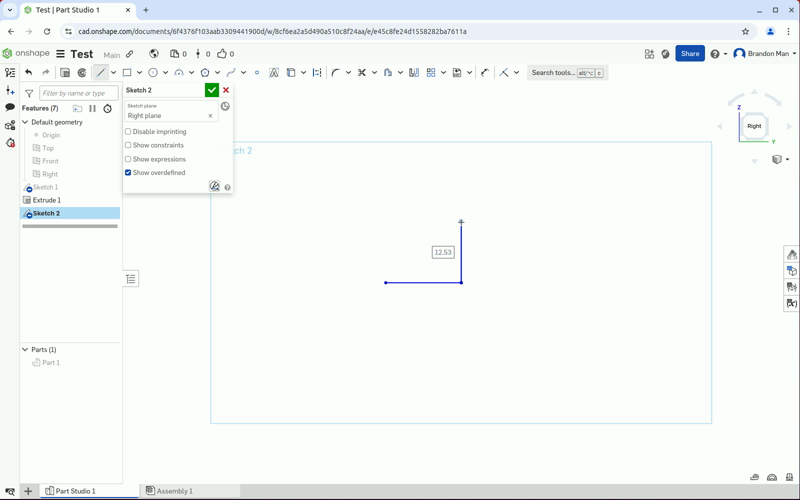
mouse_move(491, 221)
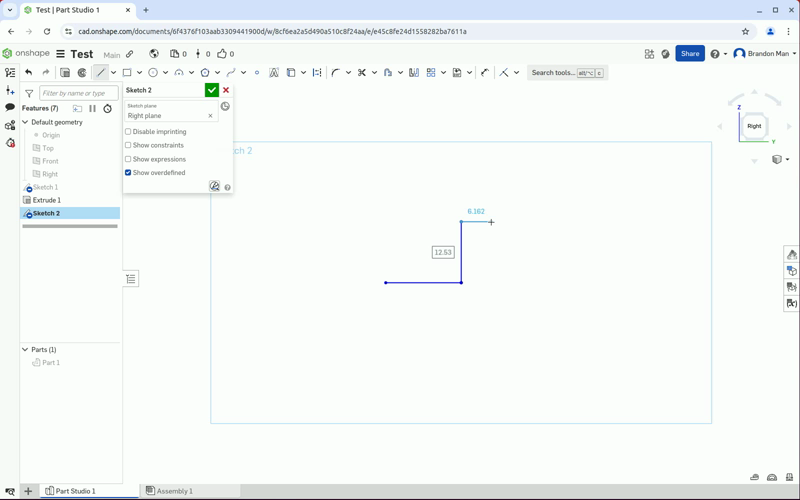
mouse_move(461, 208)
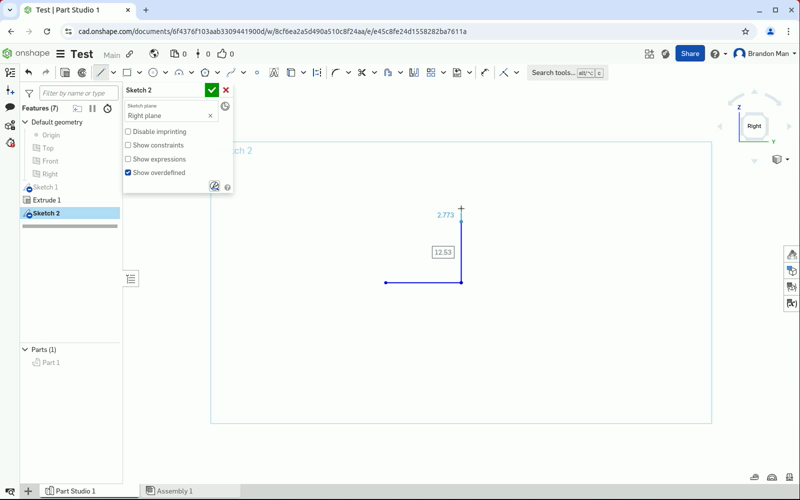
click(461, 208)
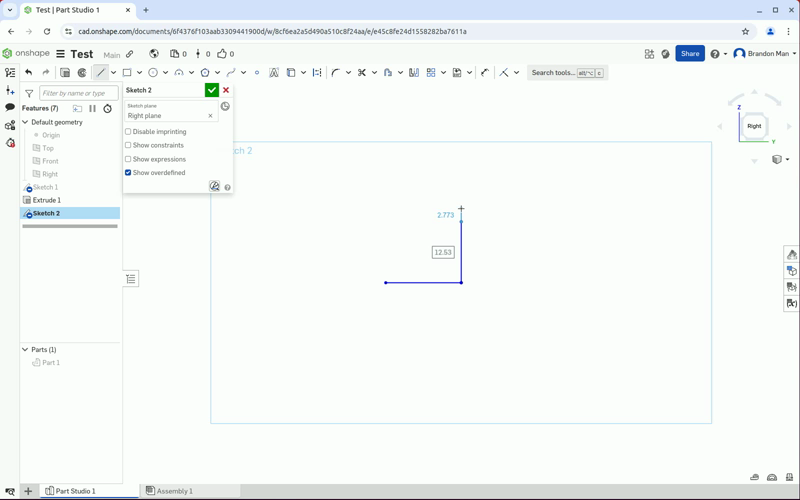
key_up(shift)
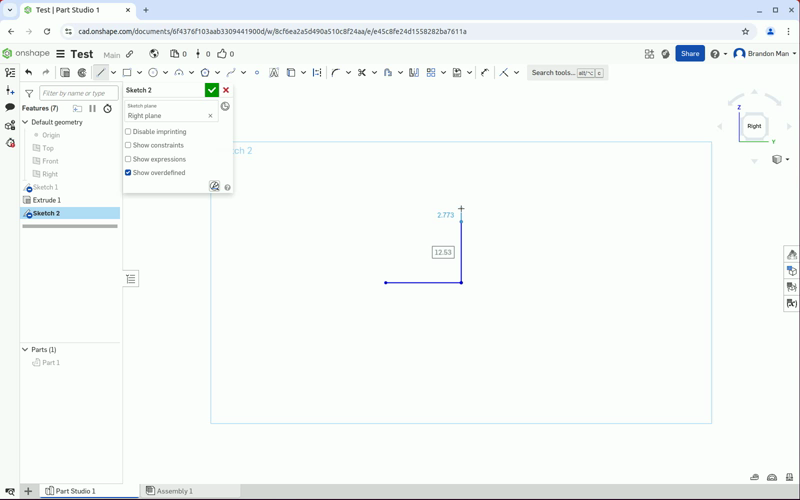
key_down(shift)
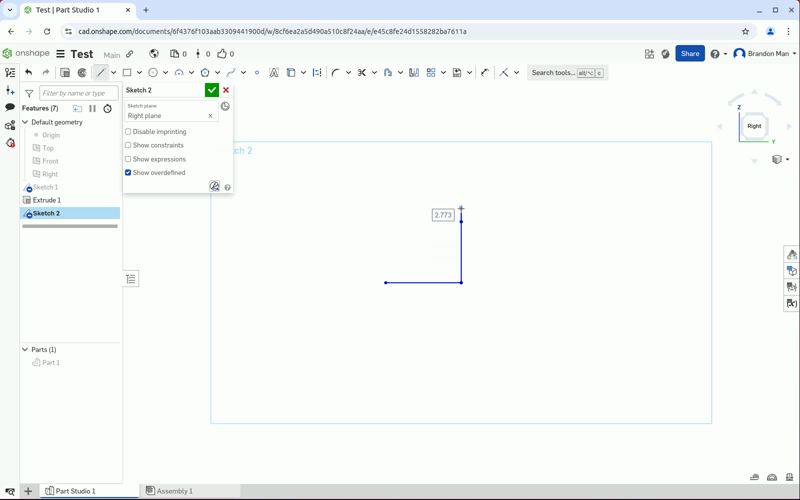
mouse_move(491, 208)
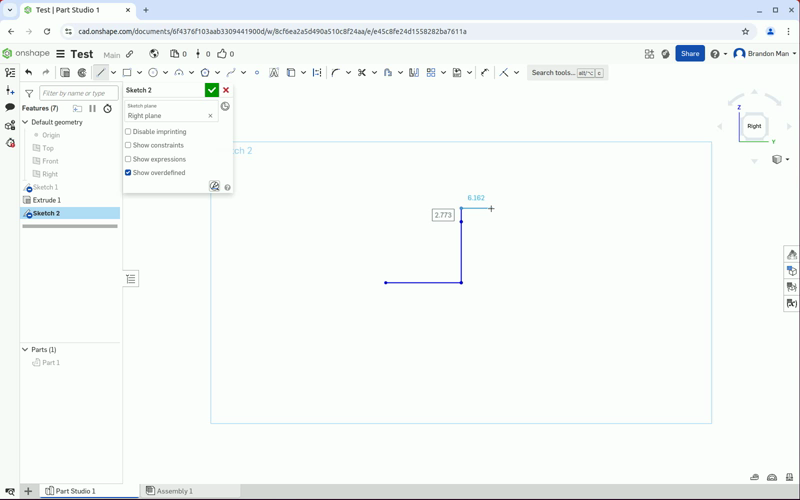
mouse_move(422, 208)
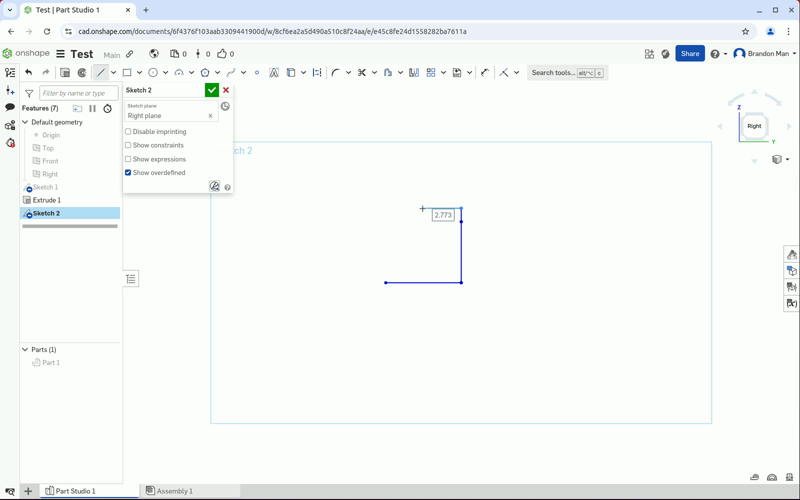
click(422, 208)
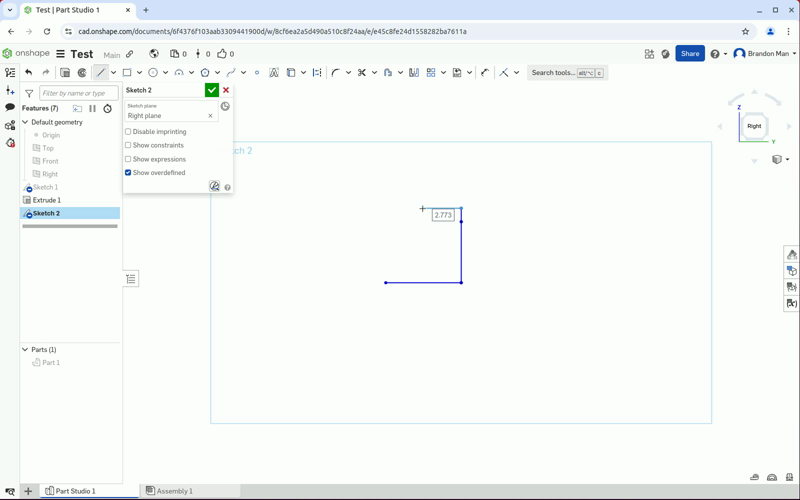
key_up(shift)
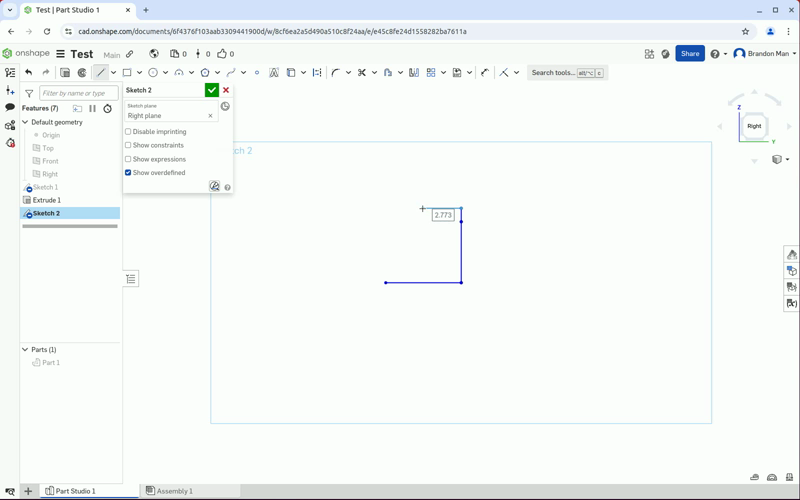
key_down(shift)
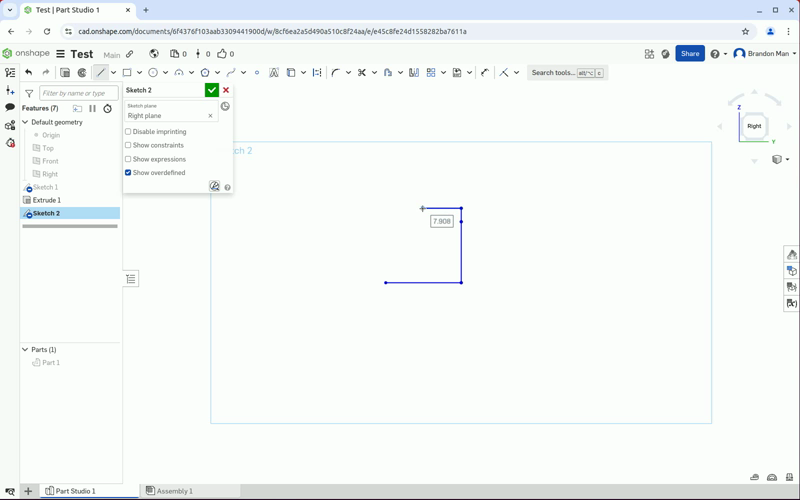
mouse_move(453, 208)
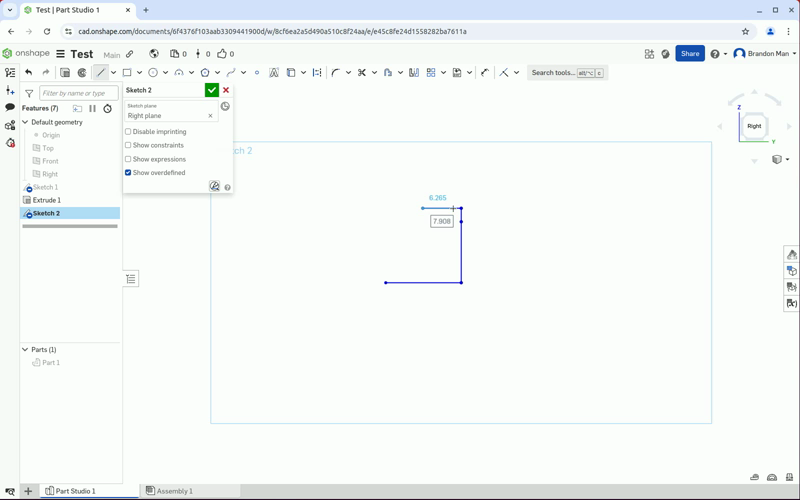
mouse_move(422, 246)
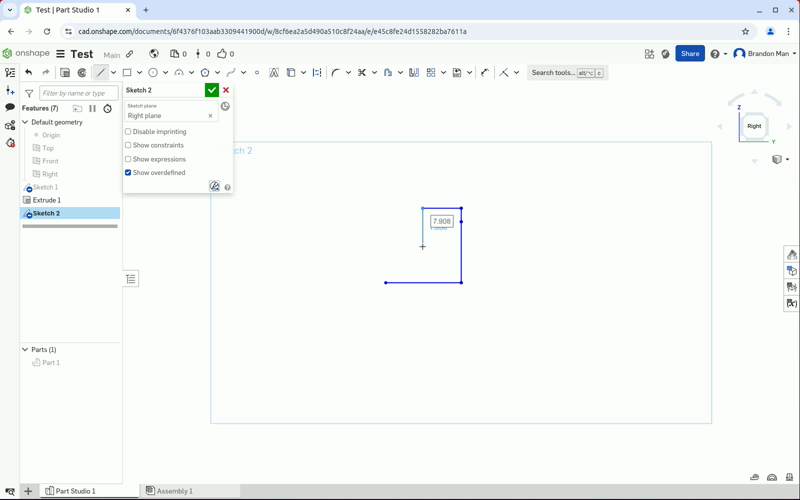
click(422, 246)
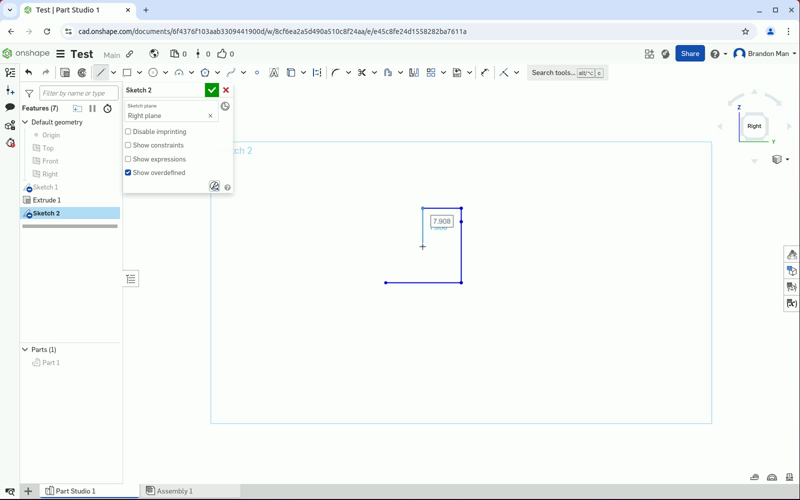
key_up(shift)
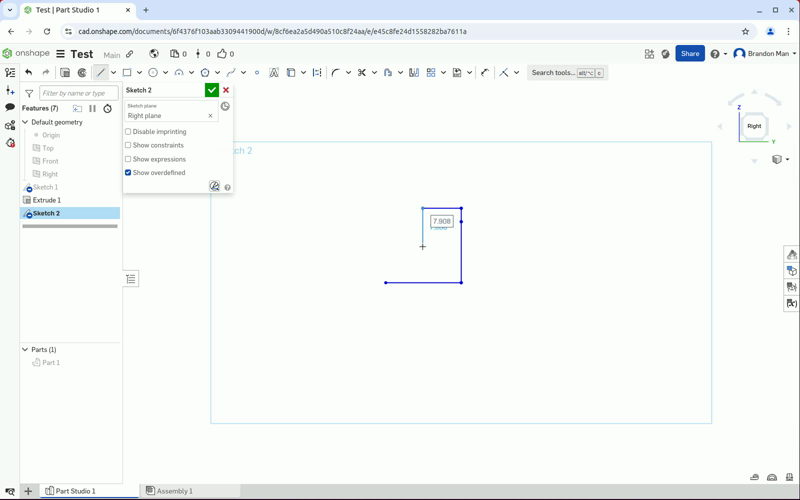
key_down(shift)
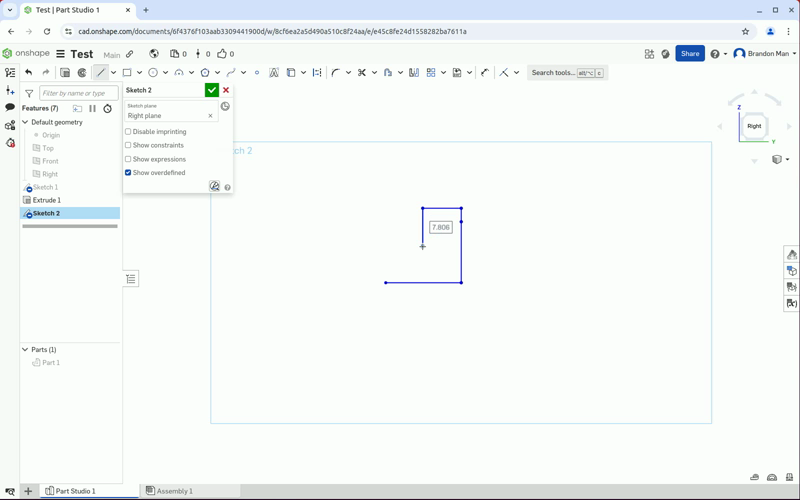
mouse_move(453, 246)
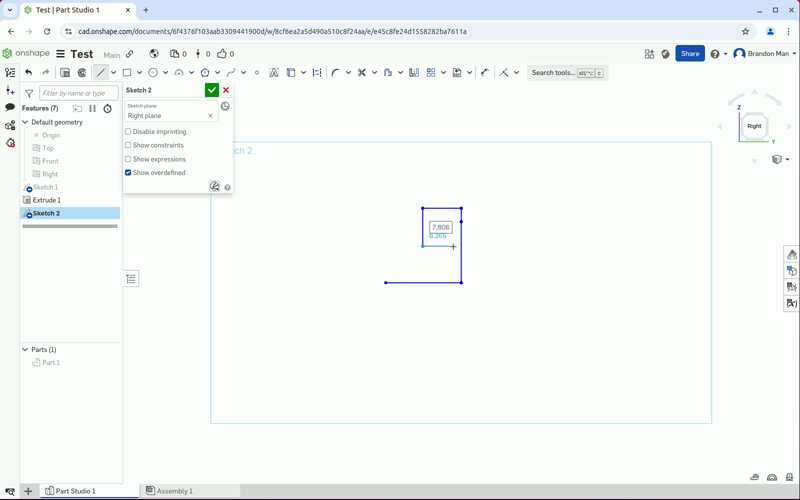
mouse_move(385, 246)
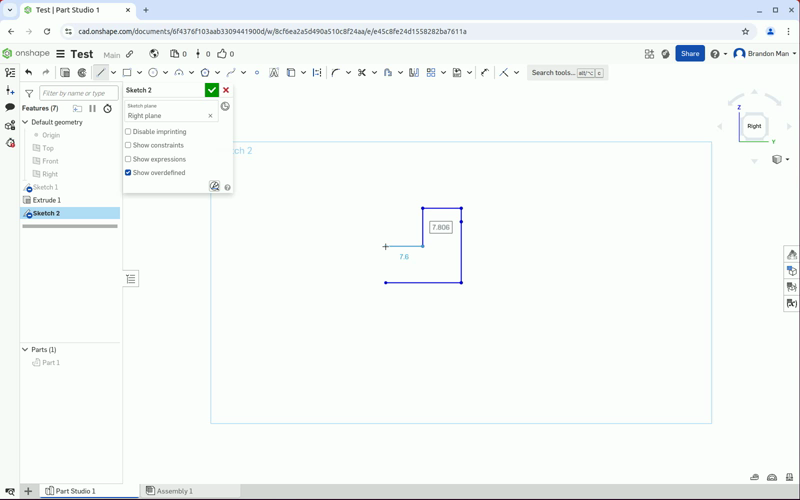
click(385, 246)
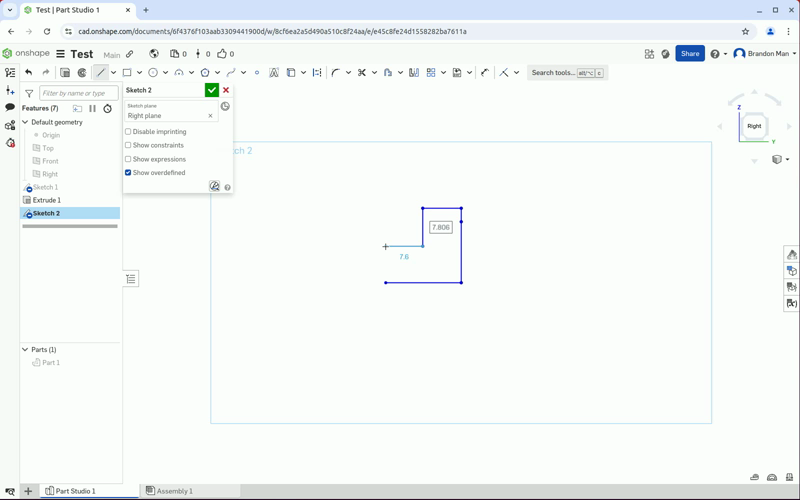
key_up(shift)
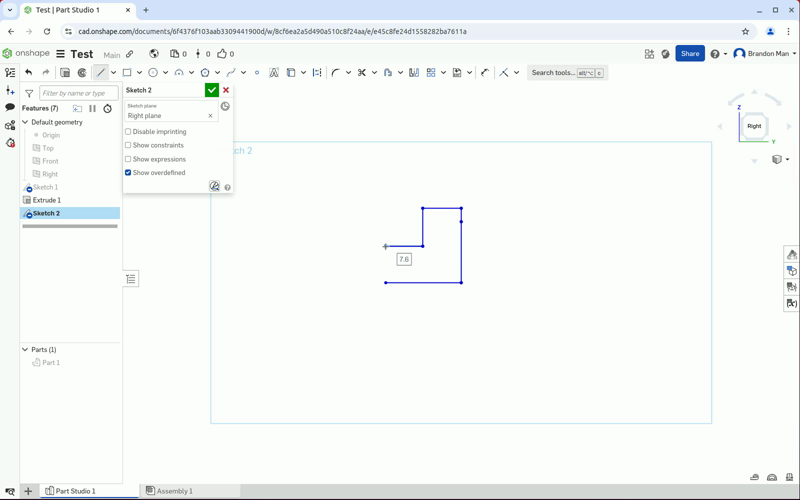
mouse_move(415, 246)
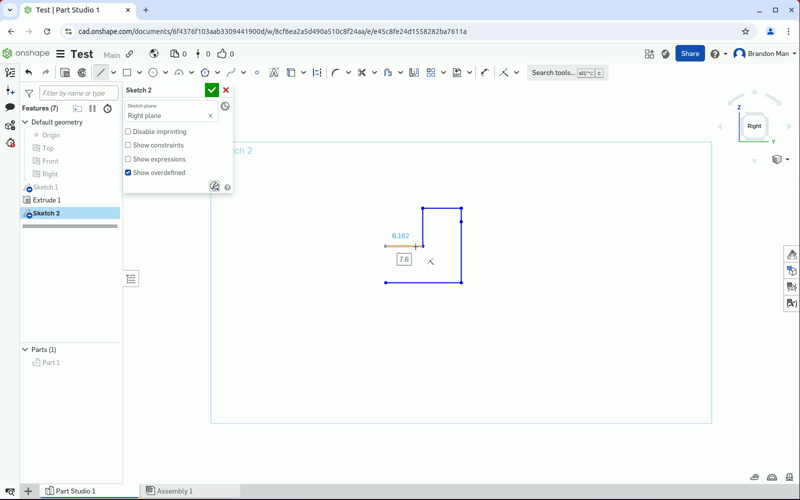
key_down(shift)
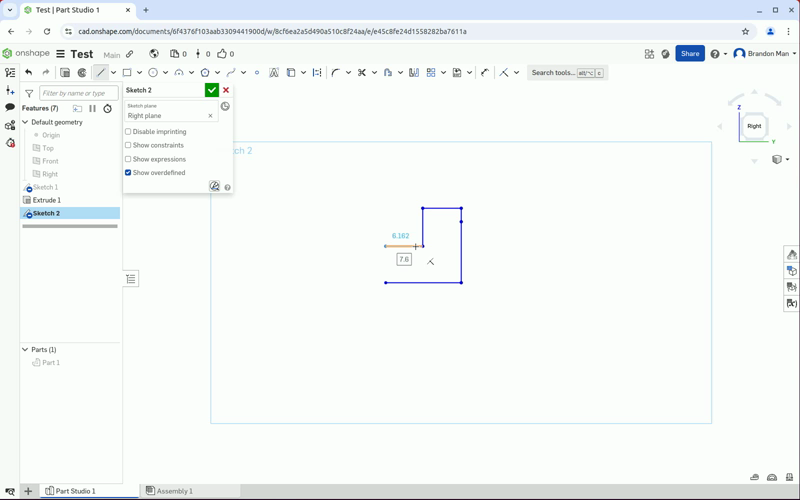
mouse_move(385, 282)
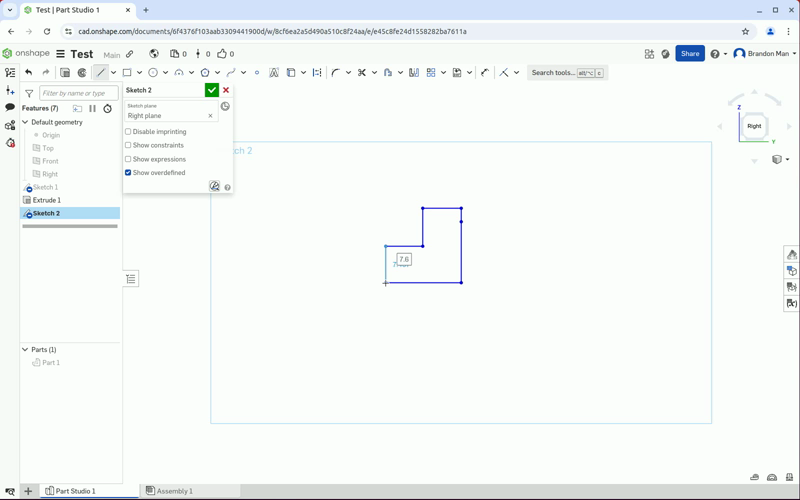
key_up(shift)
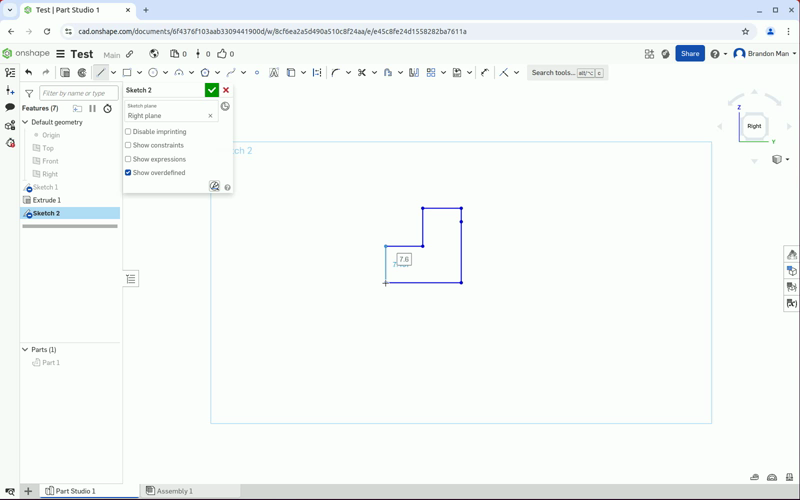
click(385, 282)
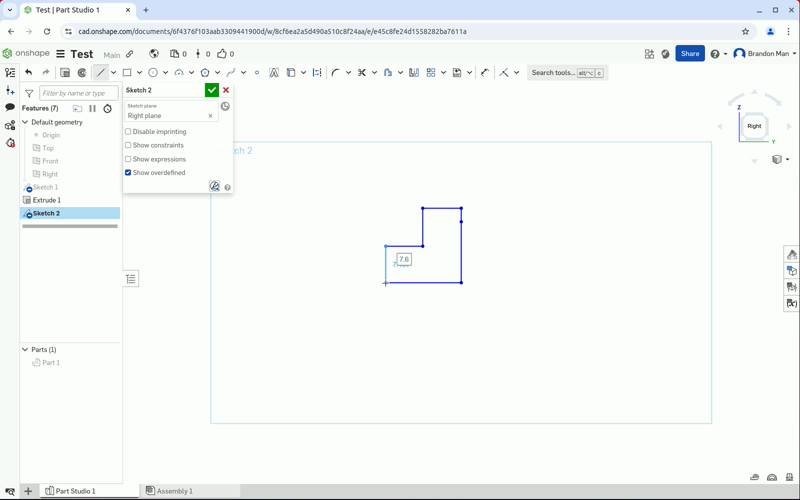
key(esc)
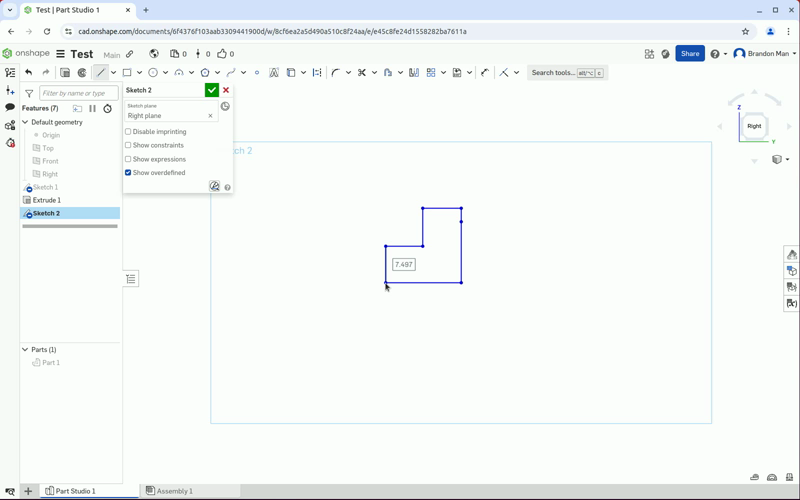
mouse_move(443, 253)
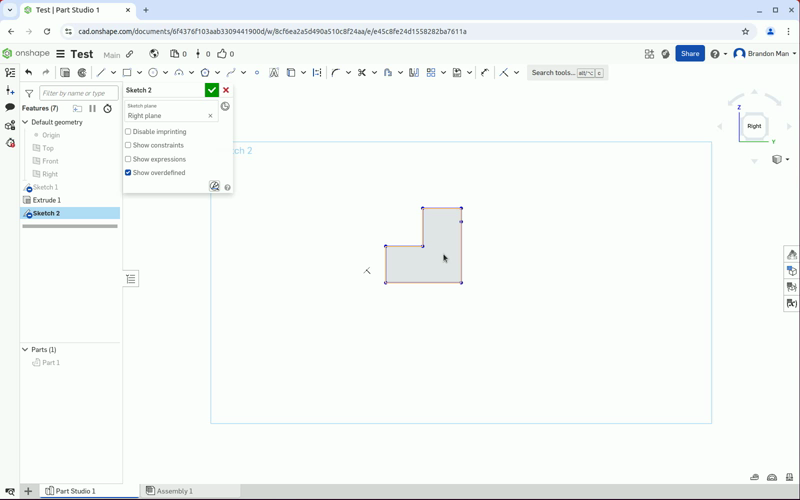
click(443, 253)
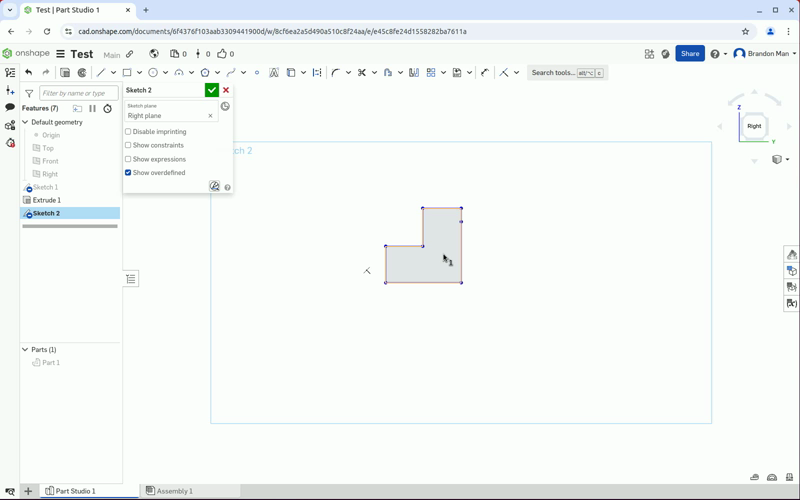
mouse_move(73, 352)
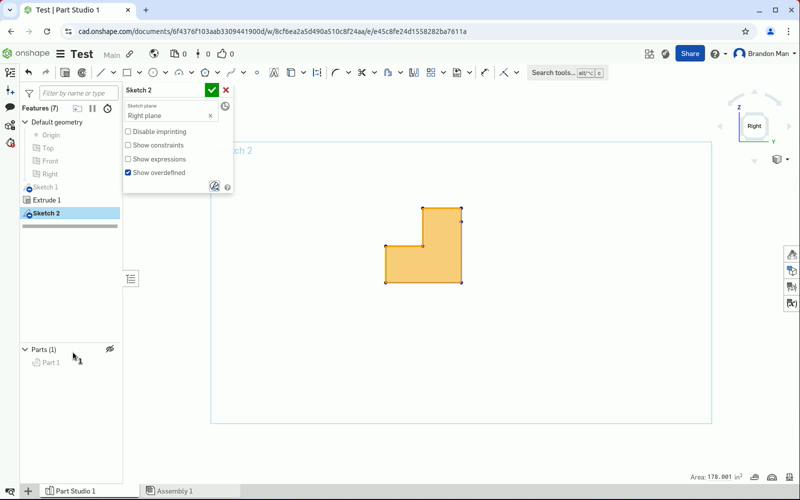
key(shift+y)
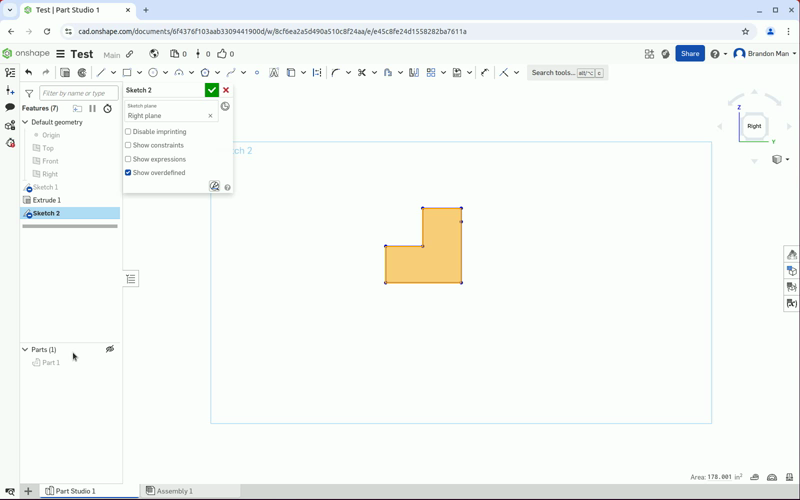
key(shift+e)
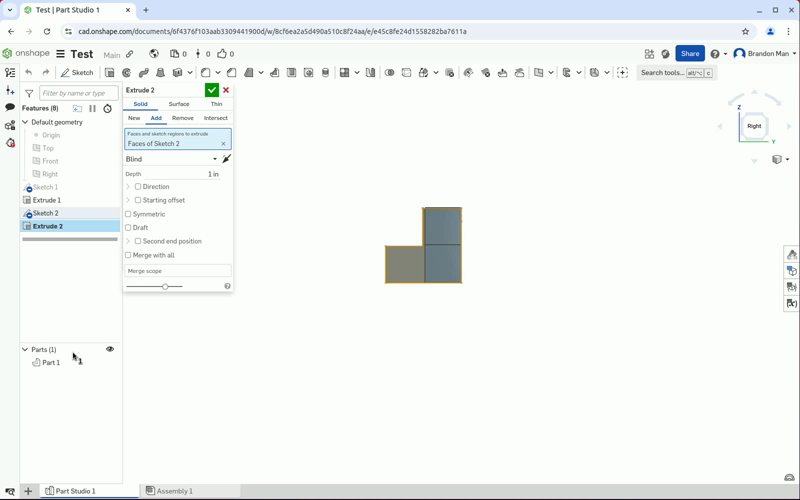
mouse_move(143, 106)
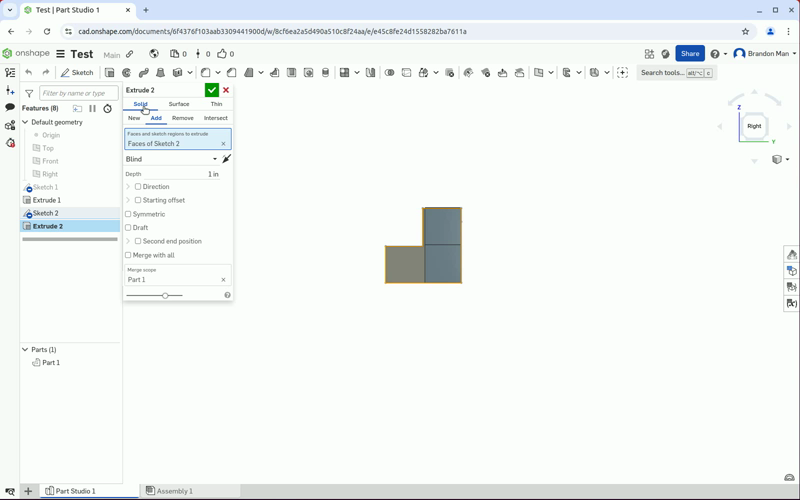
click(143, 106)
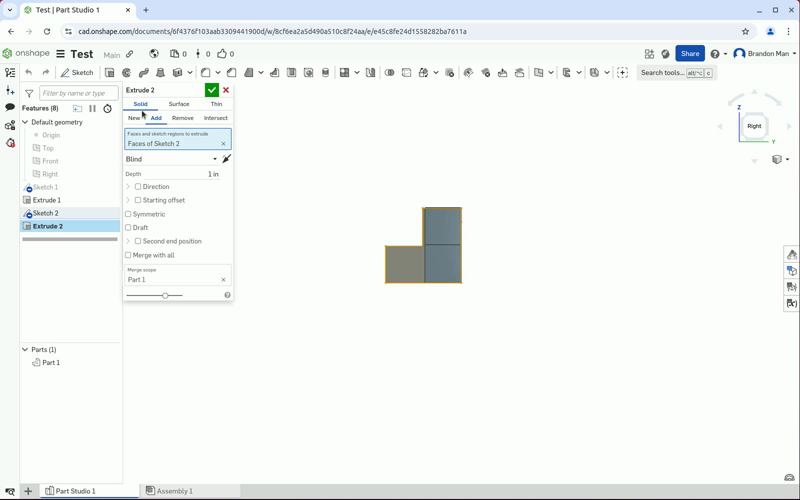
mouse_move(137, 120)
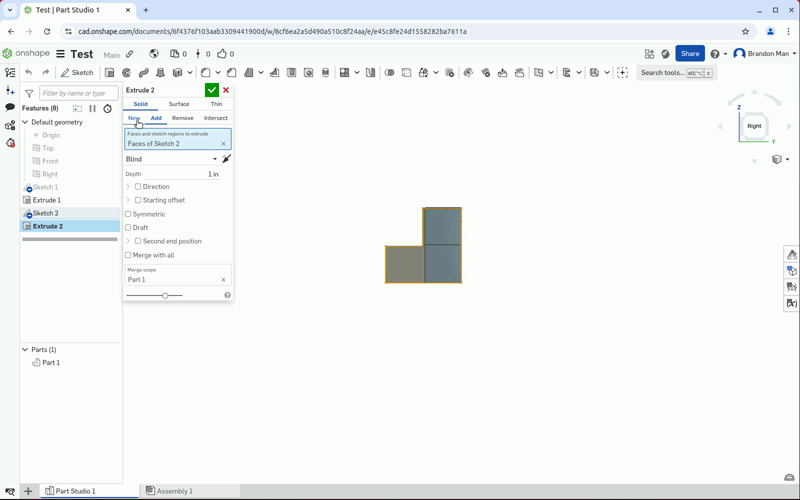
click(137, 120)
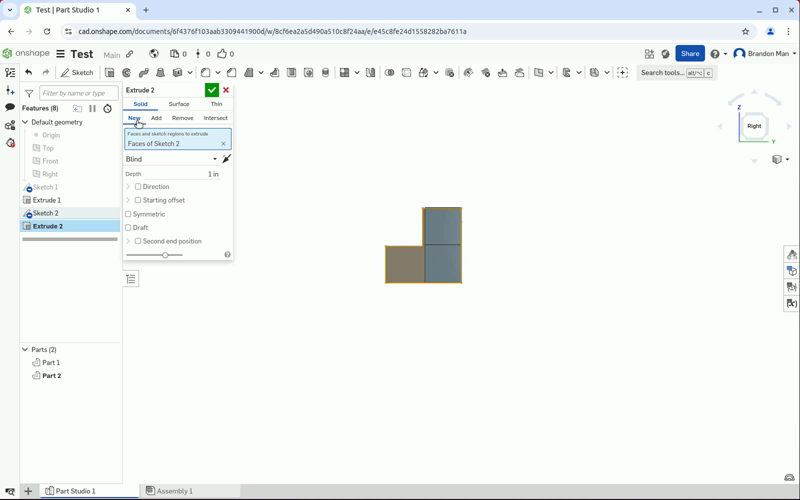
key(tab, 4)
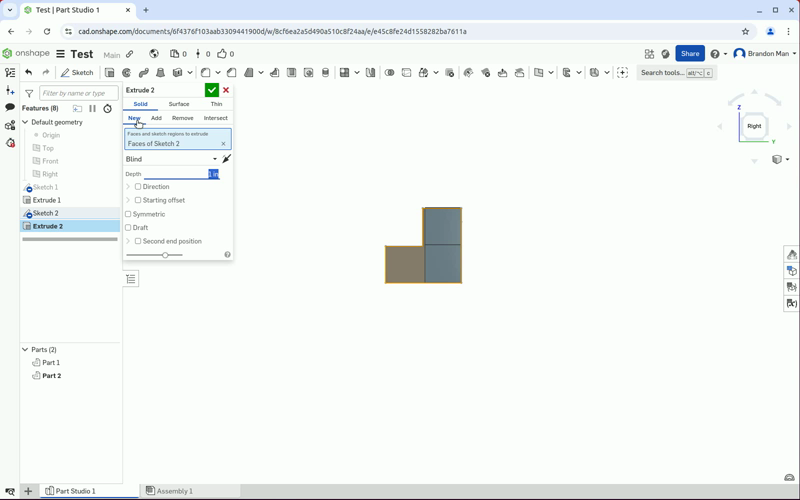
text(7.462)
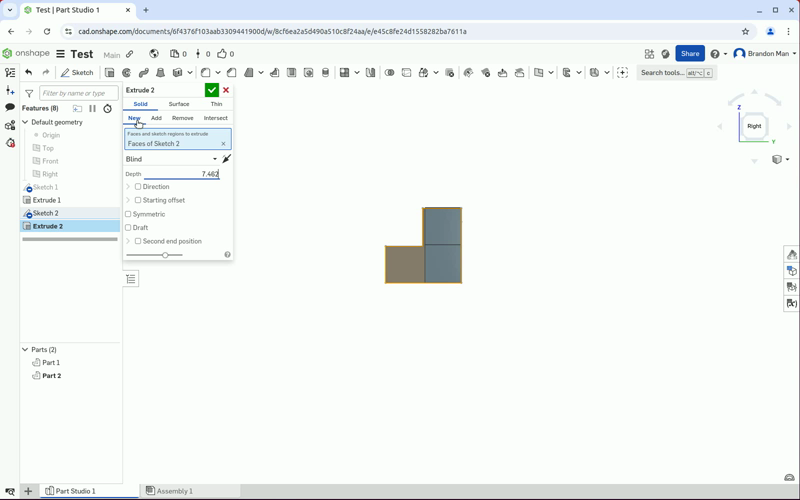
key(enter)
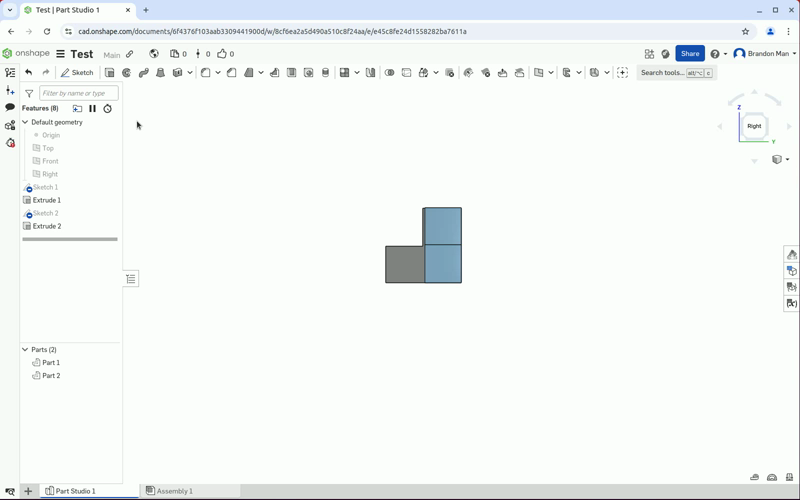
key(shift+h)
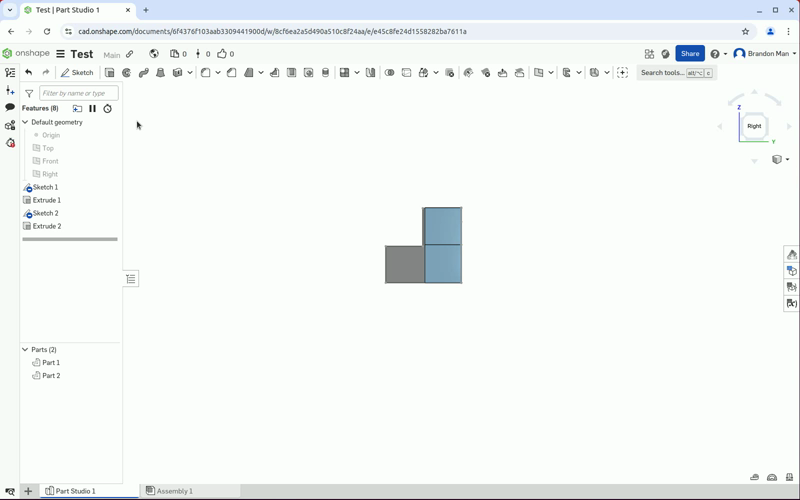
key(shift+h)
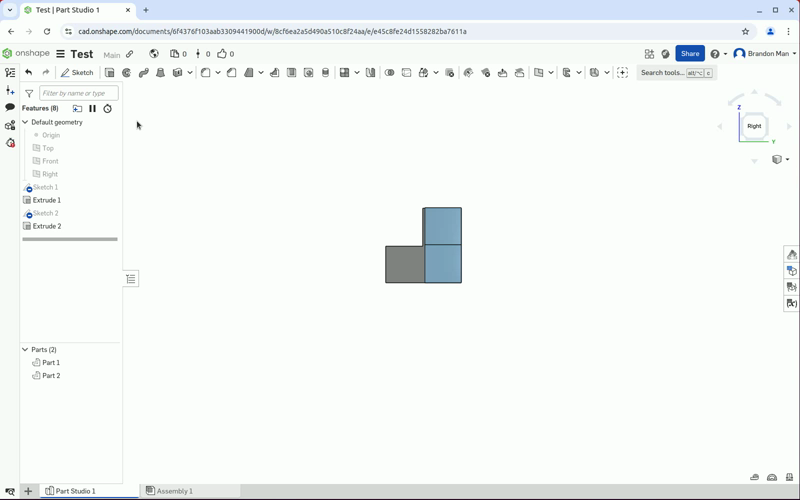
mouse_move(73, 189)
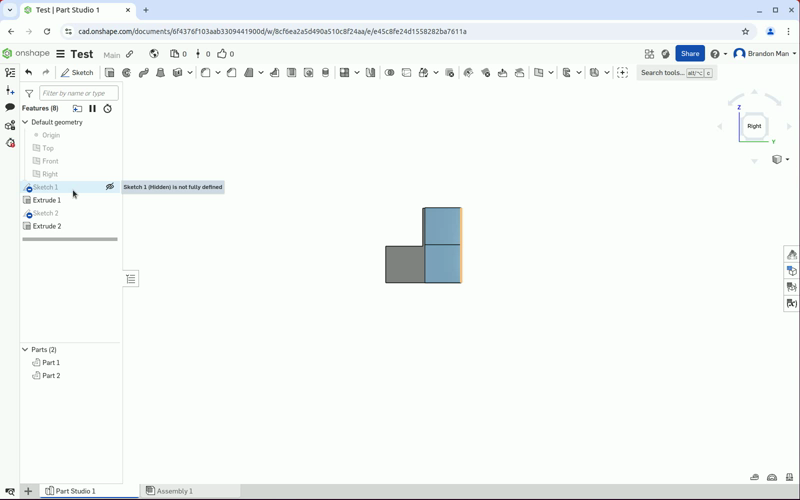
click(73, 189)
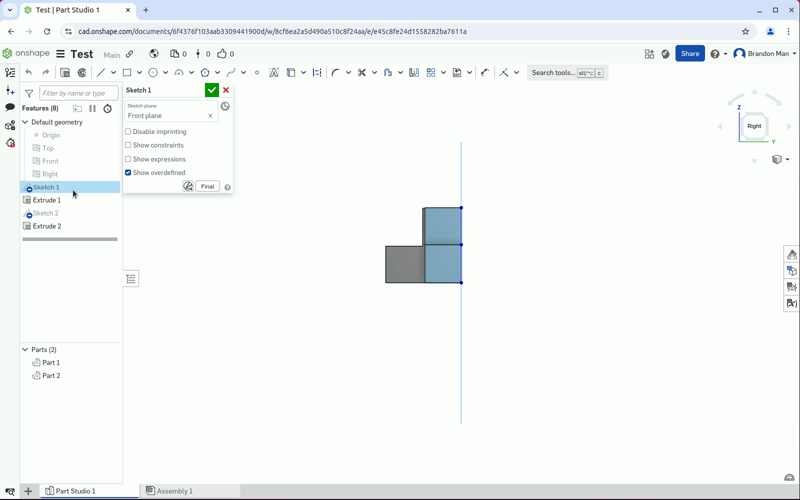
mouse_move(229, 92)
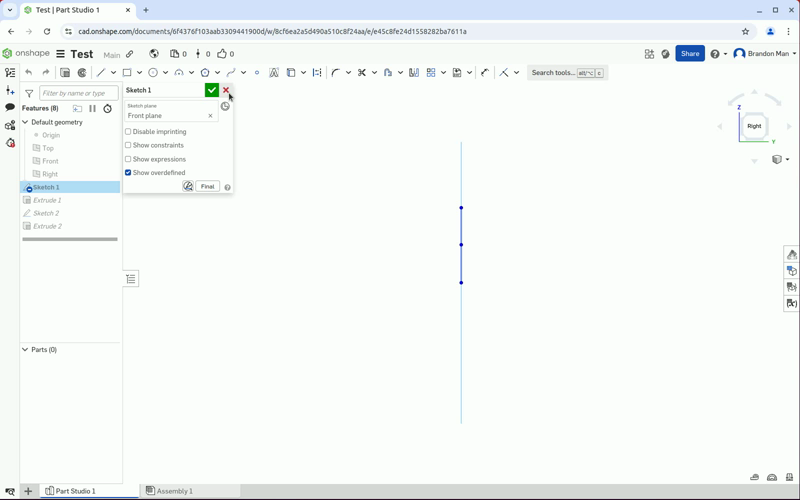
click(229, 92)
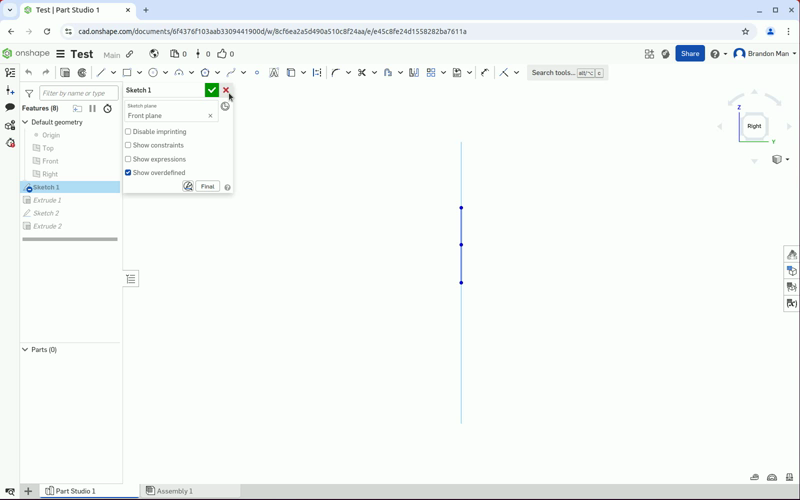
key(shift+s)
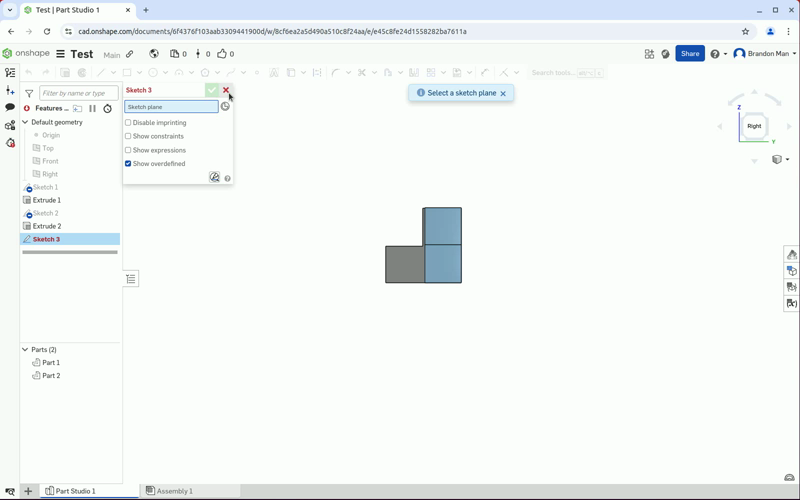
mouse_move(73, 176)
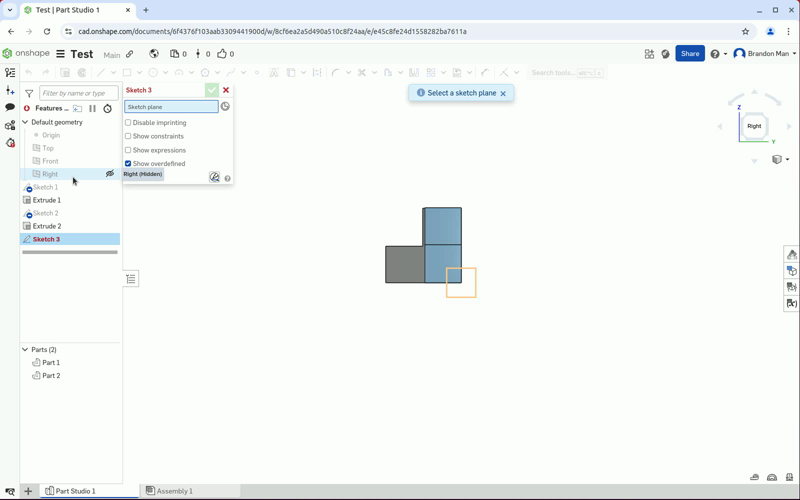
click(73, 176)
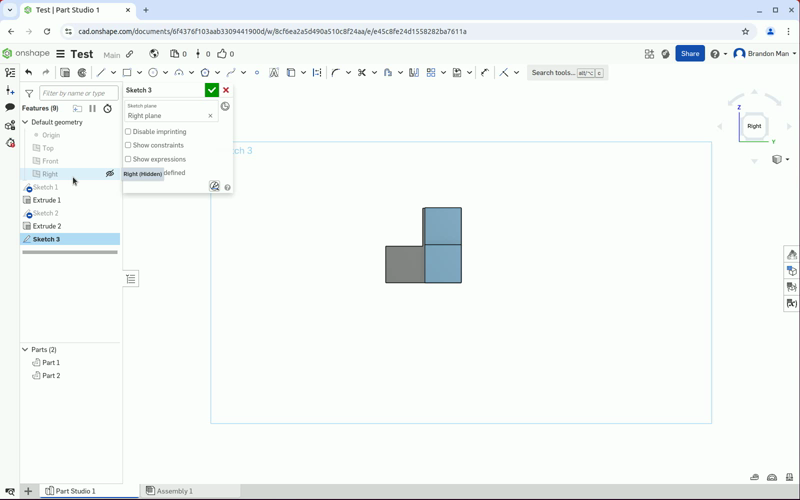
mouse_move(73, 352)
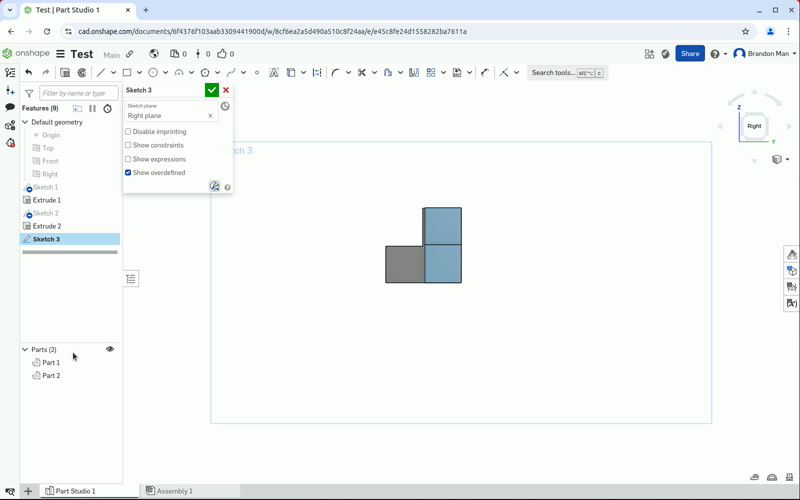
key(y)
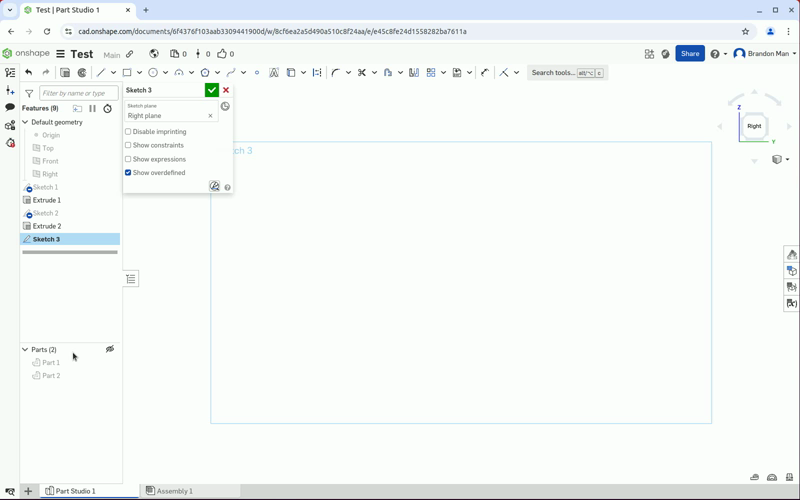
key(l)
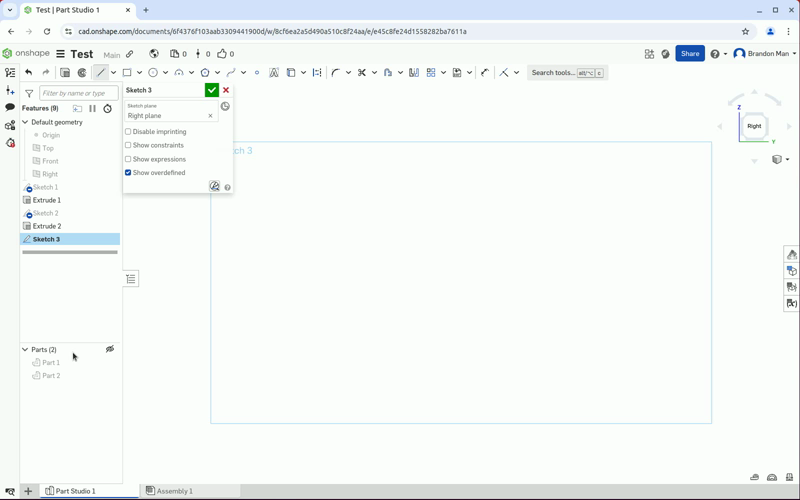
key_down(shift)
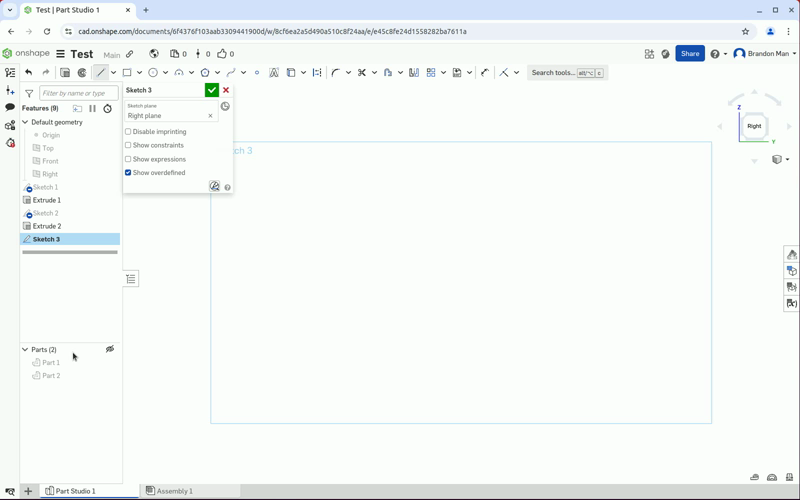
mouse_move(348, 282)
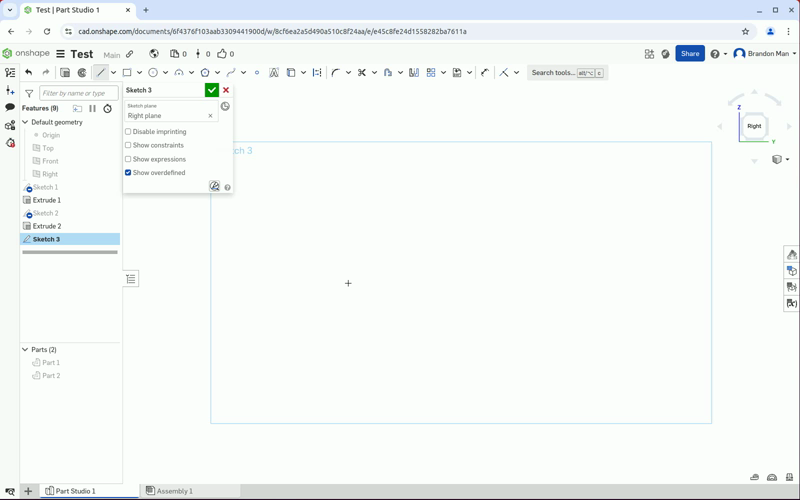
click(348, 282)
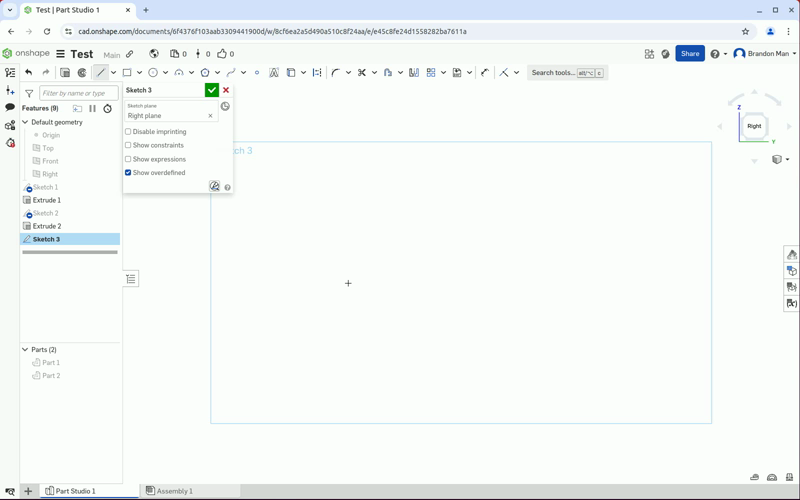
key_up(shift)
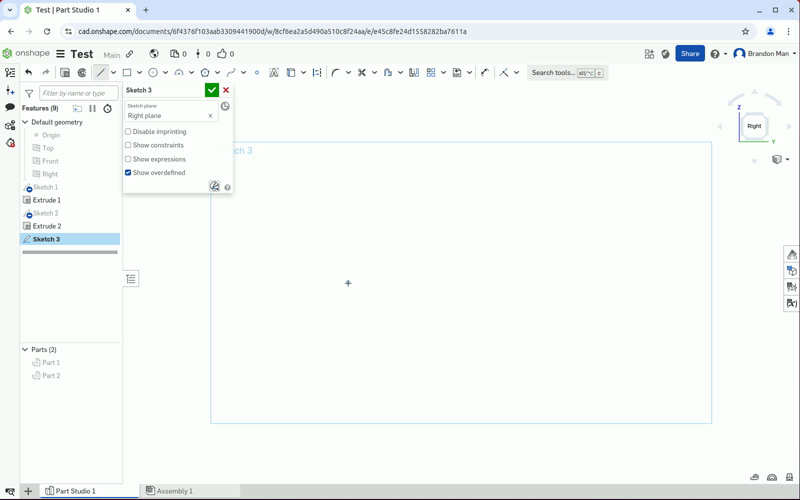
key_down(shift)
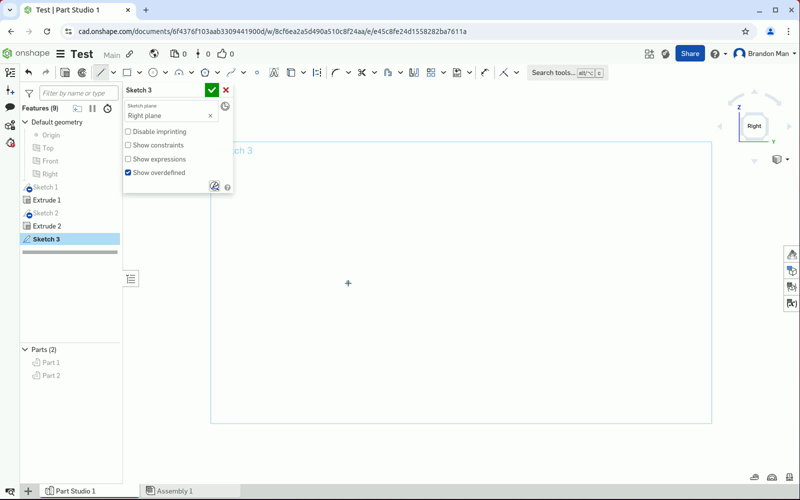
mouse_move(378, 282)
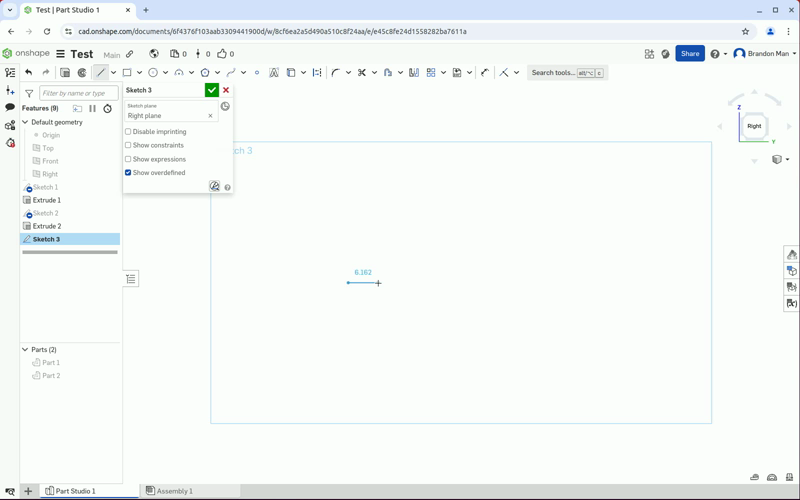
mouse_move(386, 282)
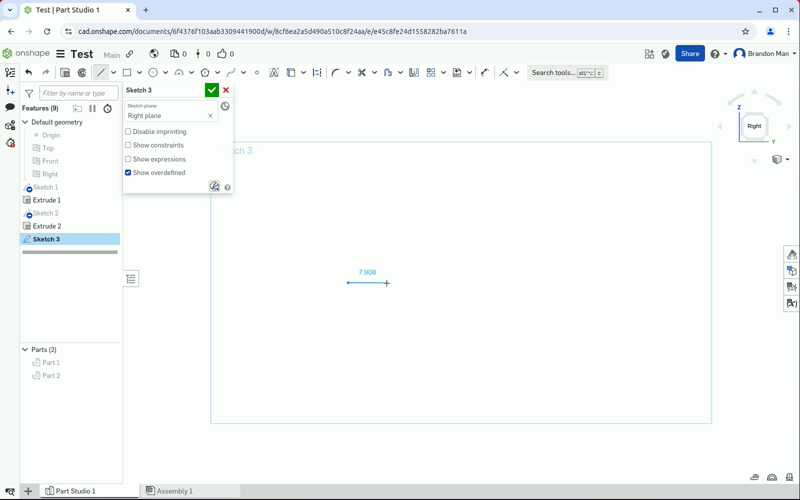
click(386, 282)
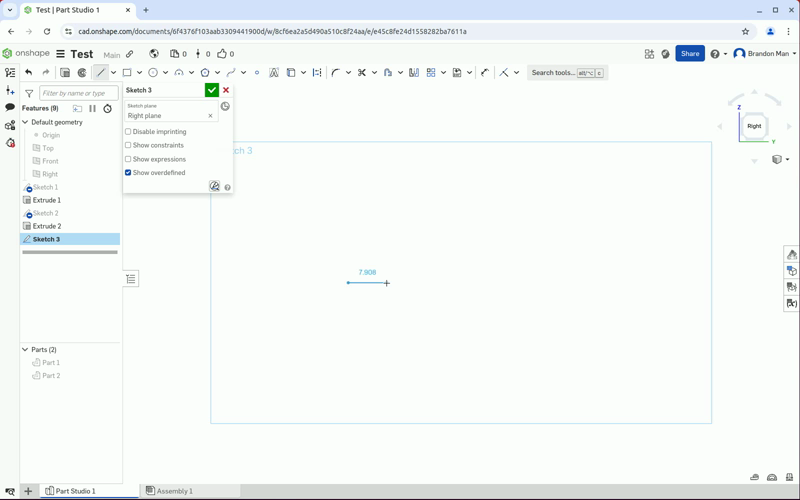
key_up(shift)
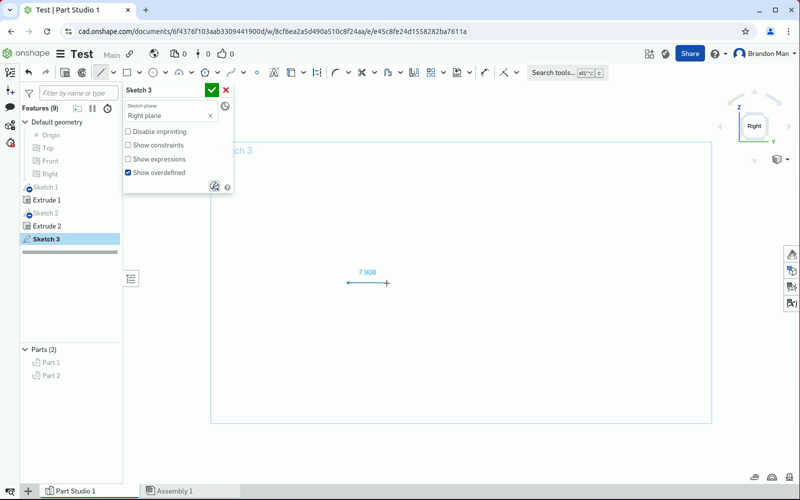
key_down(shift)
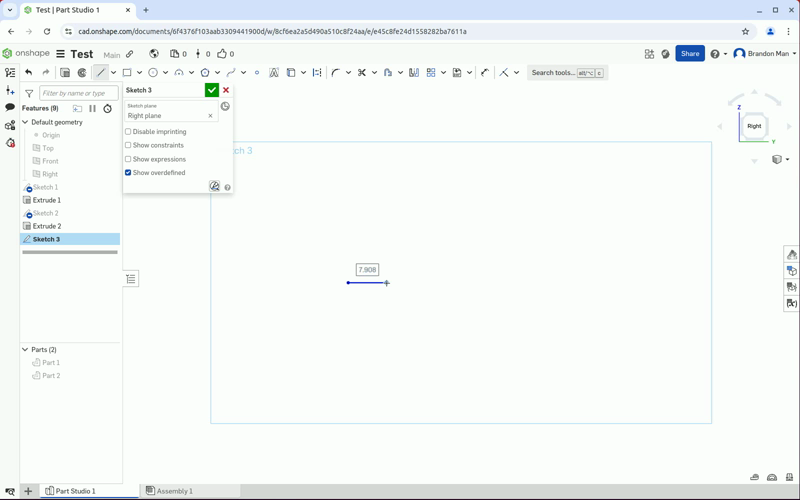
mouse_move(416, 282)
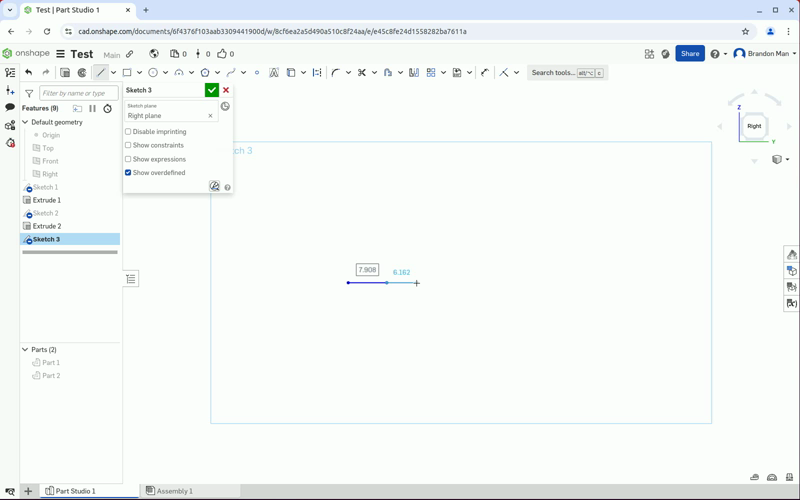
mouse_move(386, 245)
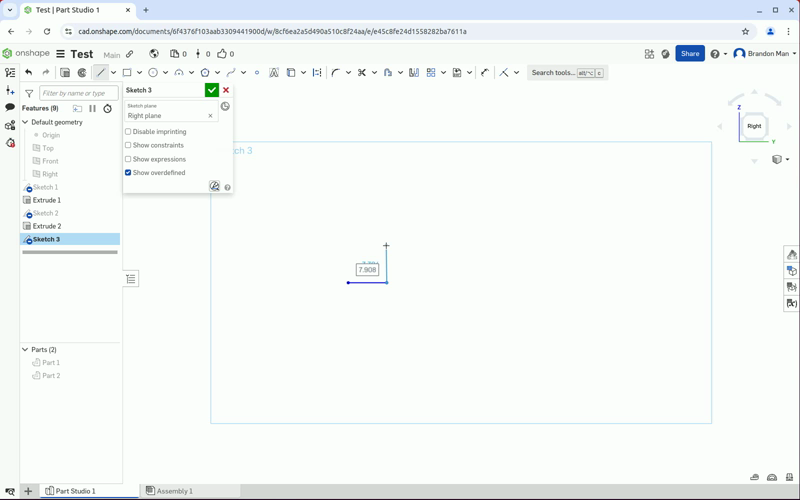
click(386, 245)
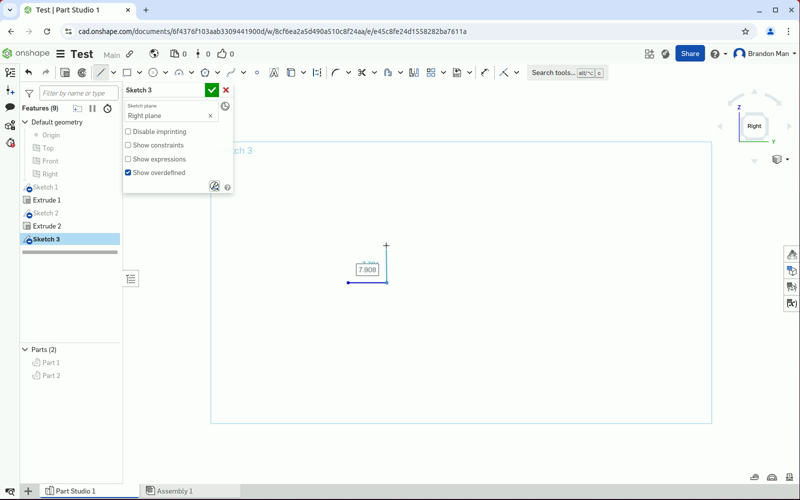
key_up(shift)
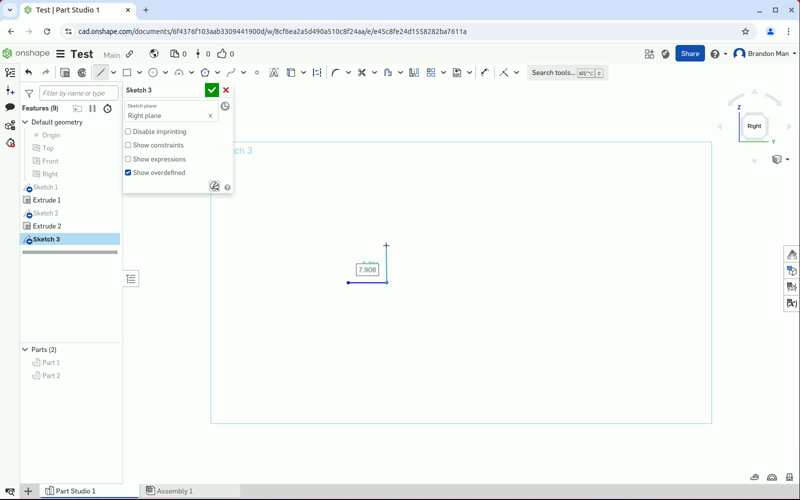
key_down(shift)
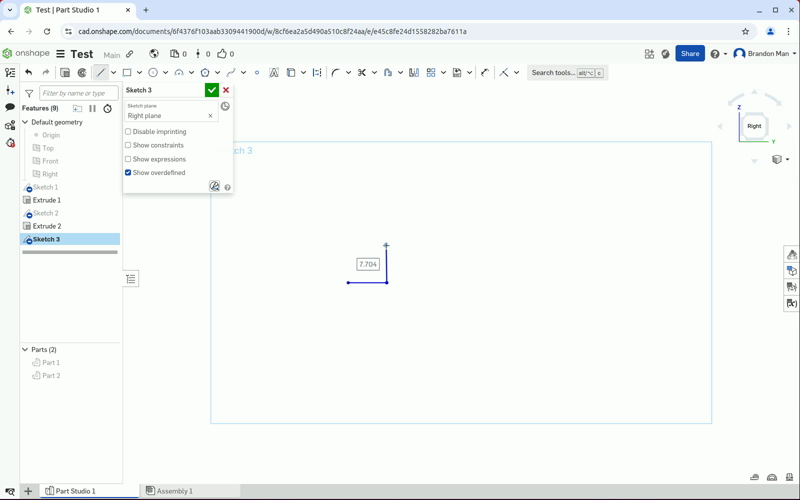
mouse_move(416, 245)
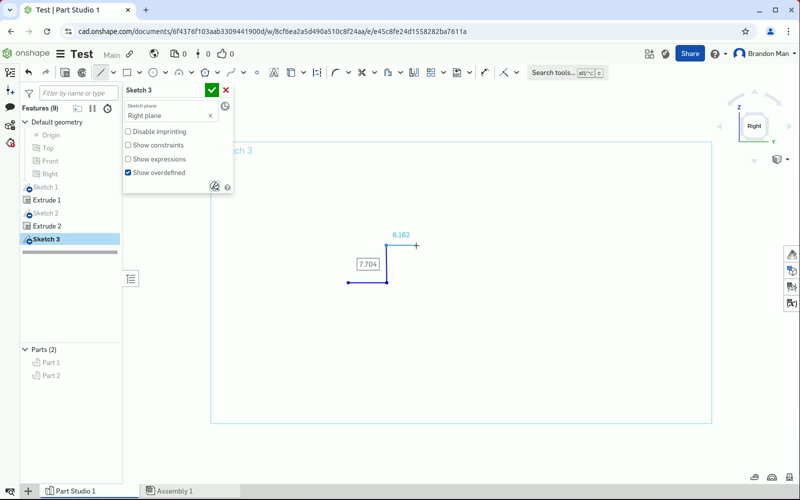
mouse_move(348, 245)
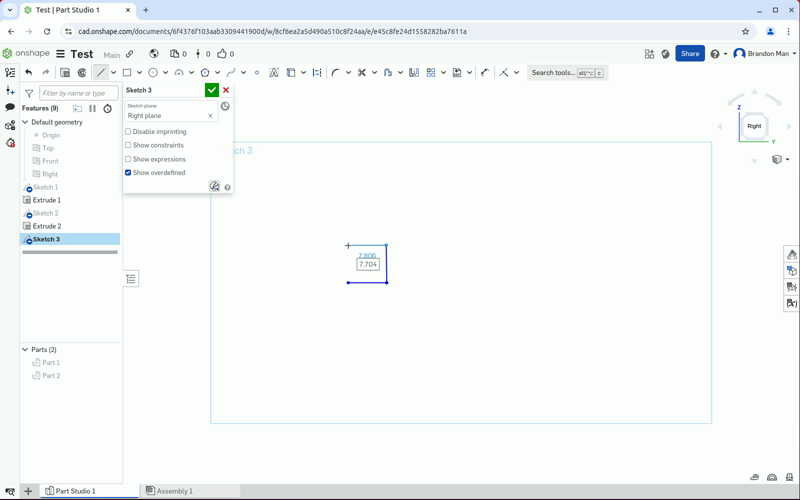
click(348, 245)
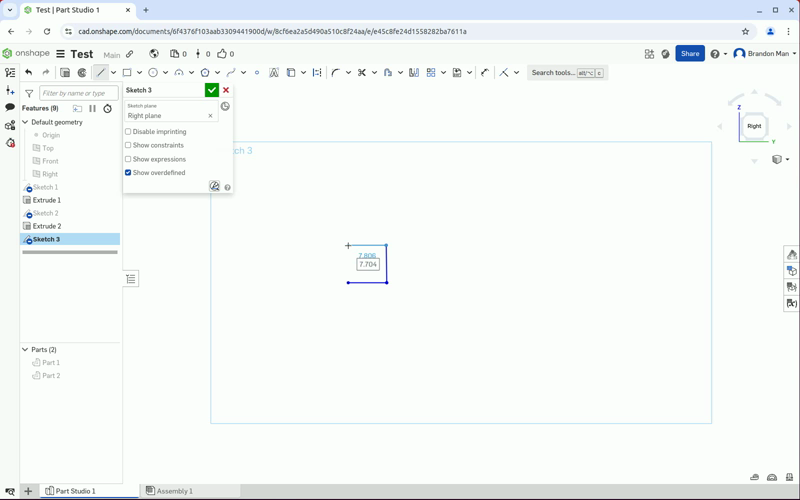
key_up(shift)
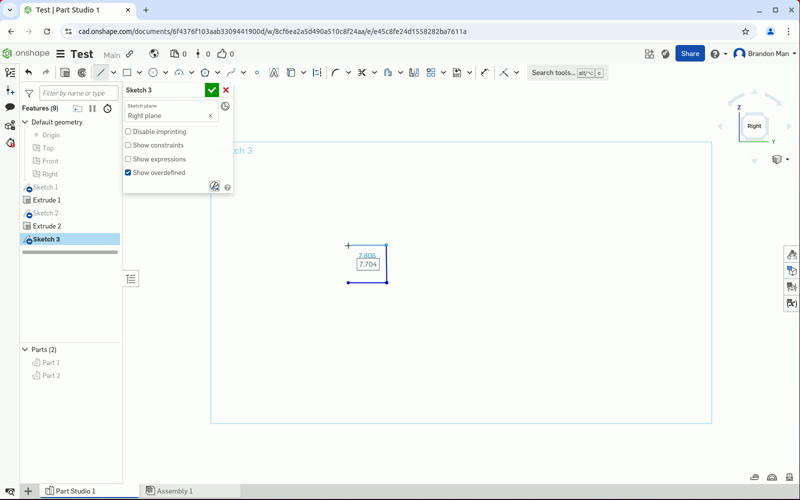
mouse_move(378, 245)
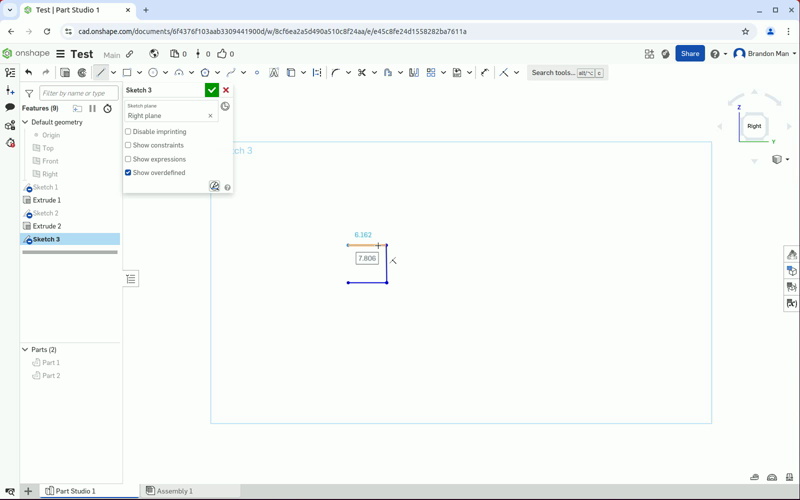
key_down(shift)
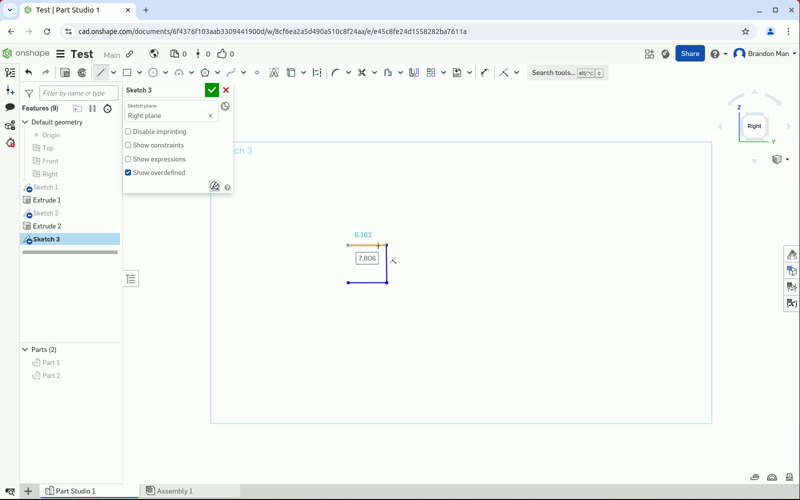
mouse_move(348, 282)
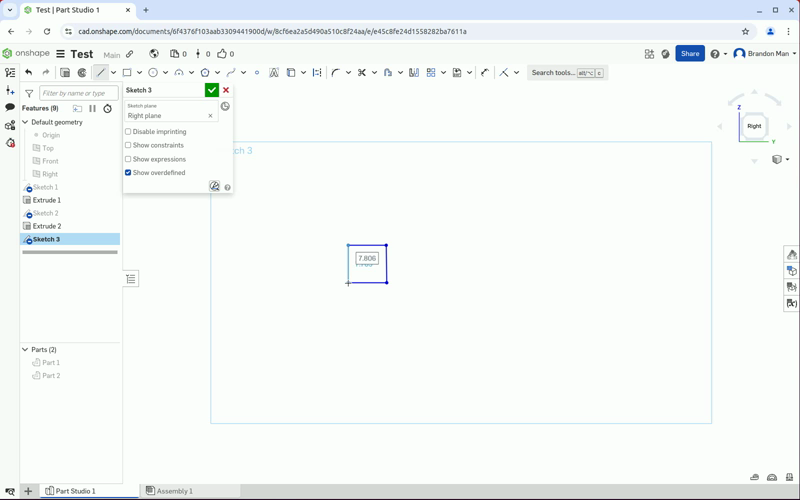
key_up(shift)
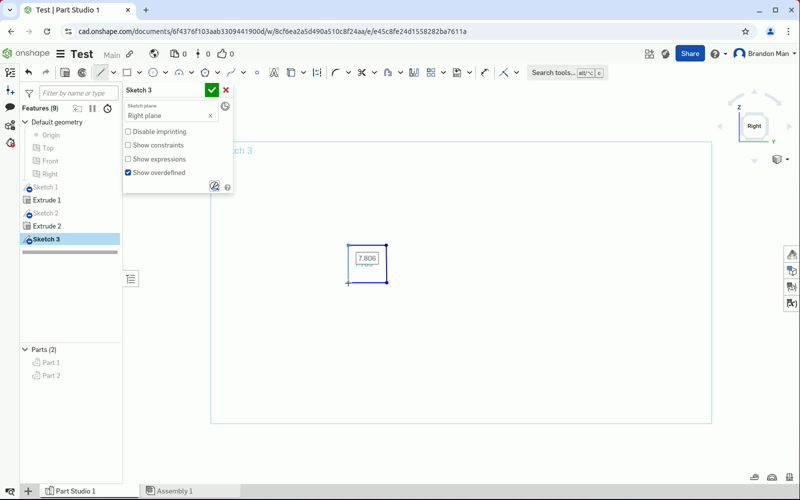
click(348, 282)
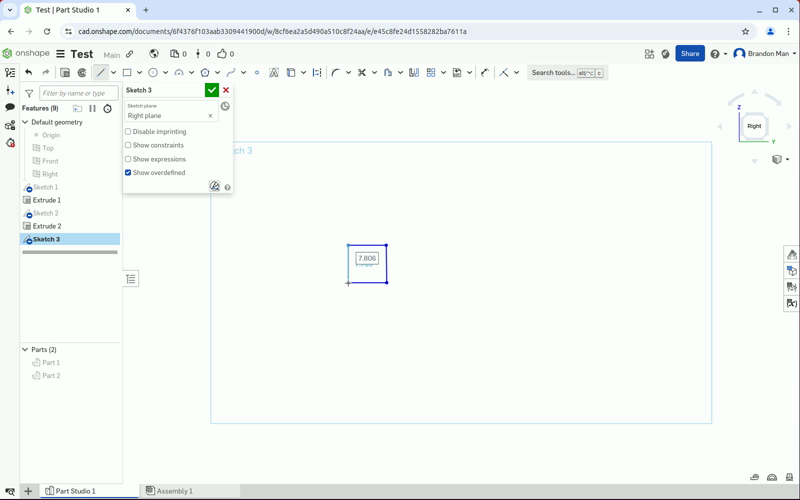
key(esc)
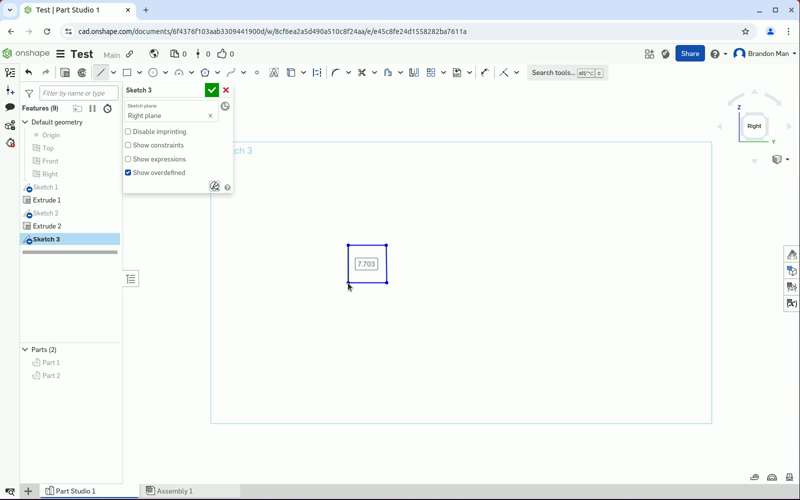
mouse_move(378, 272)
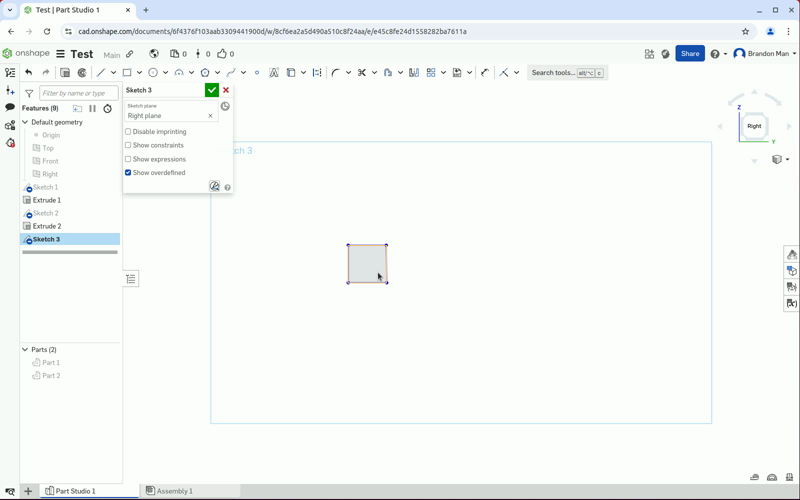
scroll(6)
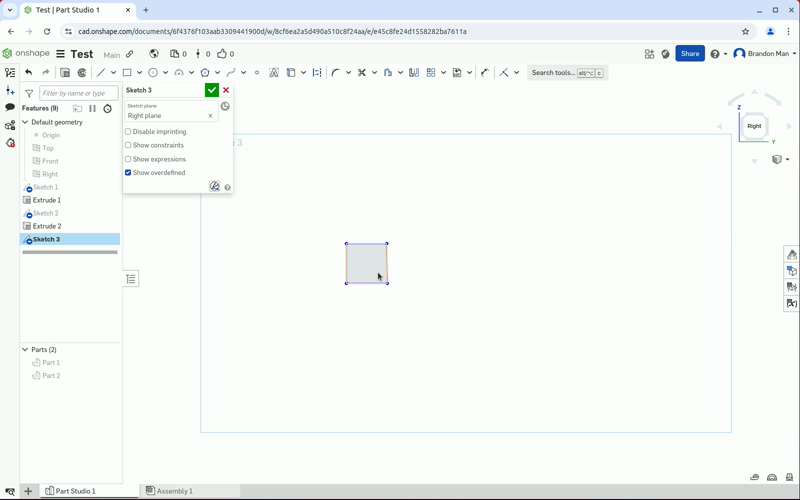
scroll(6)
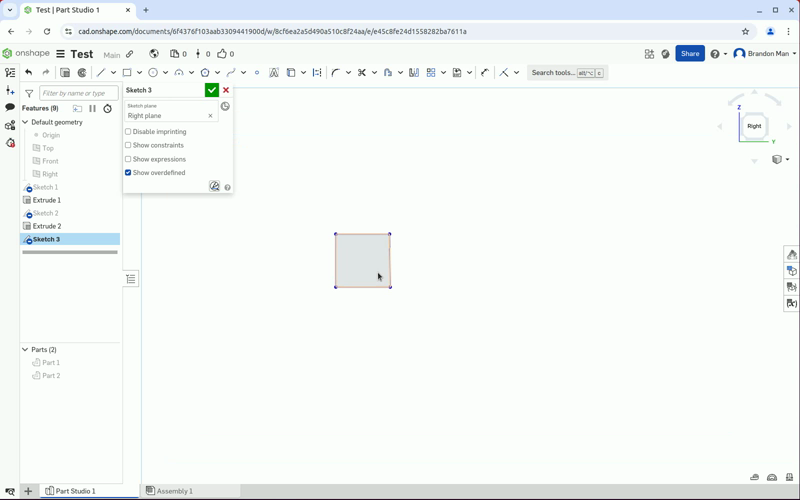
scroll(6)
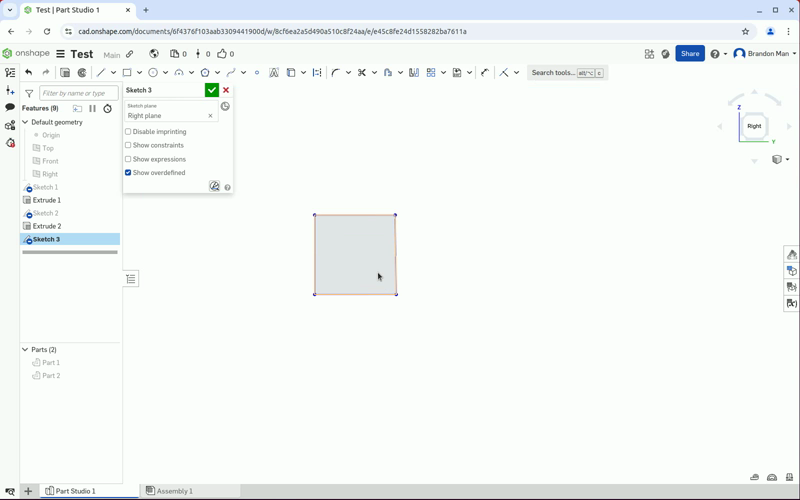
scroll(6)
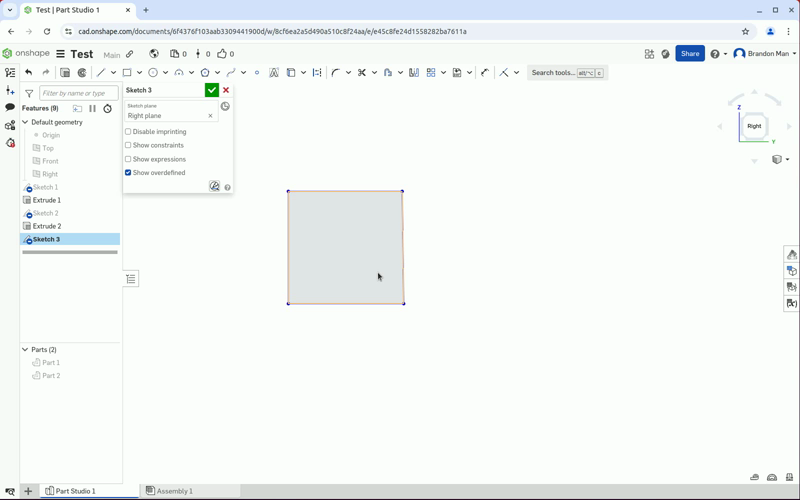
scroll(6)
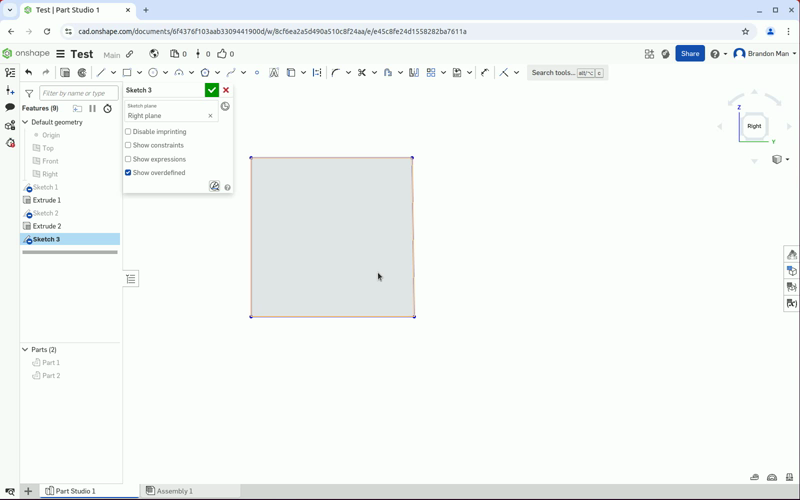
scroll(6)
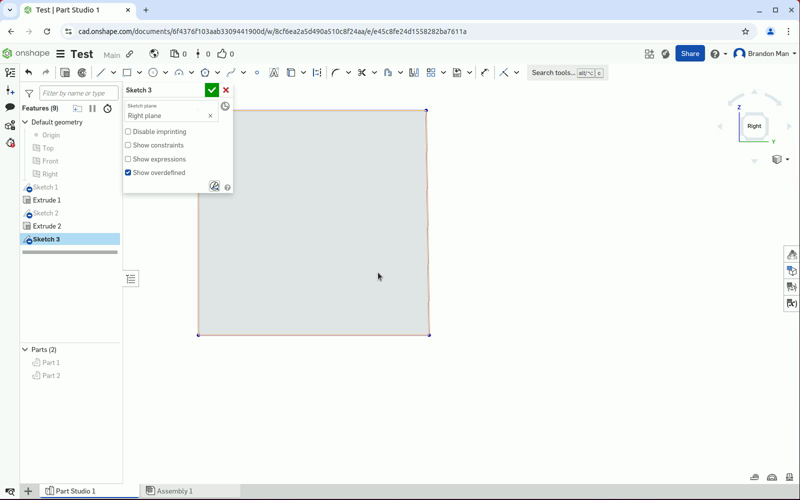
scroll(6)
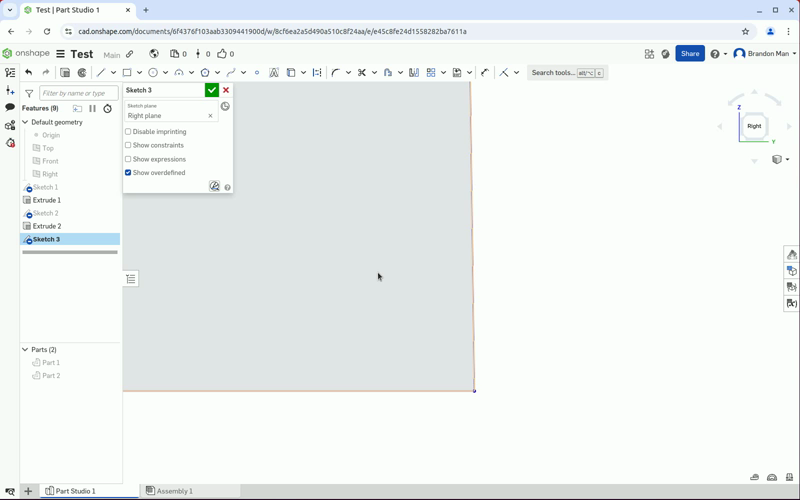
click(378, 272)
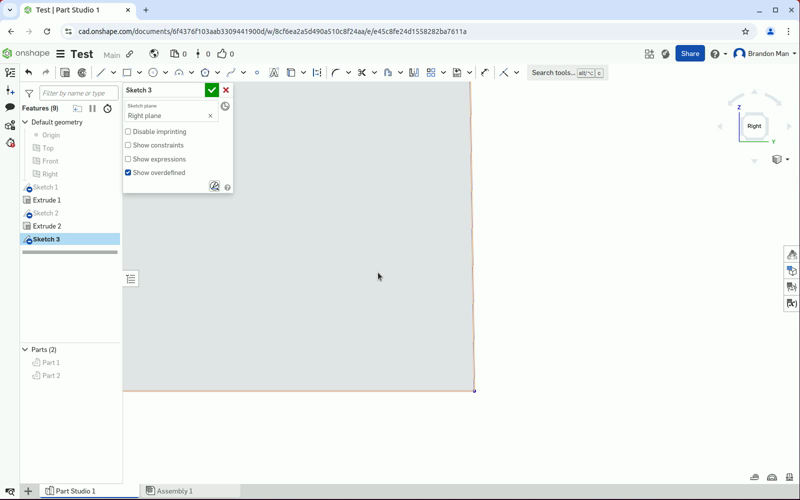
scroll(-6)
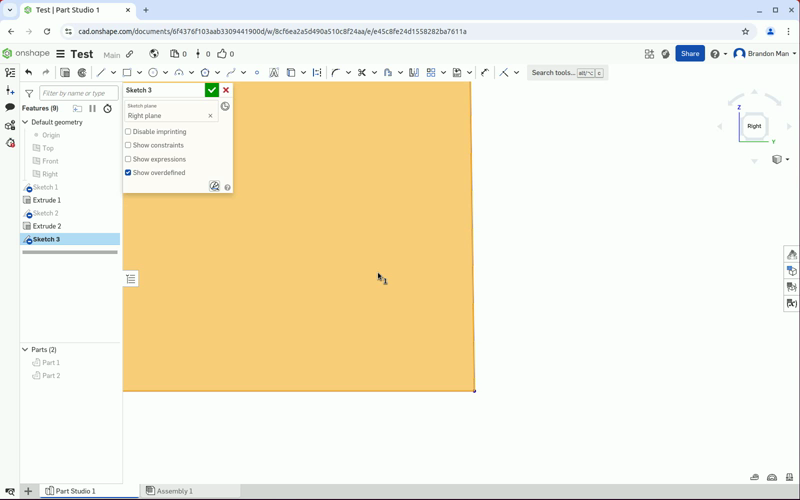
scroll(-6)
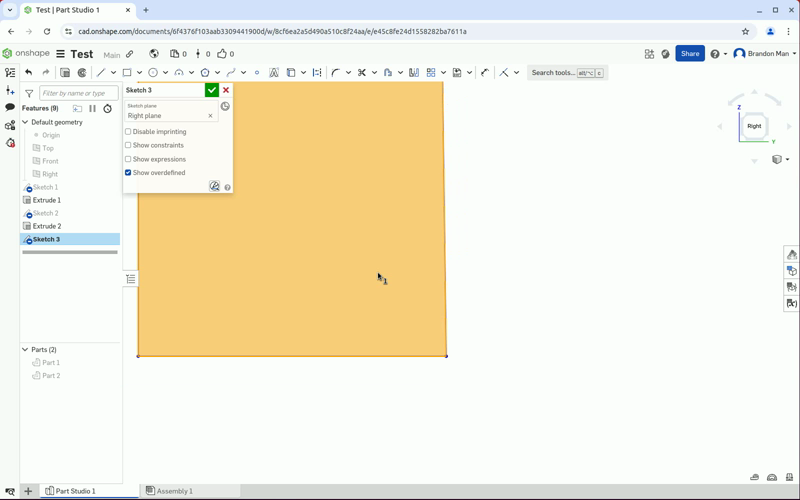
scroll(-6)
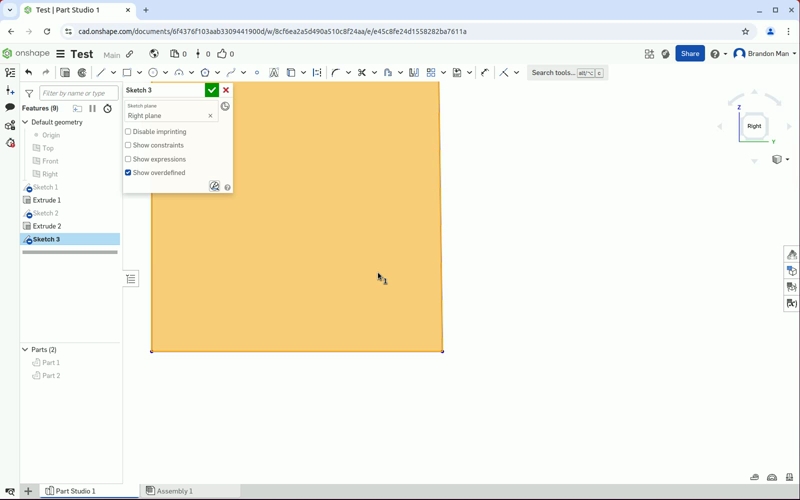
scroll(-6)
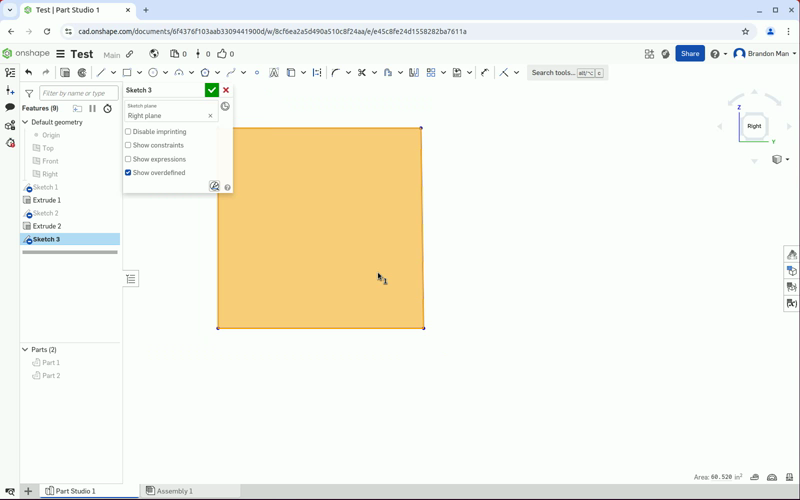
scroll(-6)
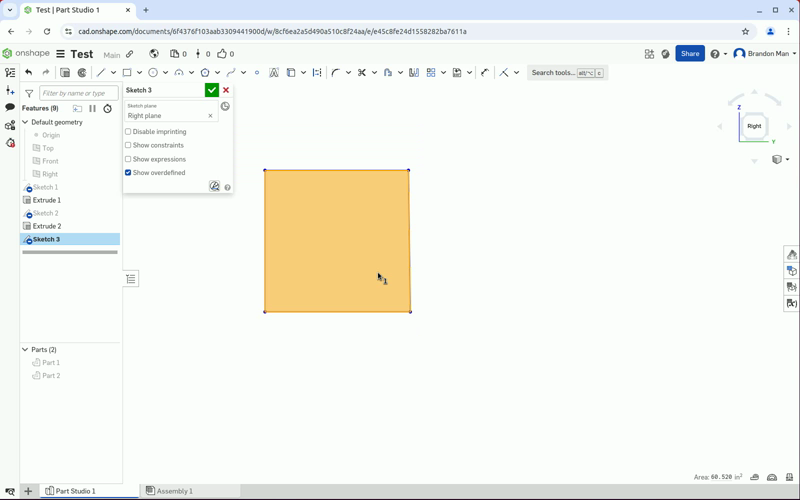
scroll(-6)
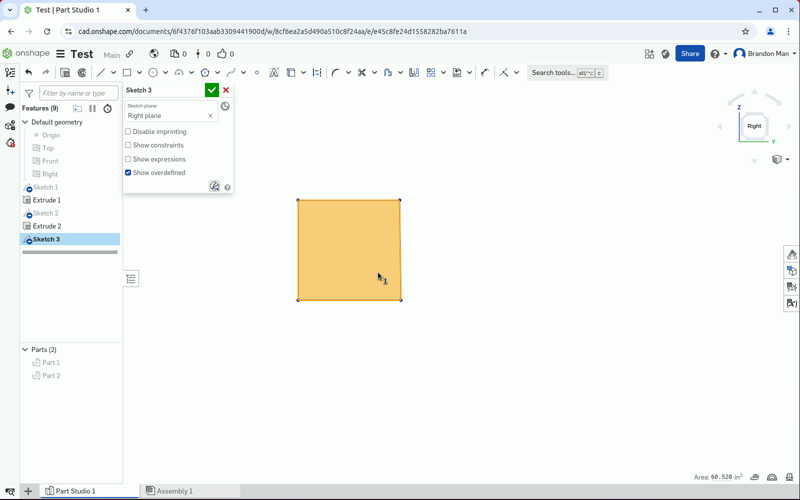
scroll(-6)
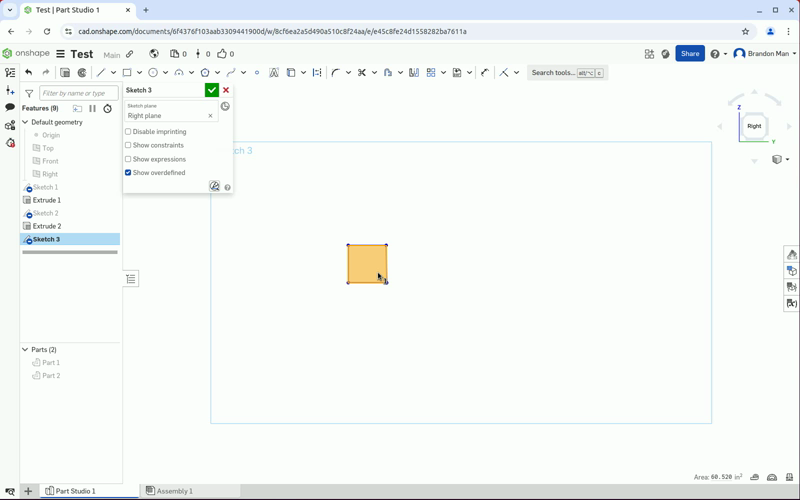
mouse_move(73, 352)
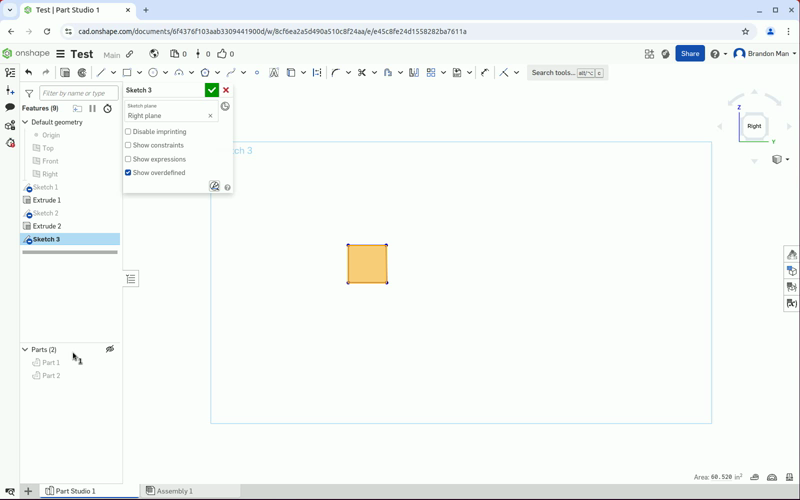
key(shift+y)
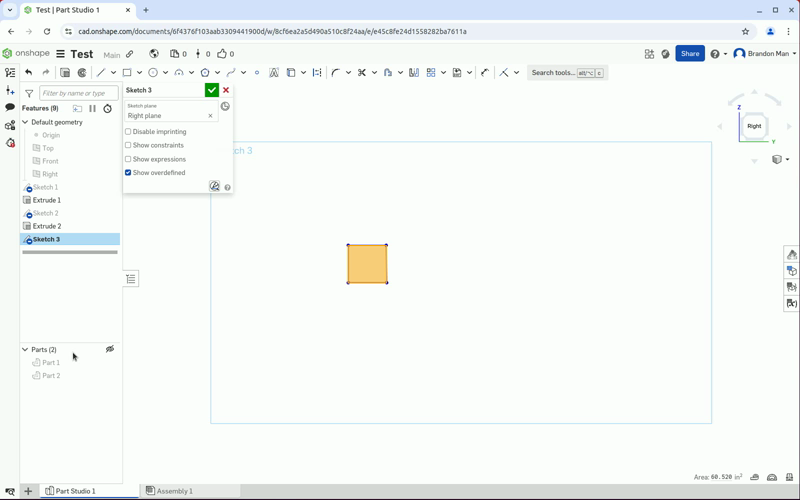
key(shift+e)
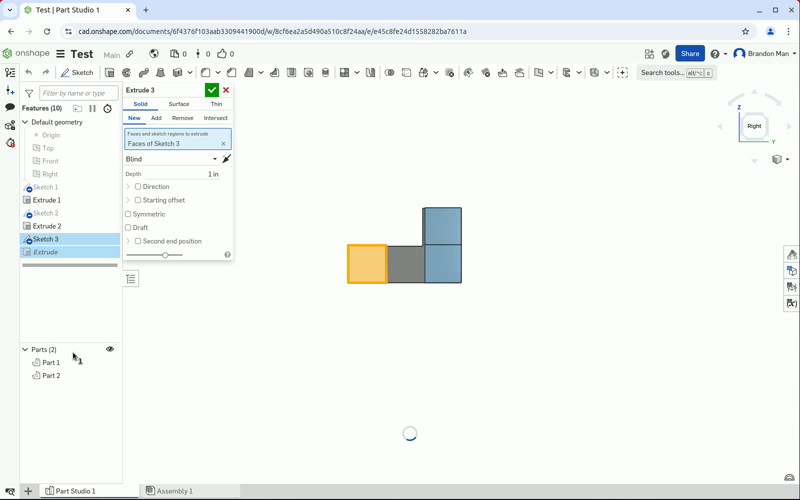
mouse_move(143, 106)
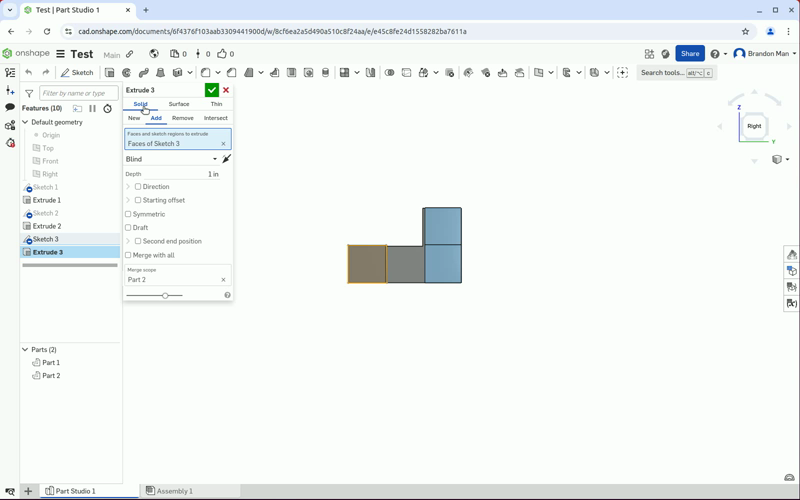
click(143, 106)
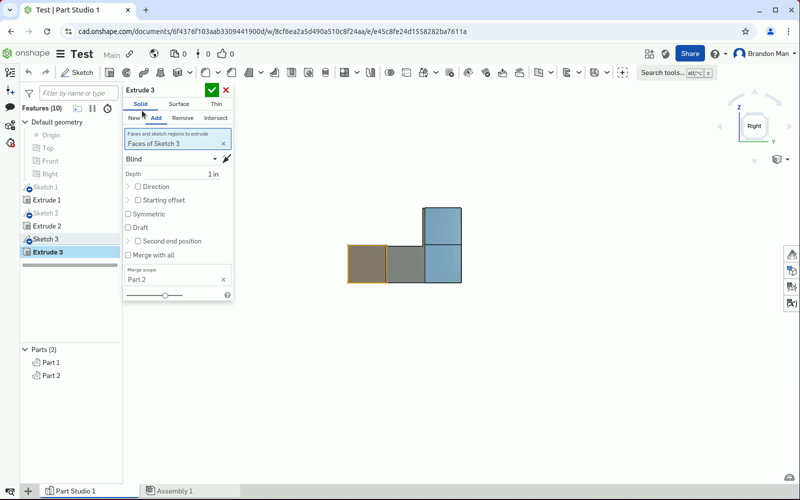
mouse_move(137, 120)
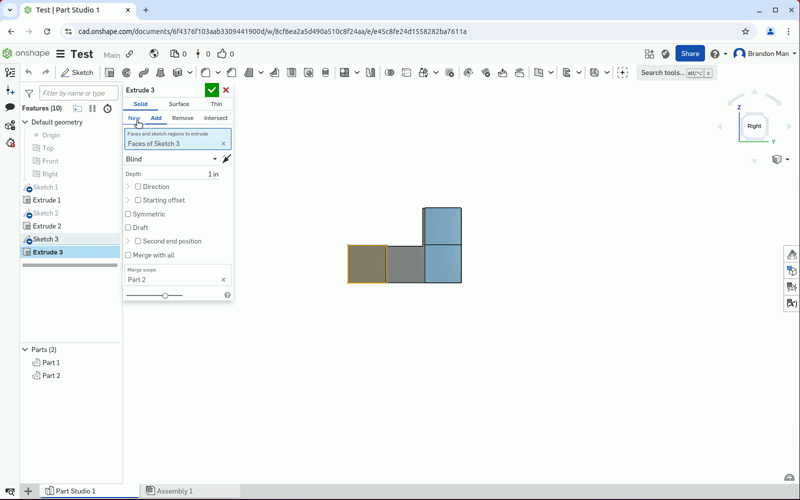
click(137, 120)
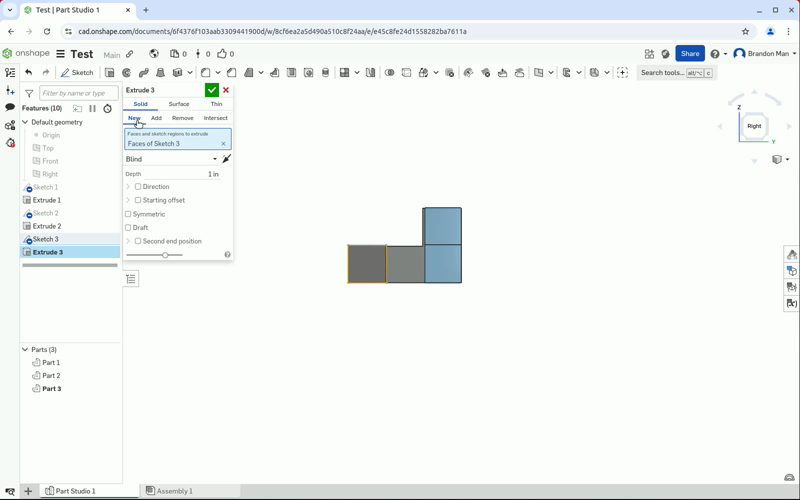
key(tab, 4)
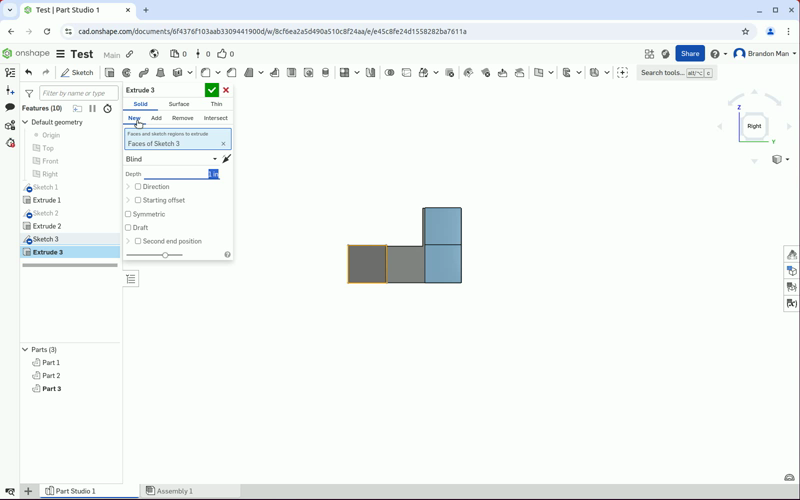
text(7.462)
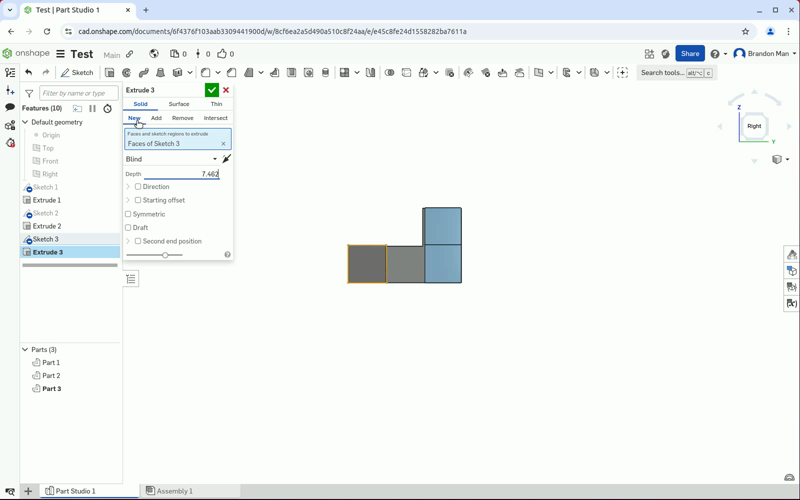
key(enter)
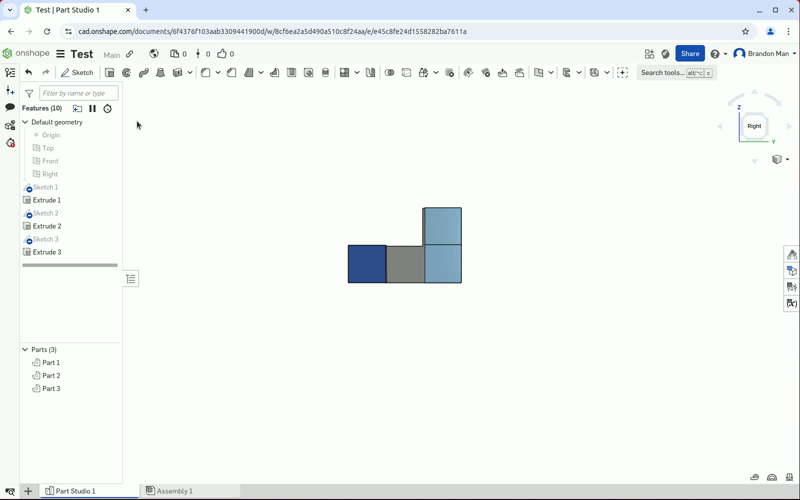
key(shift+h)
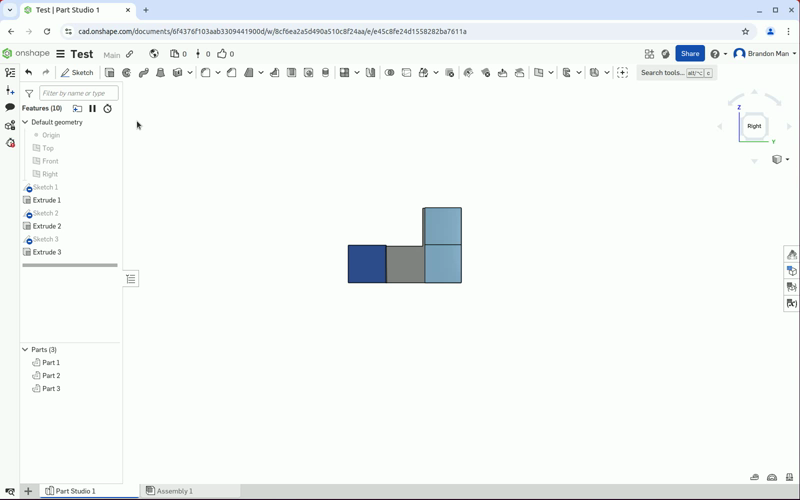
key(shift+h)
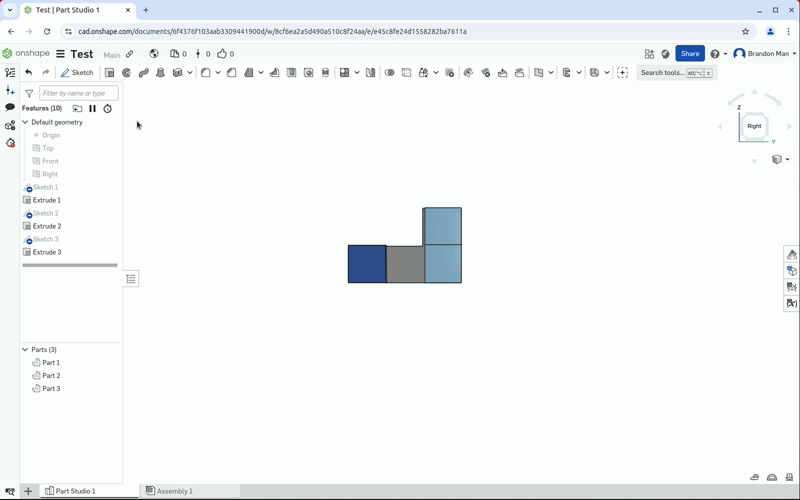
mouse_move(73, 189)
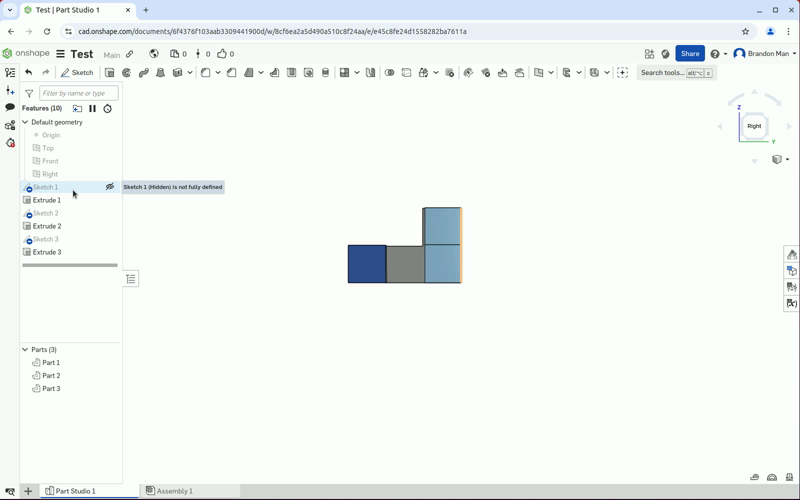
click(73, 189)
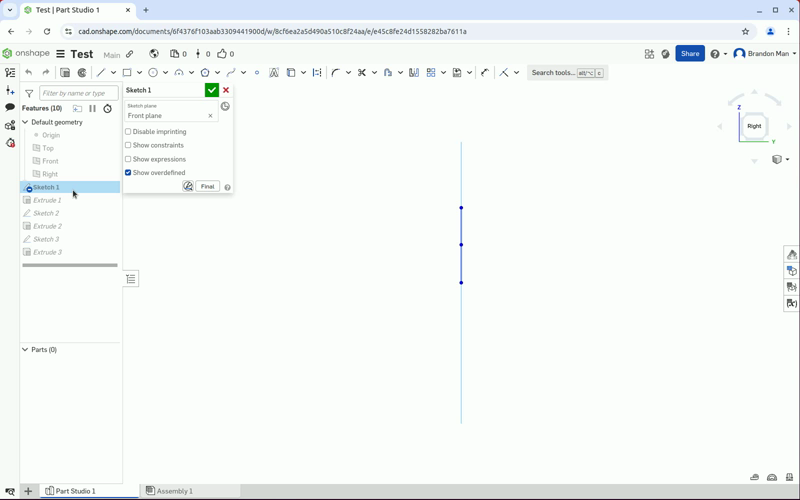
mouse_move(229, 92)
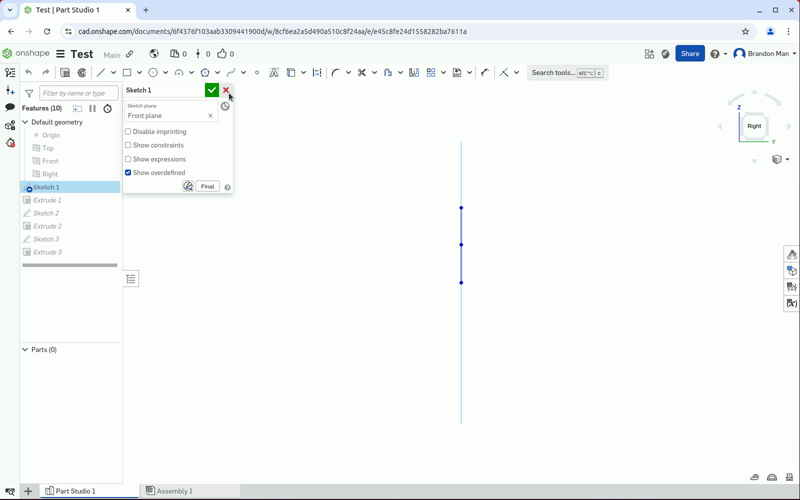
click(229, 92)
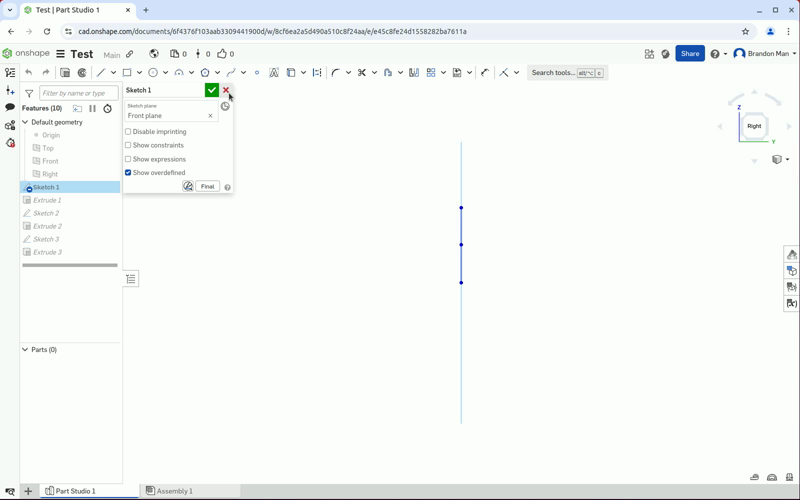
key(shift+s)
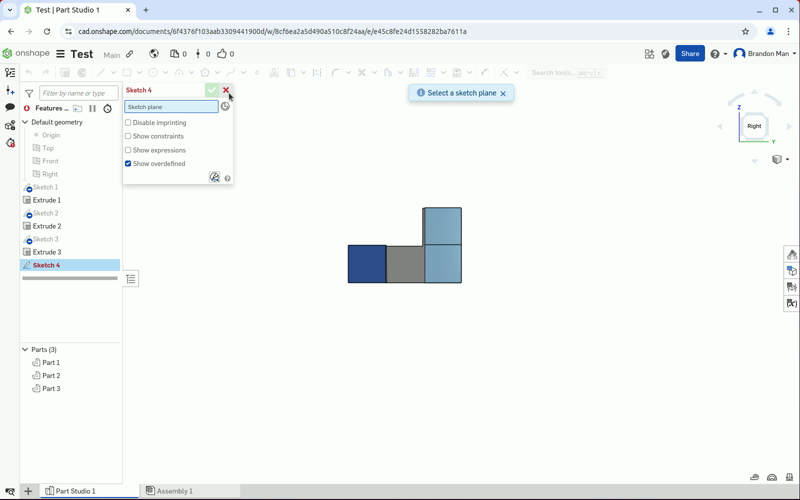
mouse_move(73, 176)
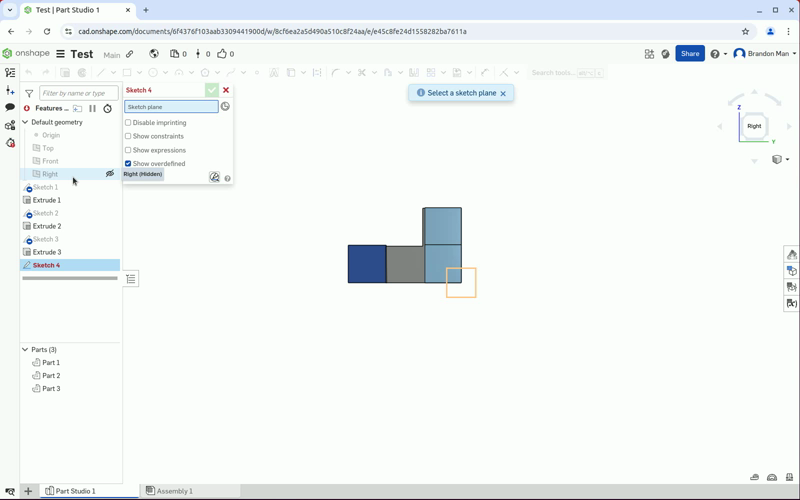
click(73, 176)
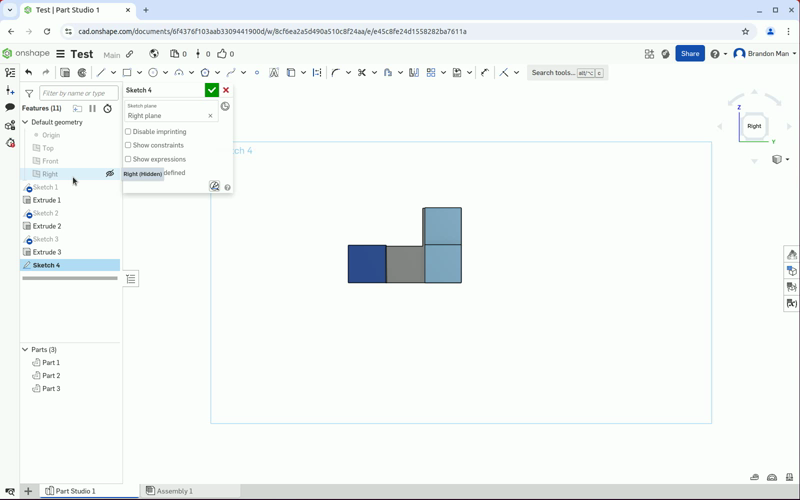
mouse_move(73, 352)
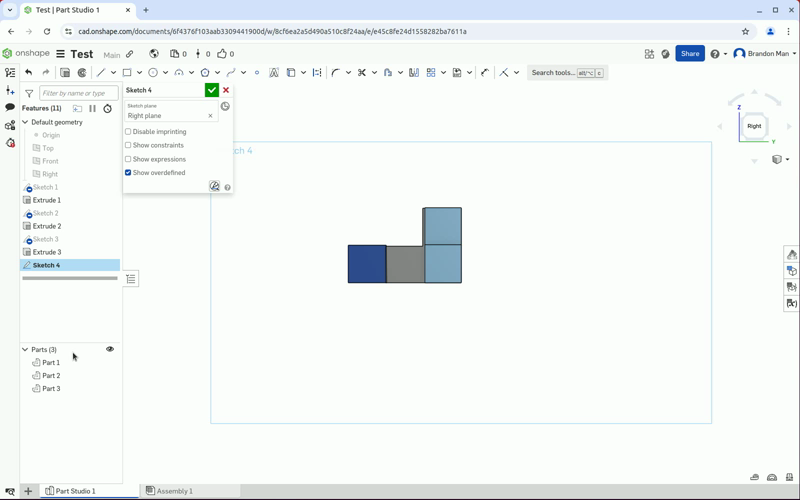
key(y)
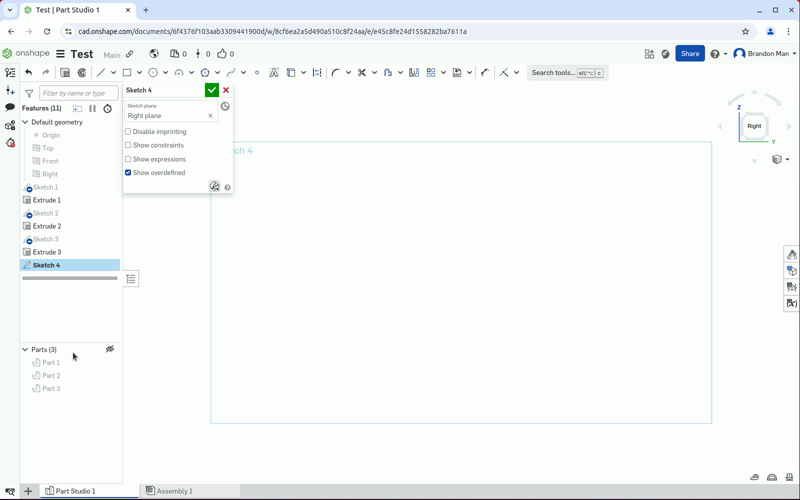
key(l)
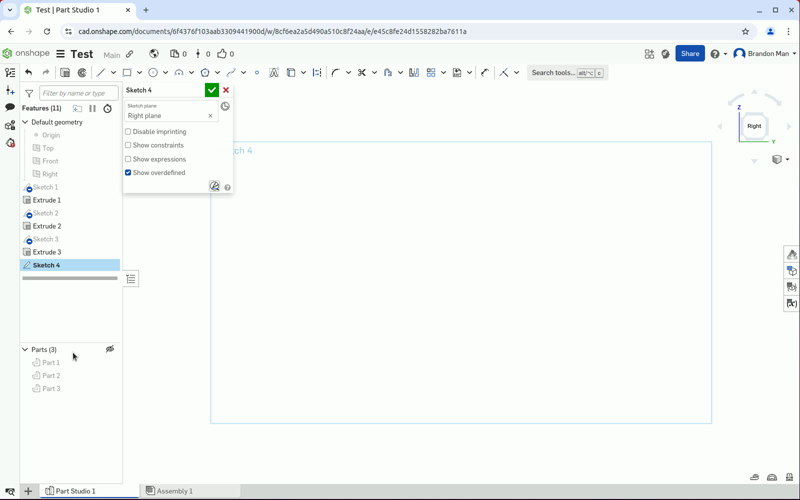
key_down(shift)
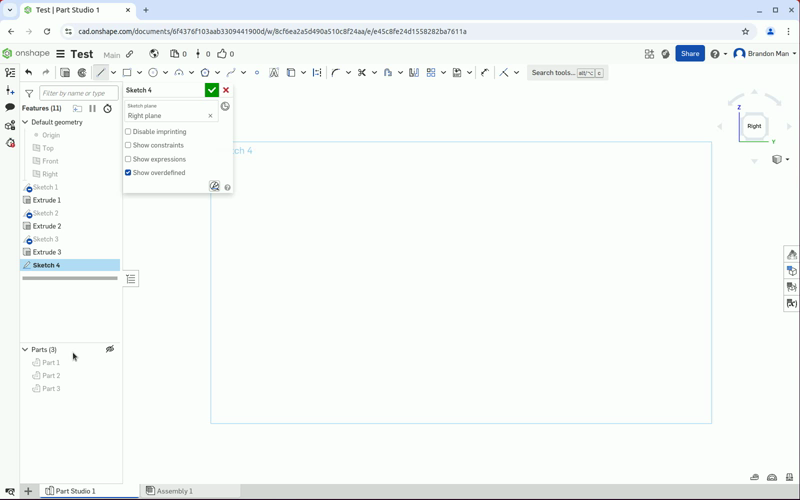
mouse_move(348, 245)
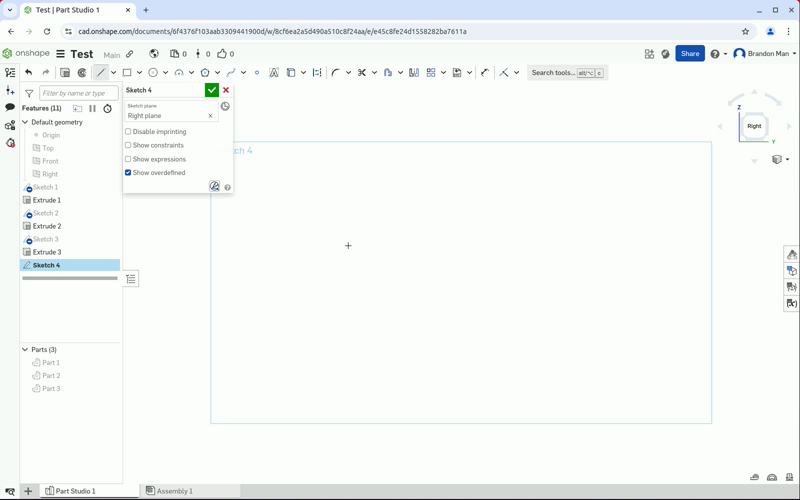
click(348, 245)
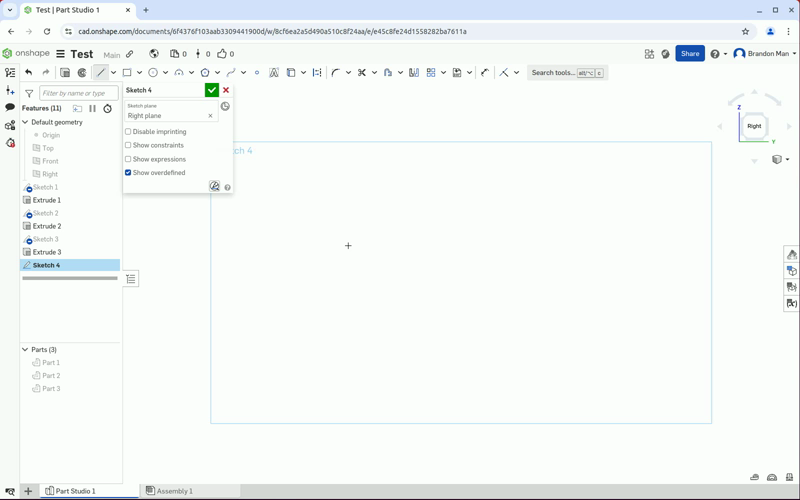
key_up(shift)
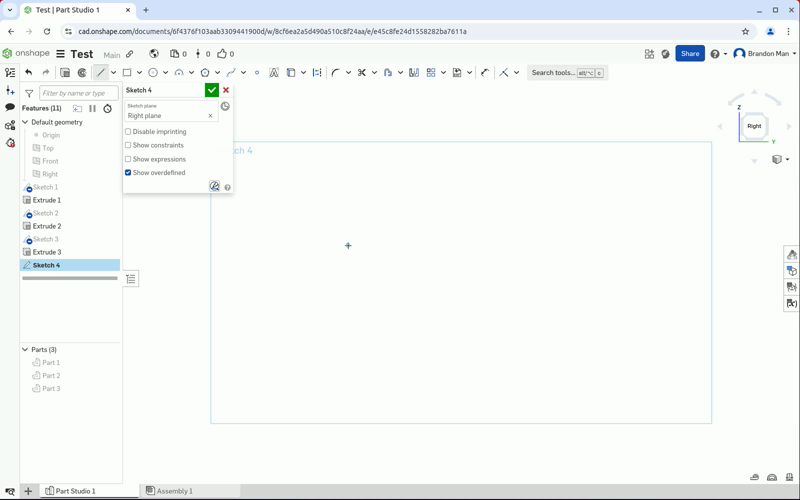
key_down(shift)
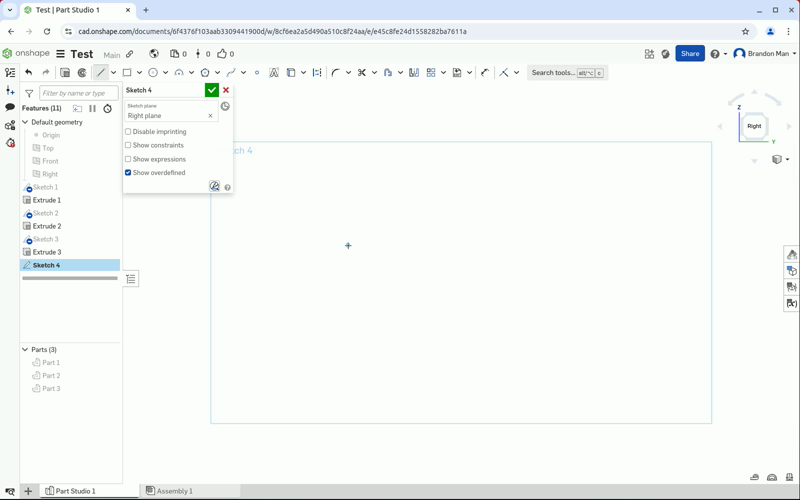
mouse_move(378, 245)
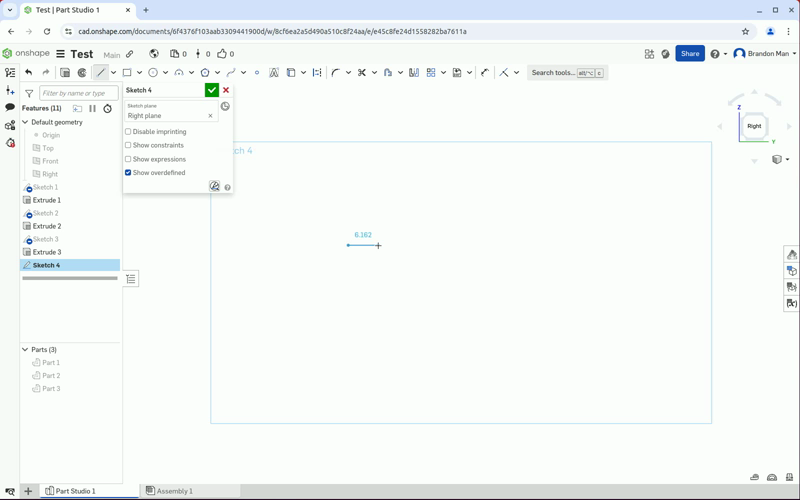
mouse_move(386, 245)
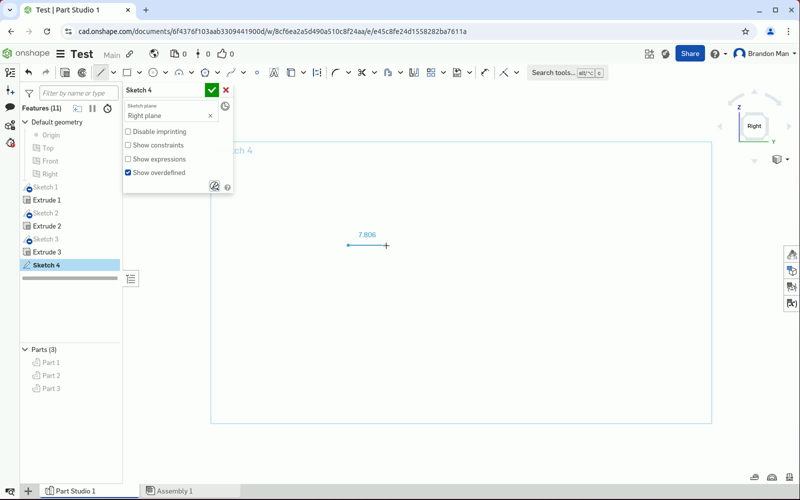
click(386, 245)
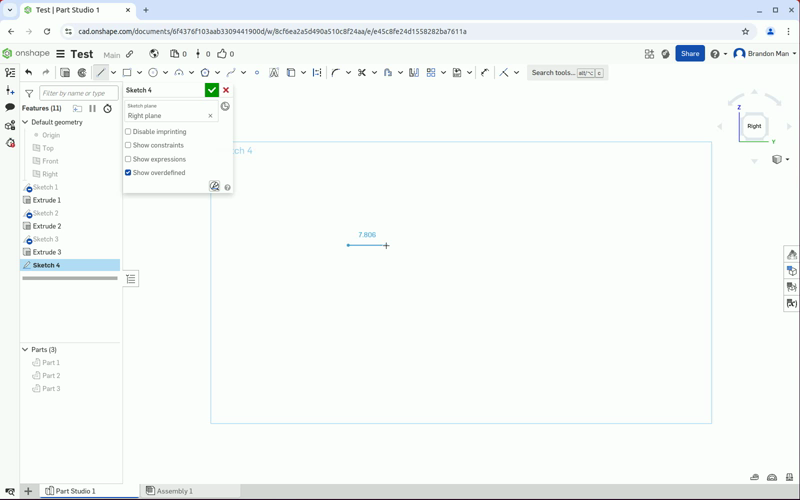
key_up(shift)
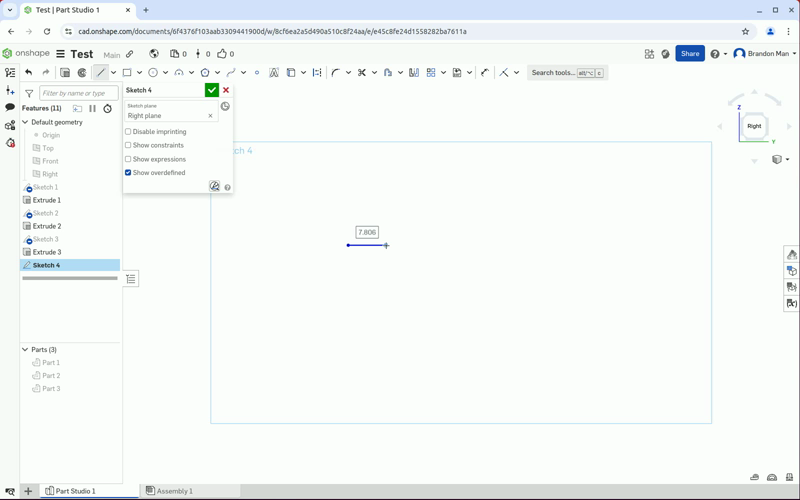
key_down(shift)
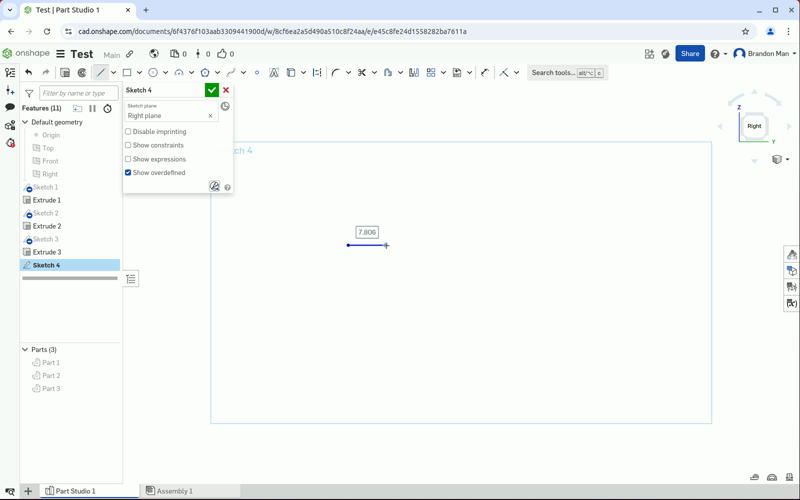
mouse_move(416, 245)
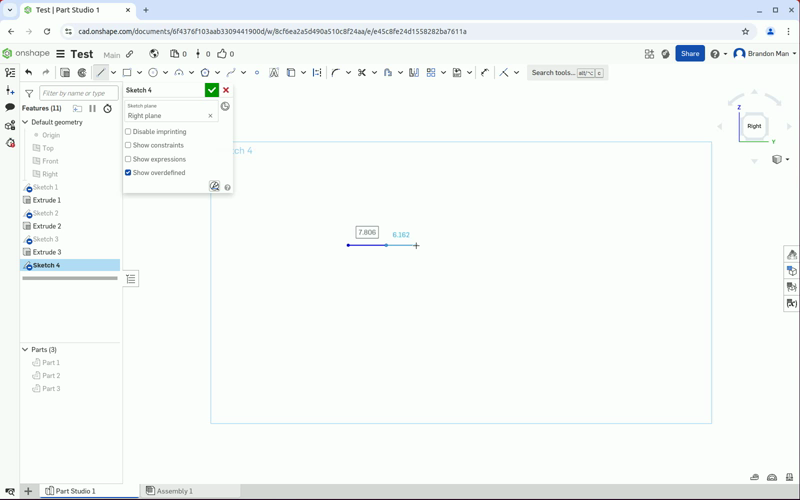
mouse_move(387, 208)
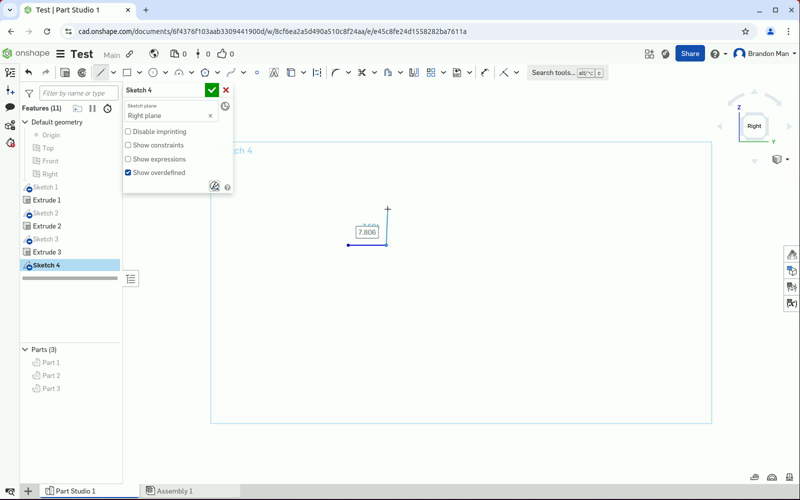
click(387, 208)
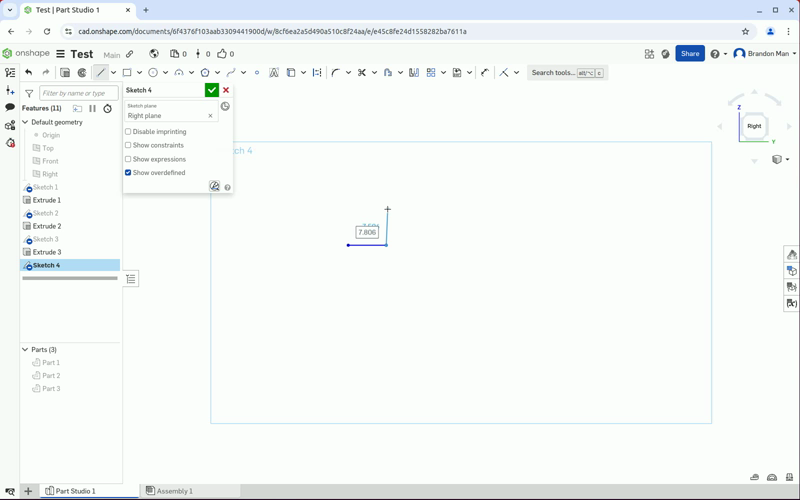
key_up(shift)
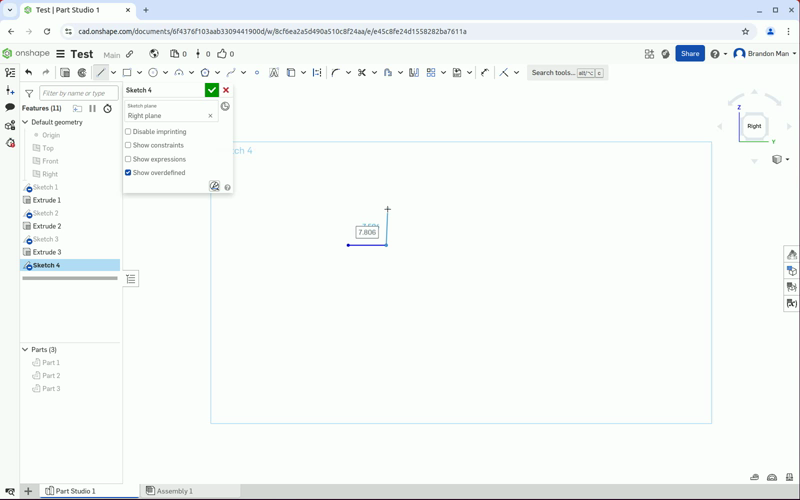
key_down(shift)
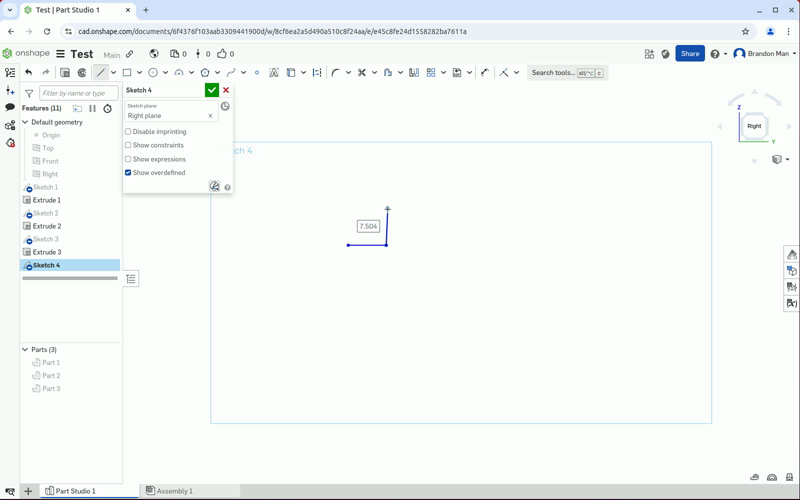
mouse_move(417, 208)
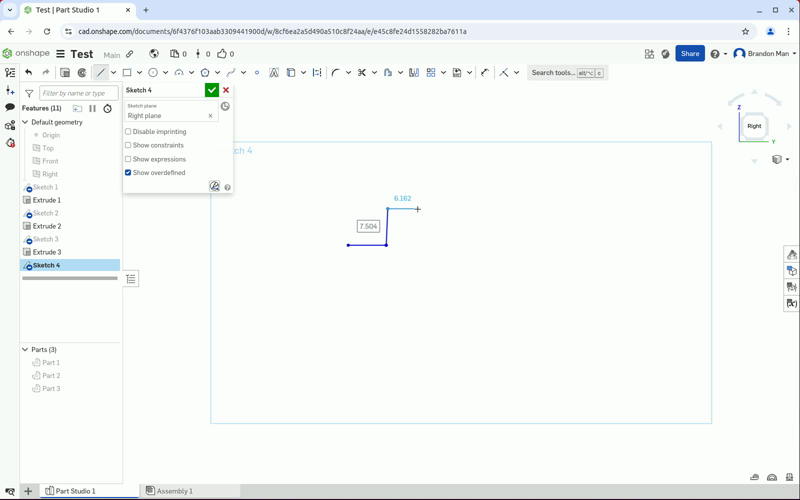
mouse_move(348, 208)
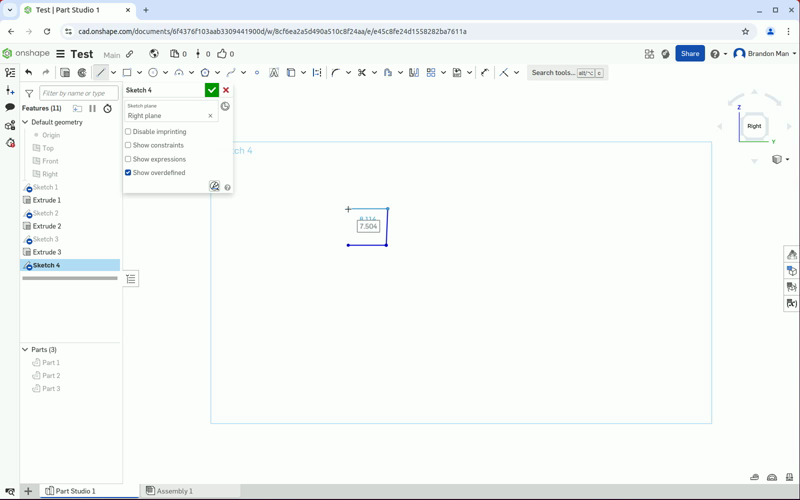
click(348, 208)
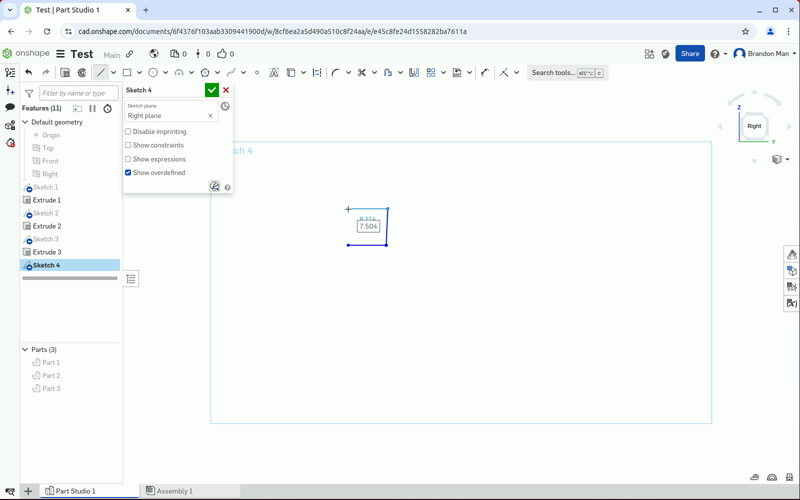
key_up(shift)
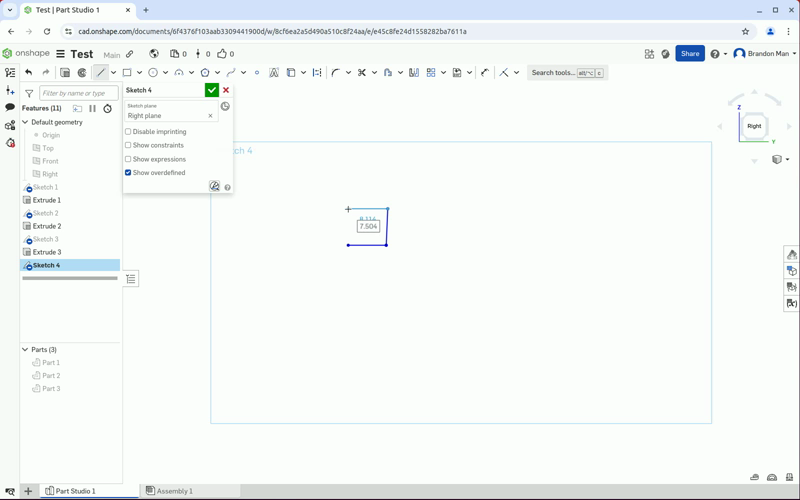
mouse_move(378, 208)
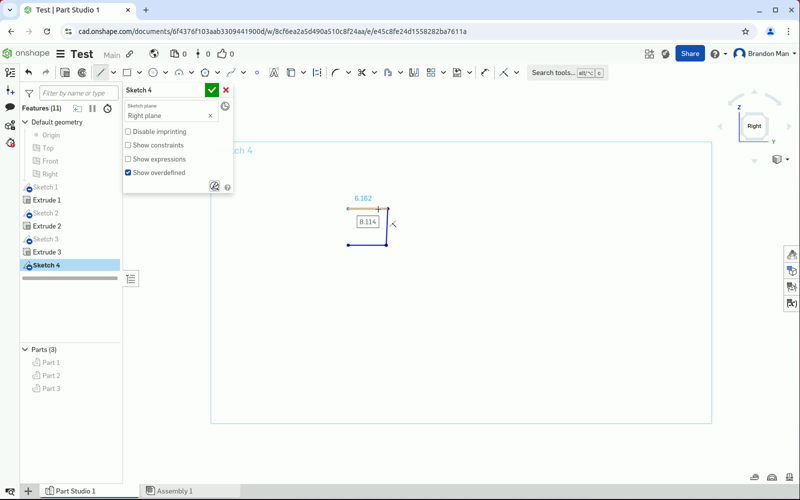
key_down(shift)
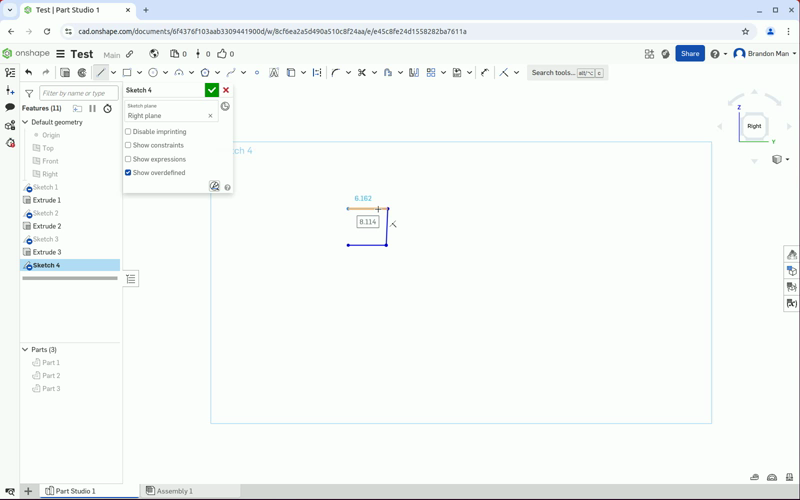
mouse_move(348, 245)
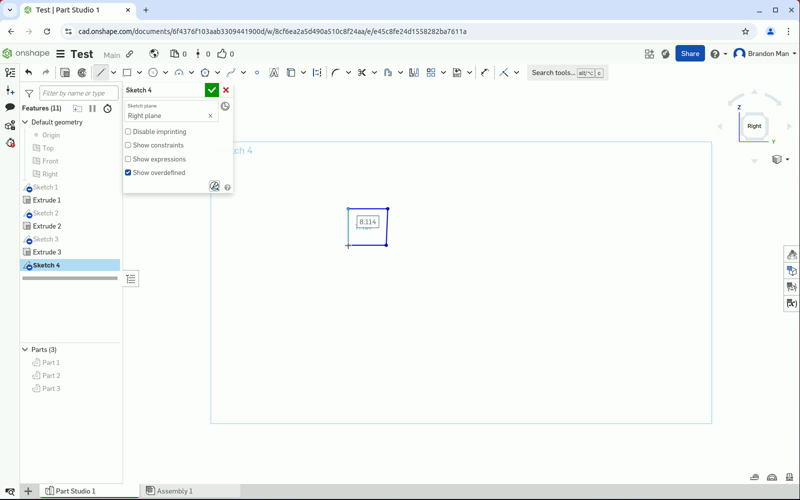
key_up(shift)
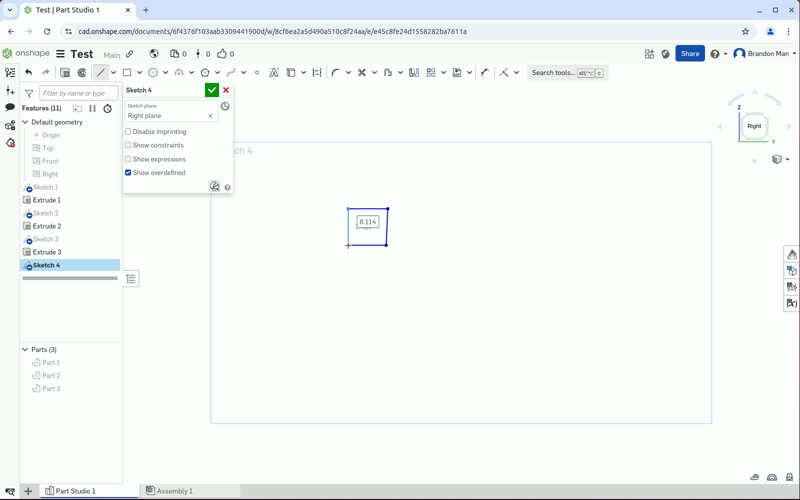
click(348, 245)
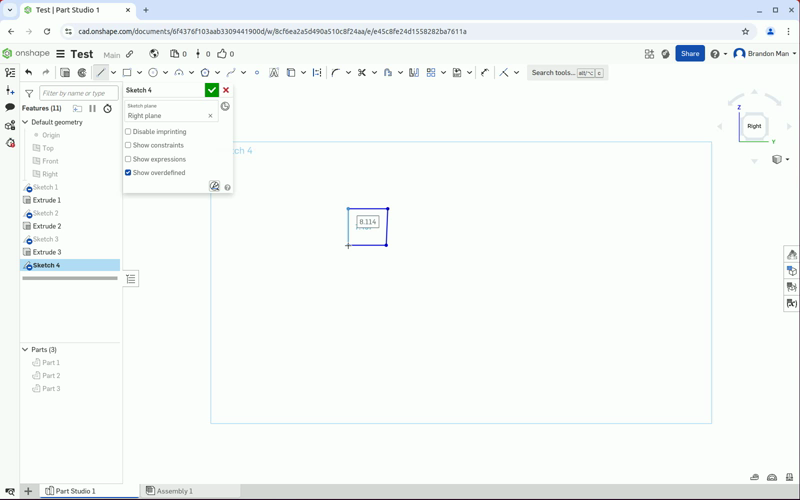
key(esc)
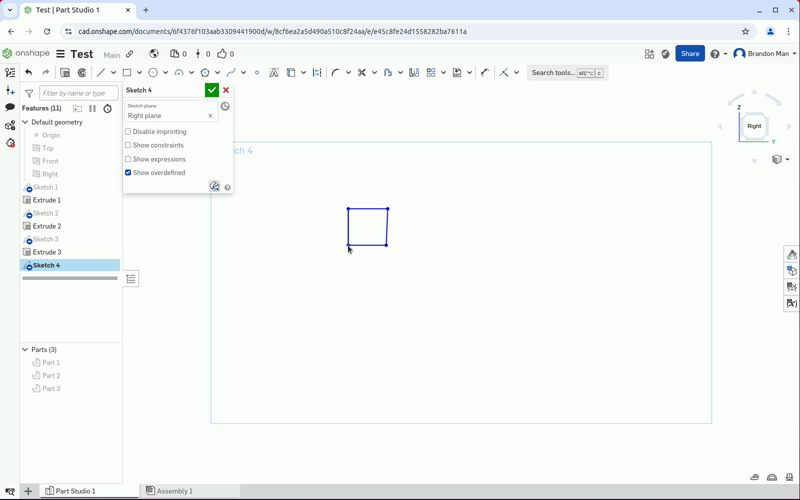
mouse_move(352, 213)
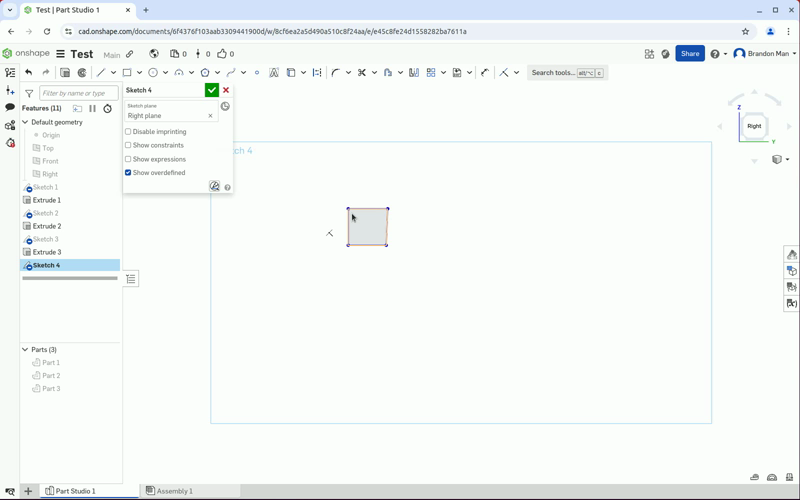
scroll(6)
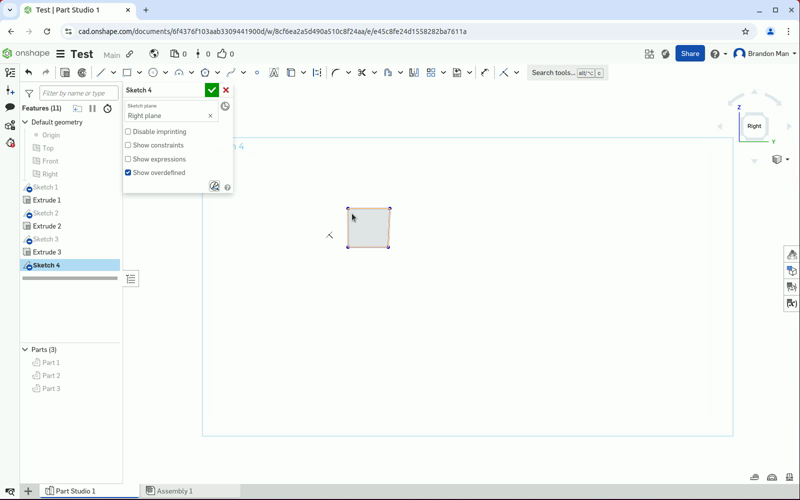
scroll(6)
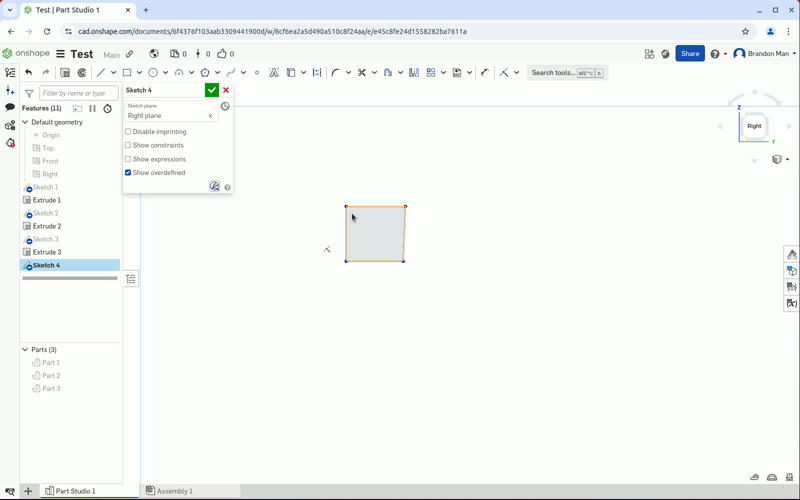
scroll(6)
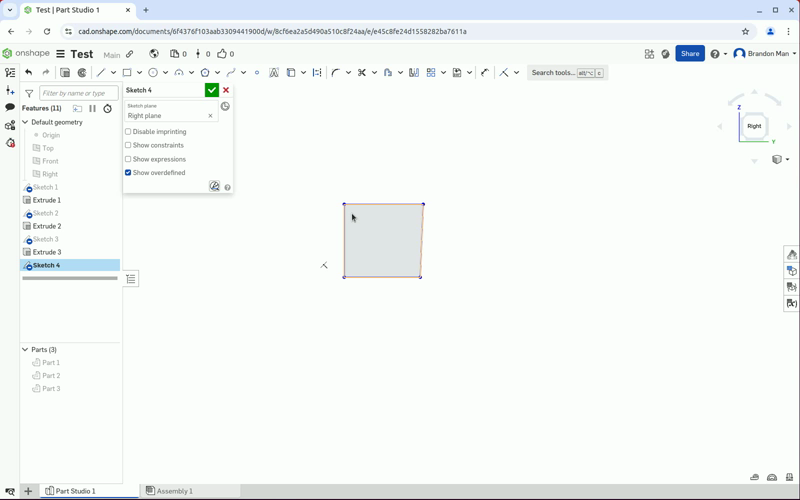
scroll(6)
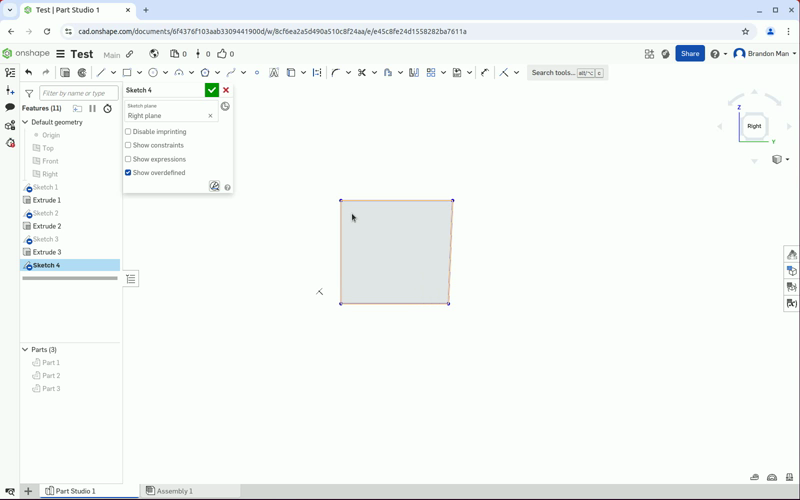
scroll(6)
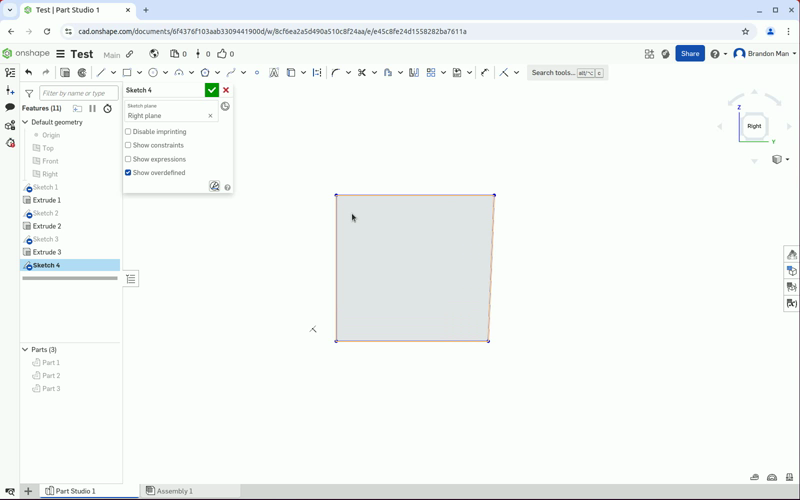
scroll(6)
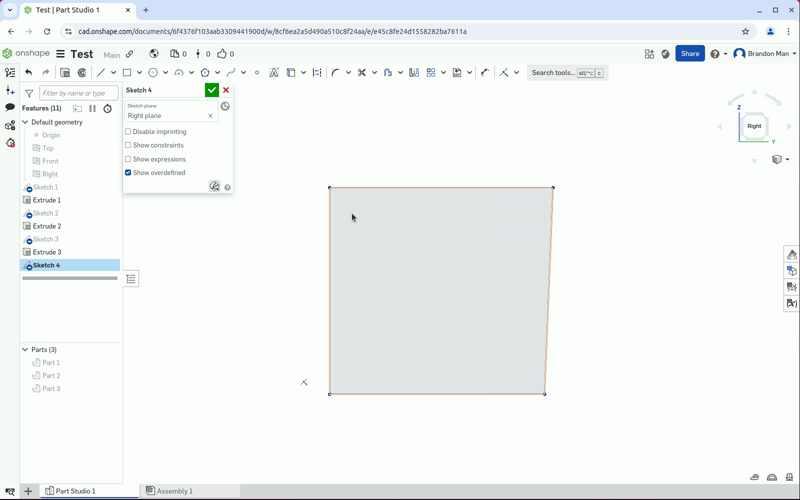
scroll(6)
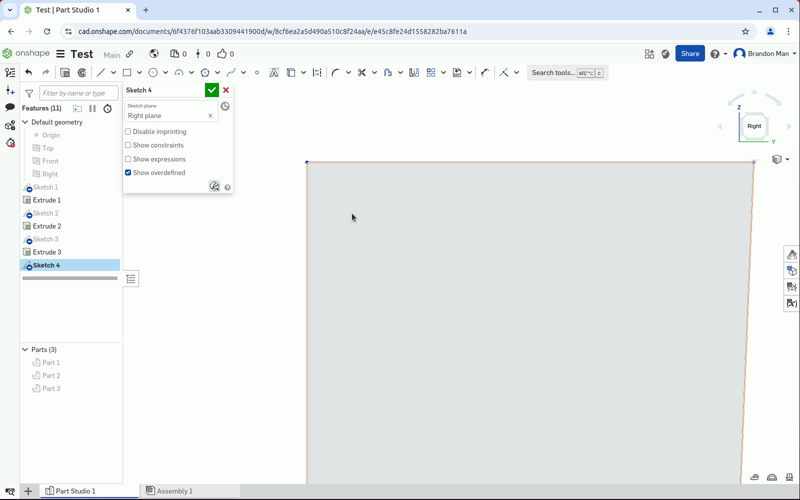
click(352, 213)
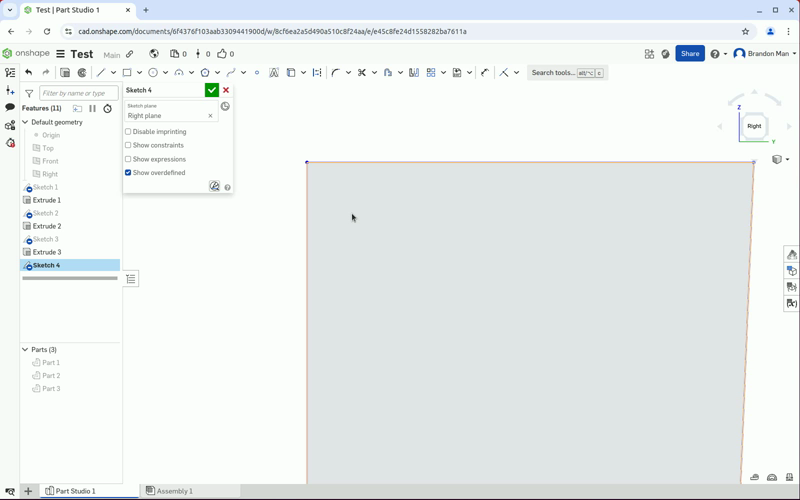
scroll(-6)
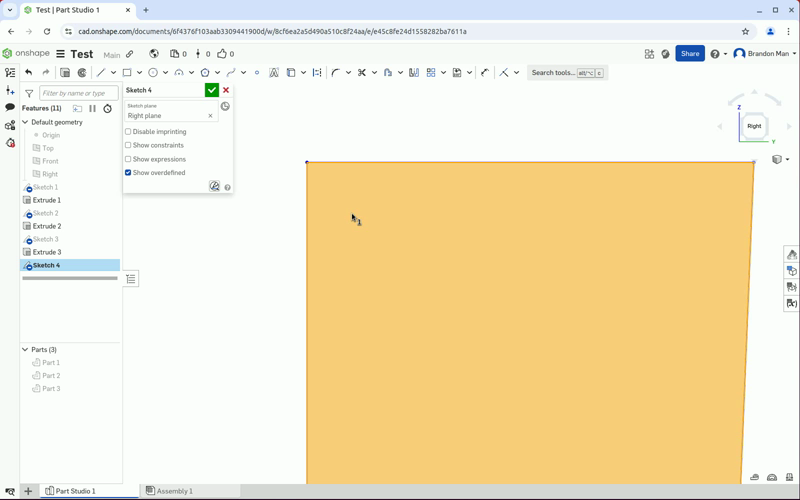
scroll(-6)
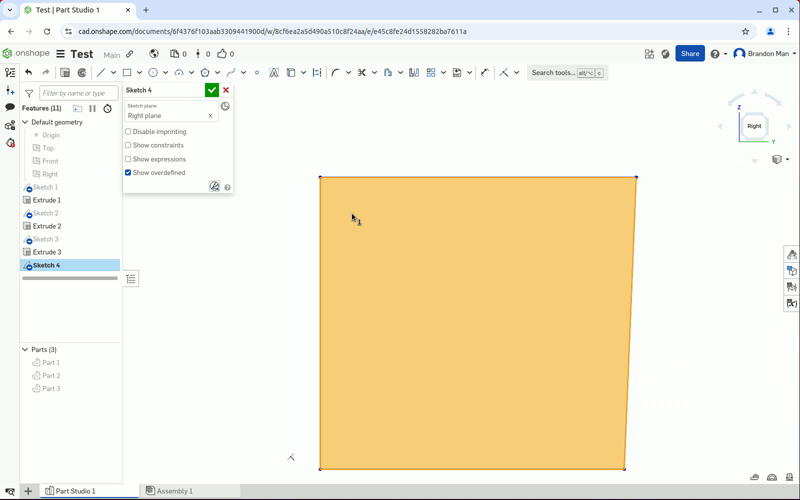
scroll(-6)
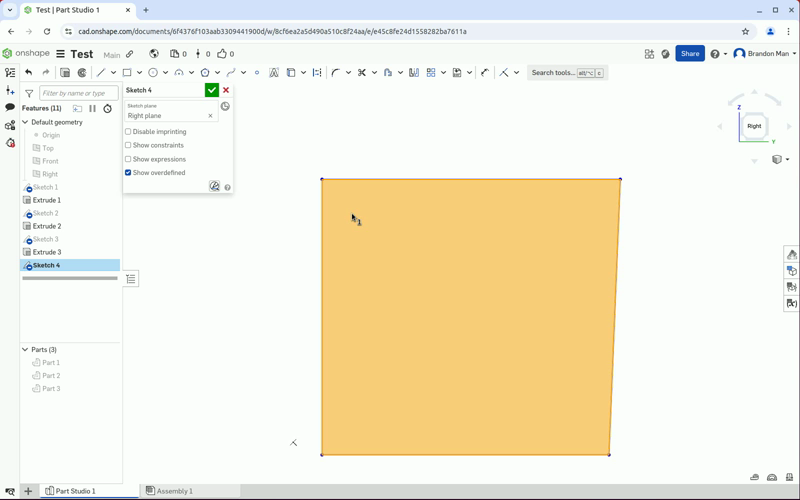
scroll(-6)
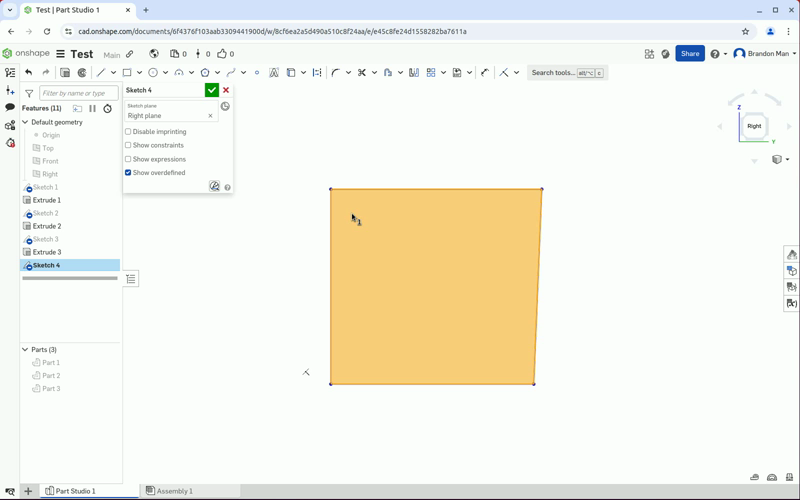
scroll(-6)
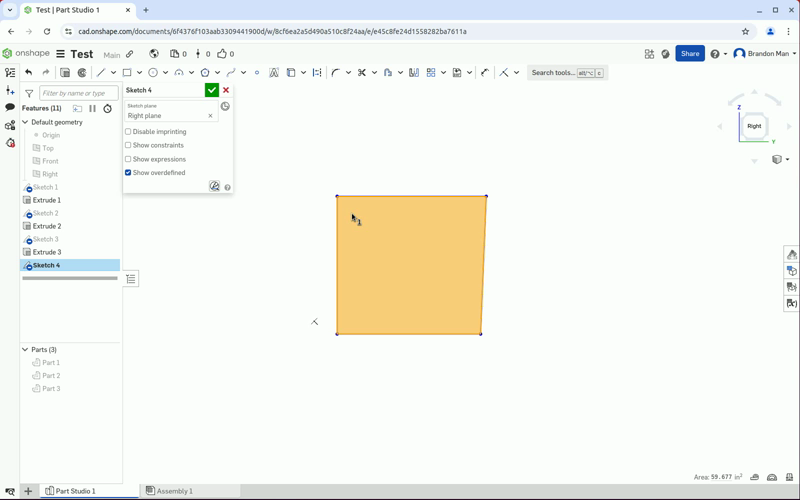
scroll(-6)
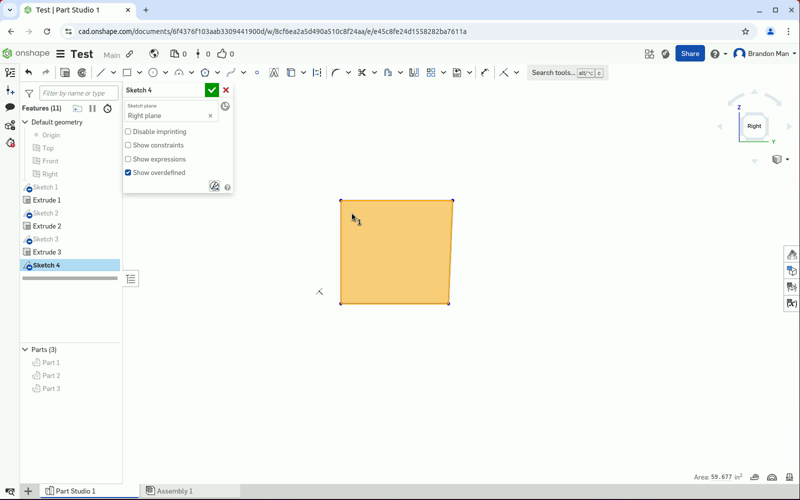
scroll(-6)
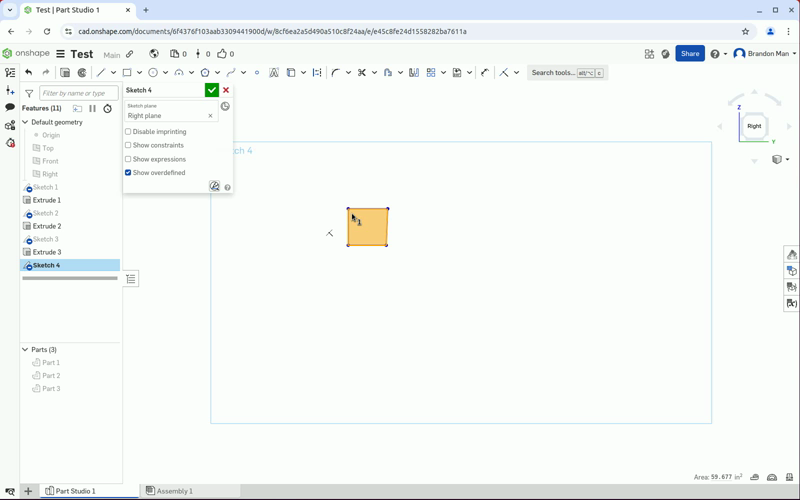
mouse_move(73, 352)
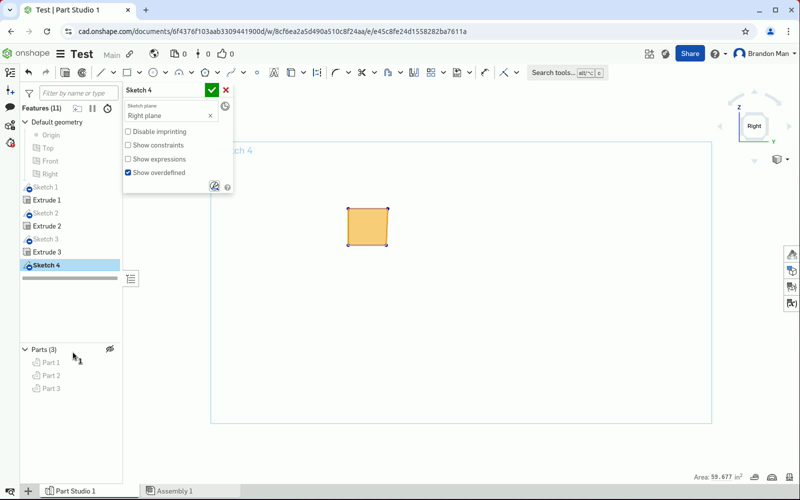
key(shift+y)
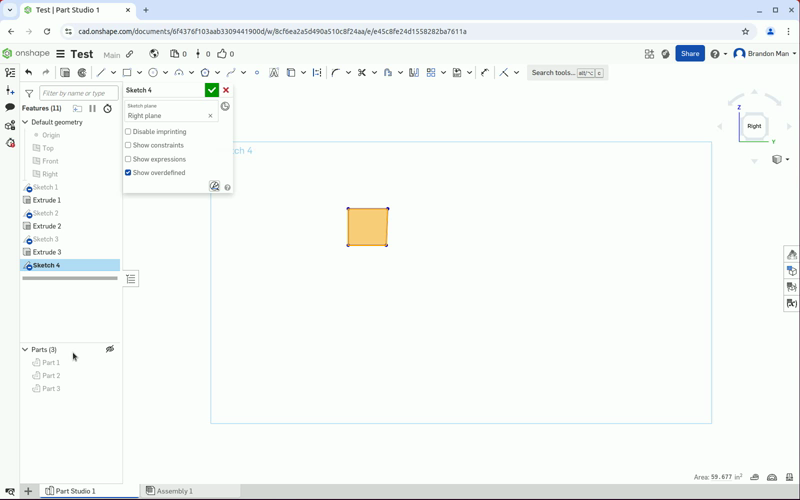
key(shift+e)
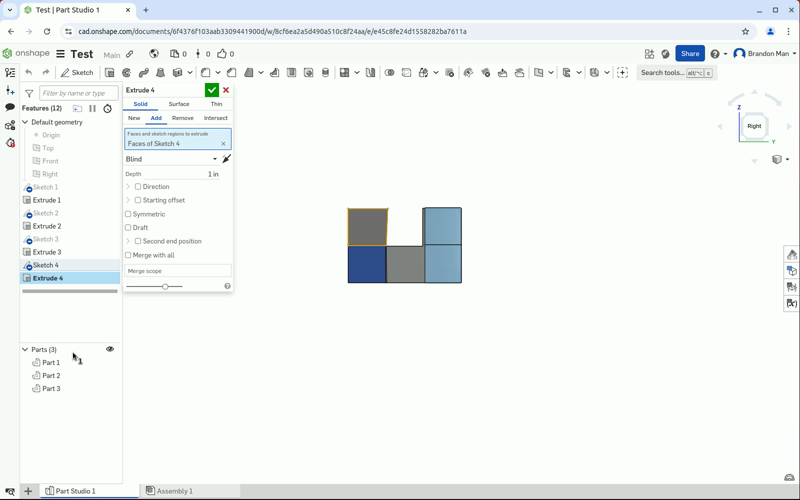
mouse_move(143, 106)
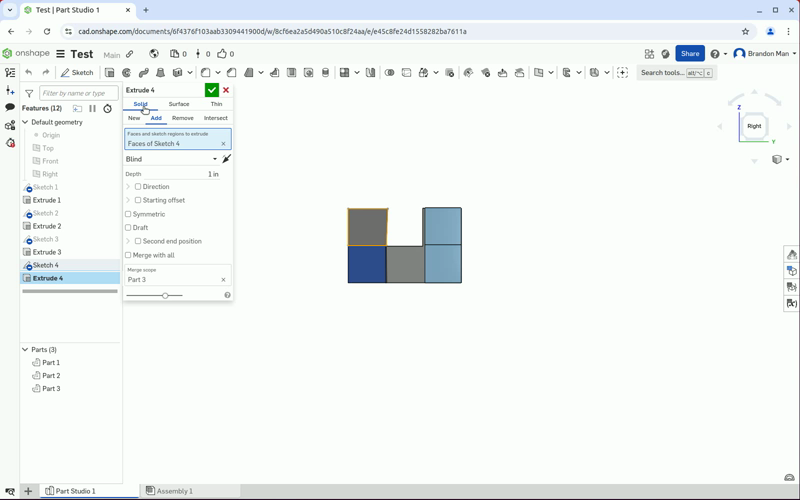
click(143, 106)
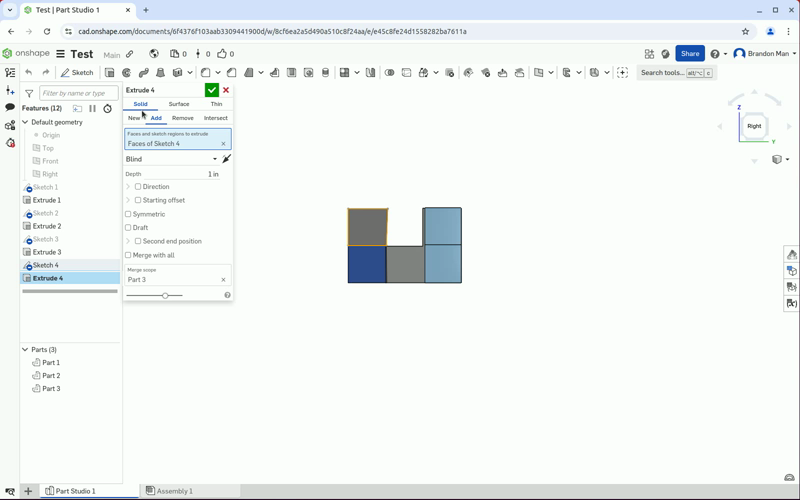
mouse_move(137, 120)
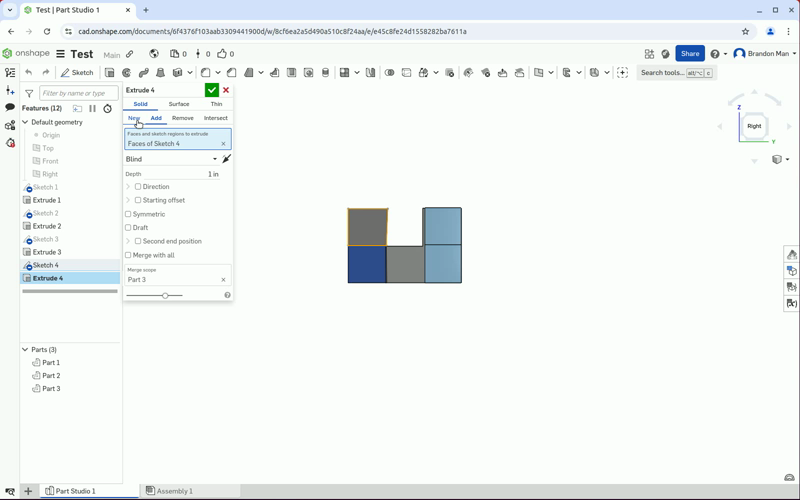
click(137, 120)
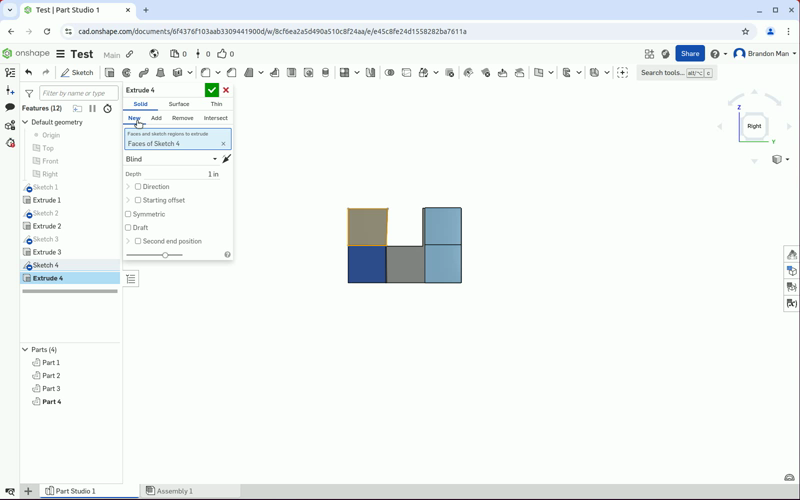
key(tab, 4)
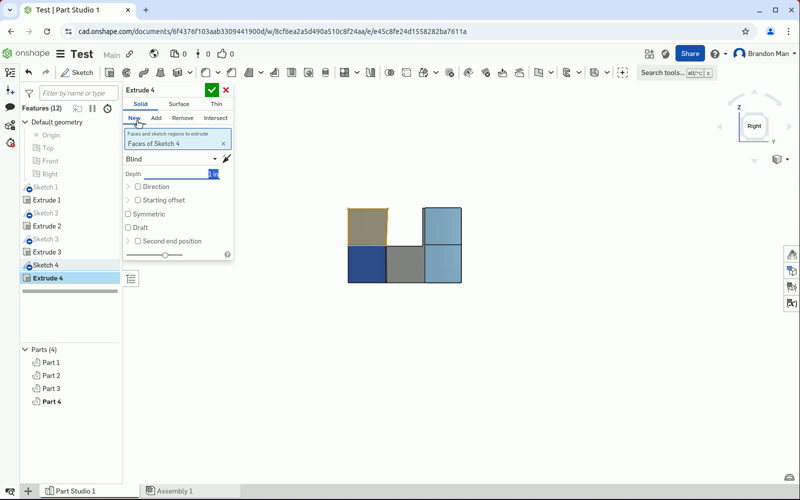
text(7.462)
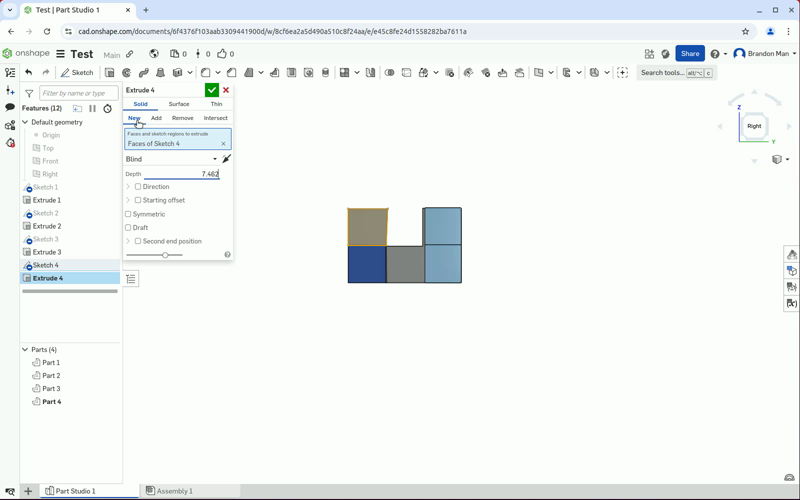
key(enter)
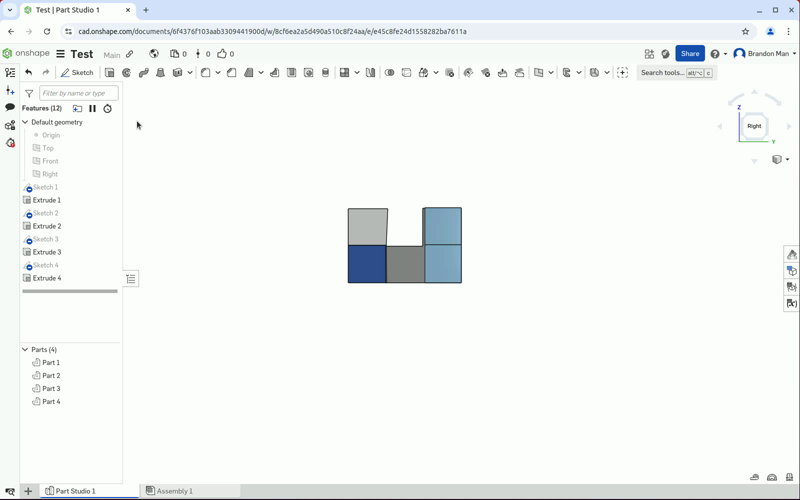
key(shift+h)
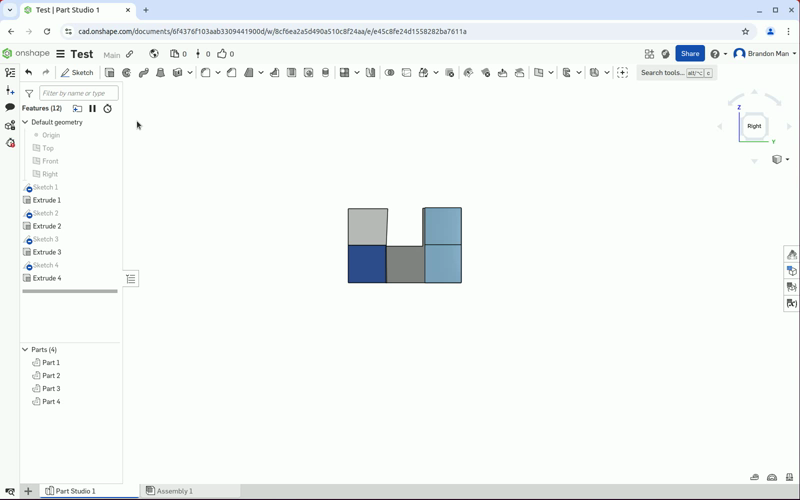
key(shift+h)
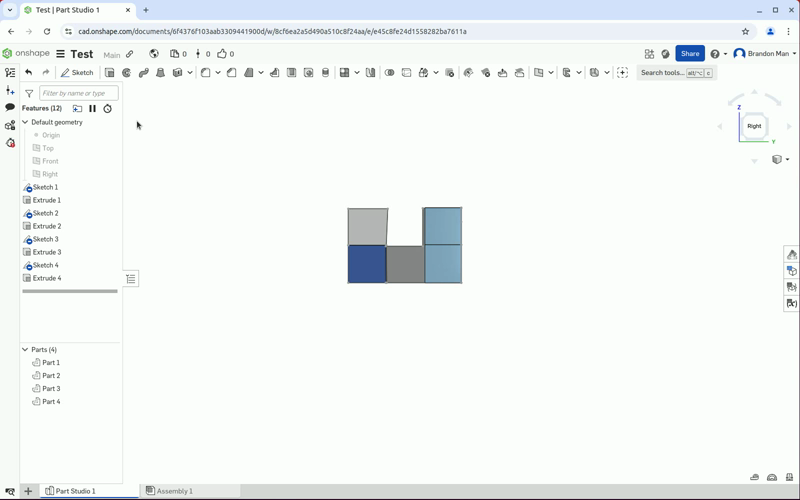
key(shift+7)
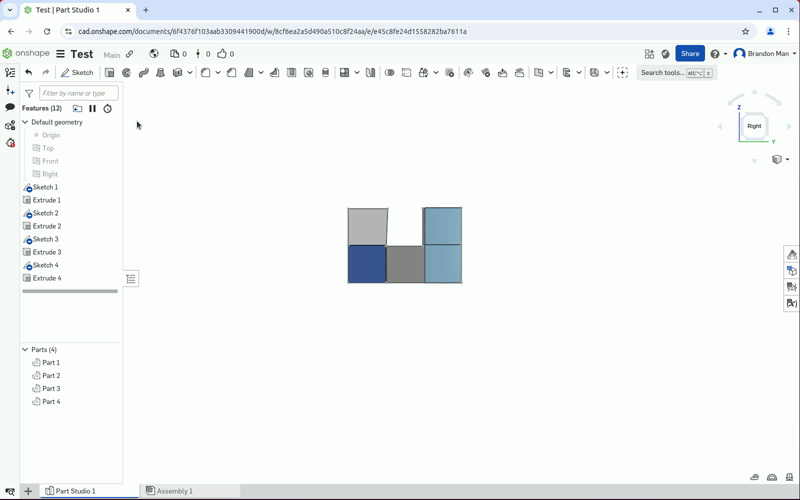
key(right, 2)
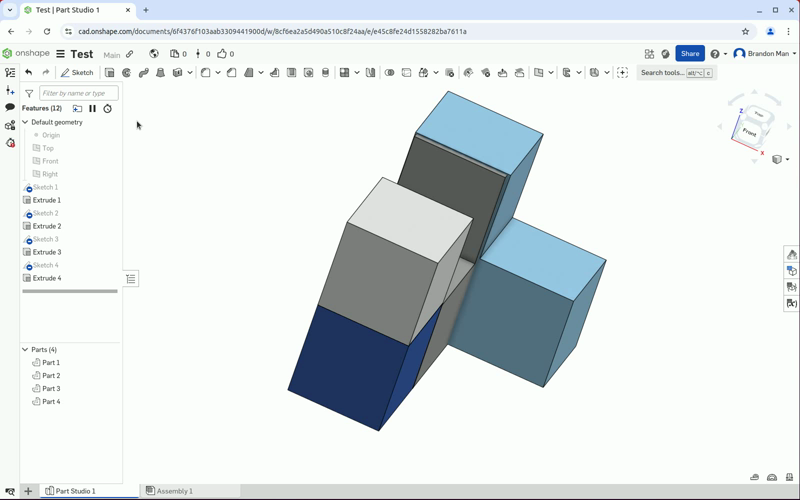
key(down, 2)
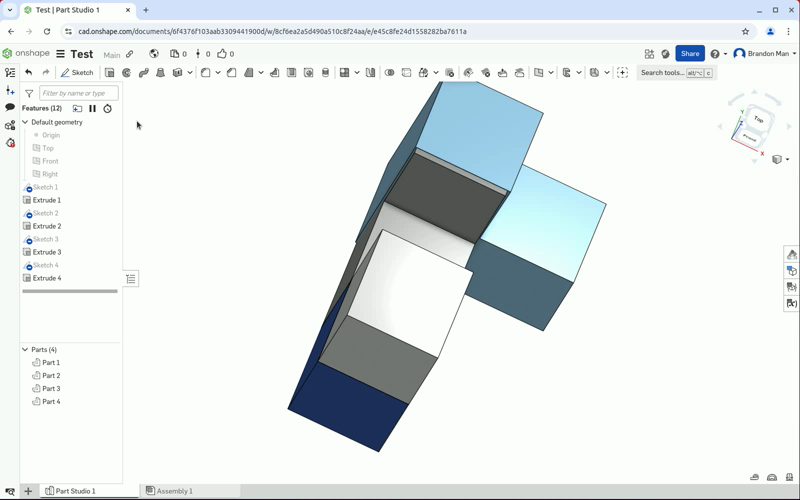
key(up, 2)
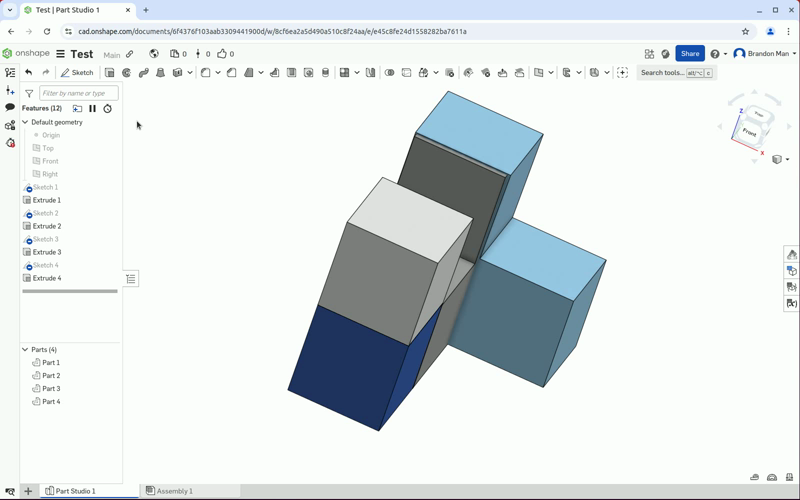
key(left, 2)
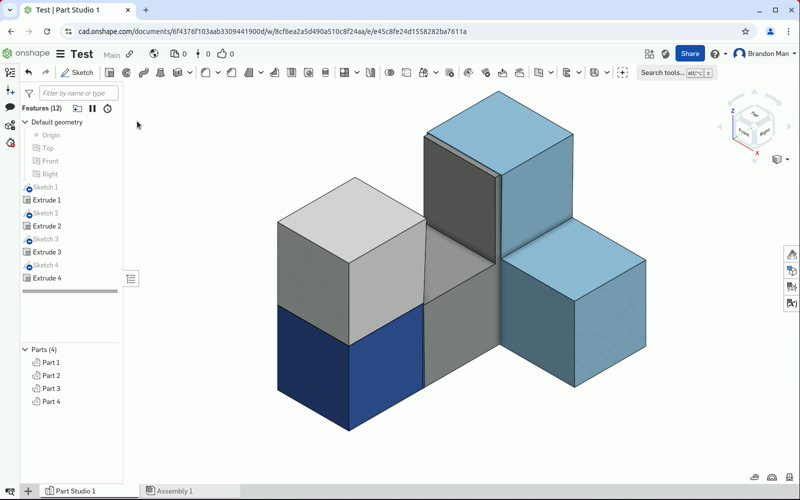
mouse_move(73, 189)
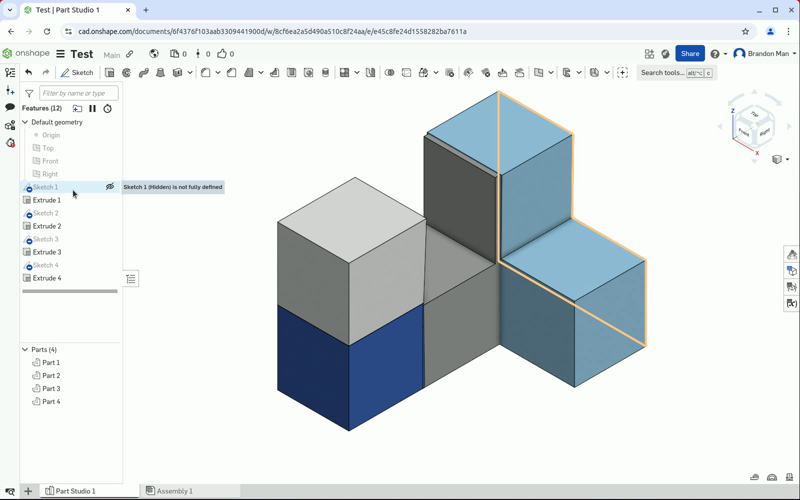
click(73, 189)